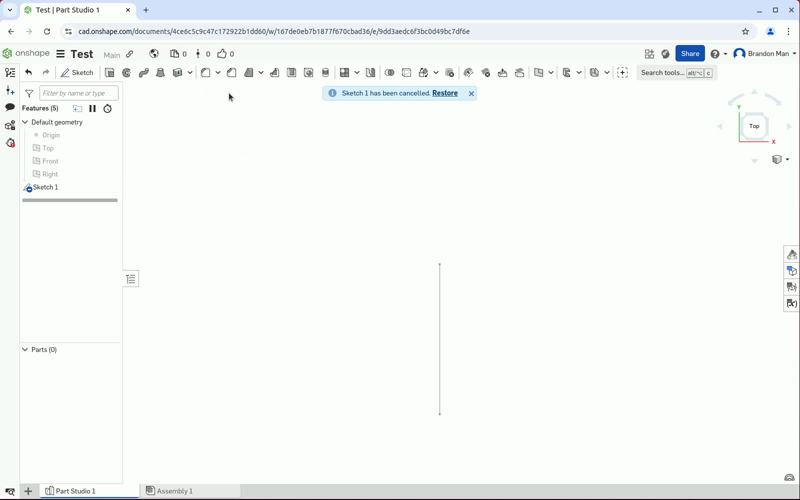
key(shift+h)
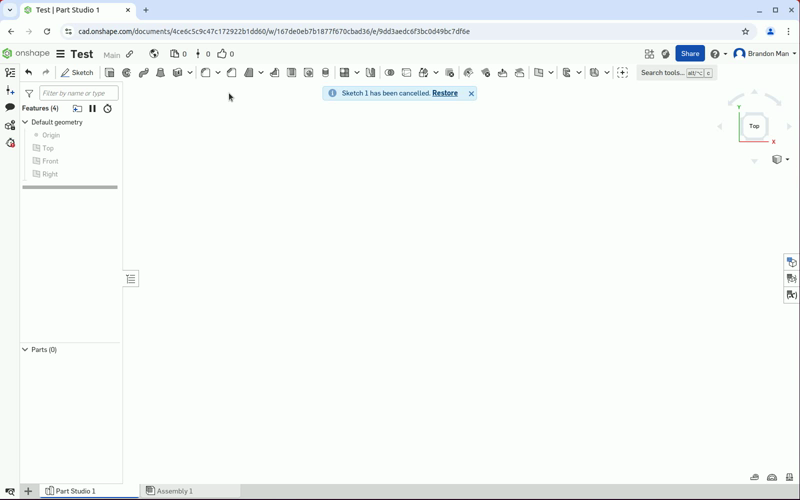
mouse_move(73, 352)
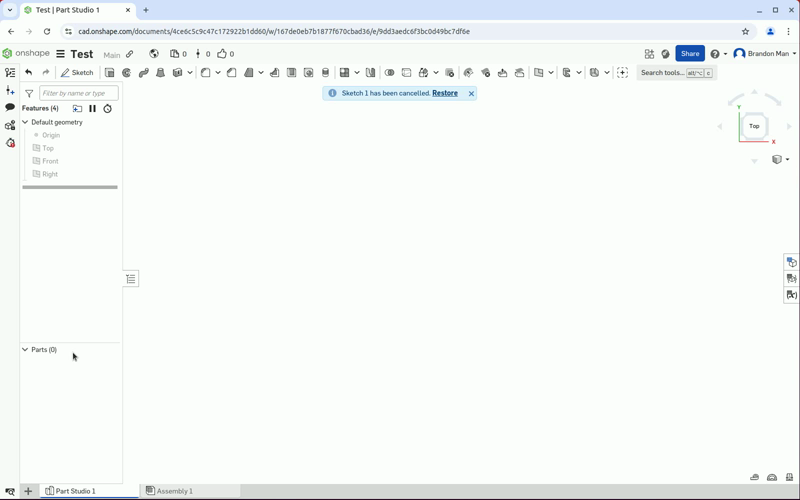
key(y)
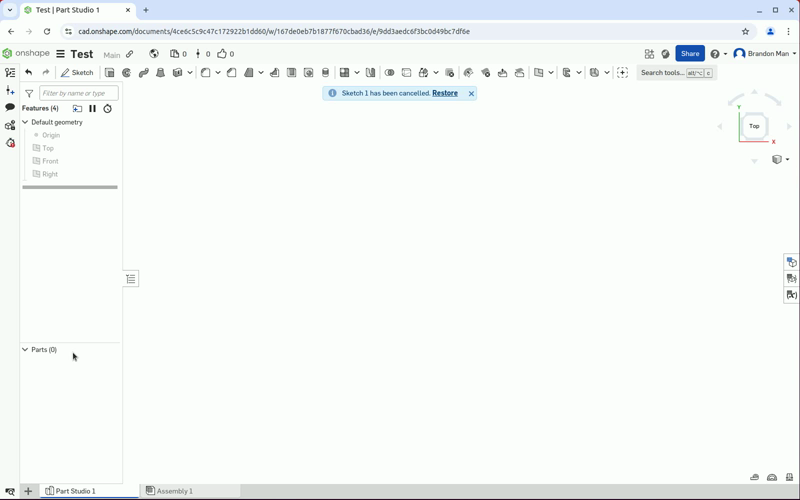
key(shift+p)
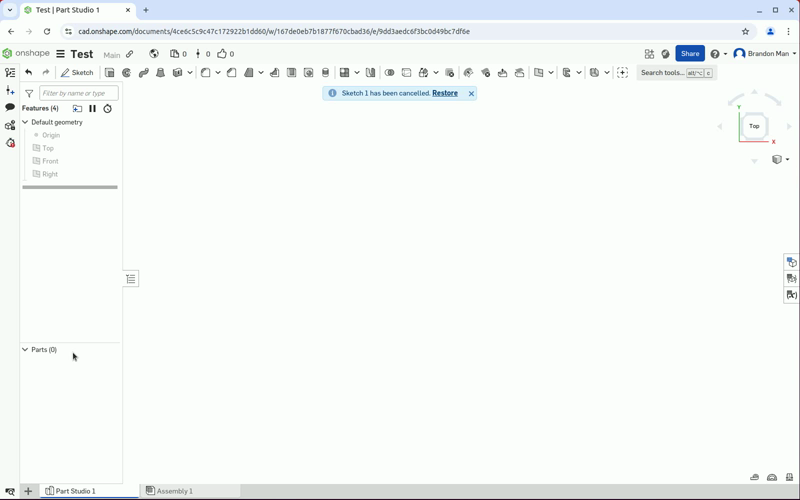
key(space)
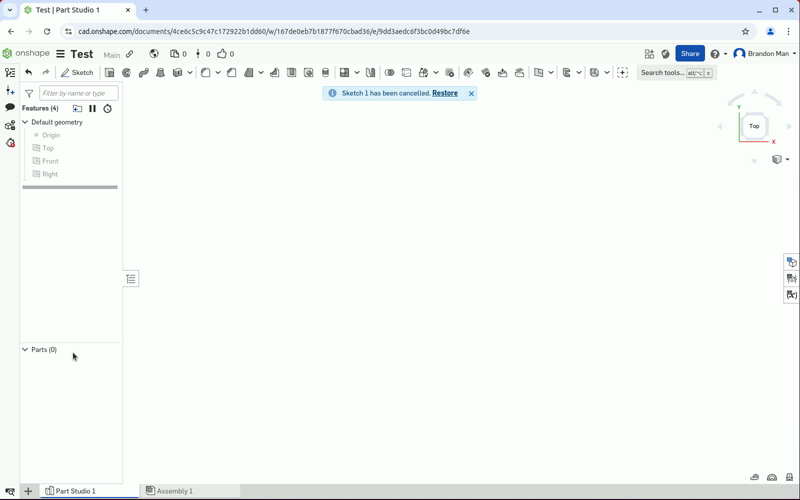
key_down(shift)
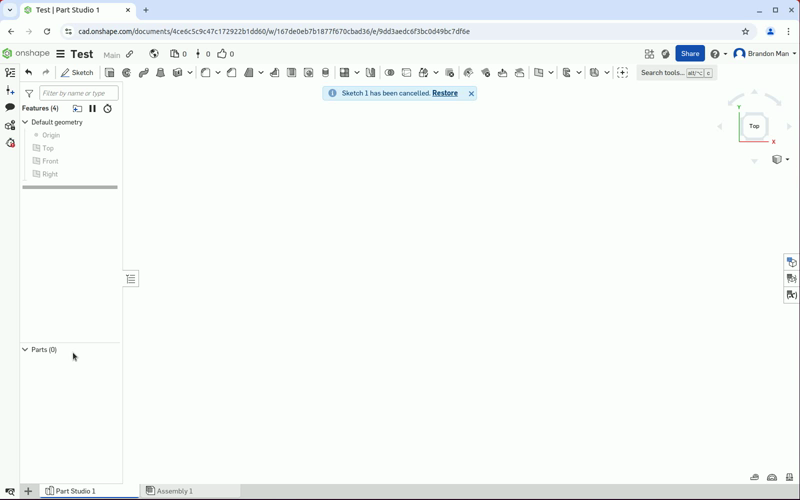
key(up)
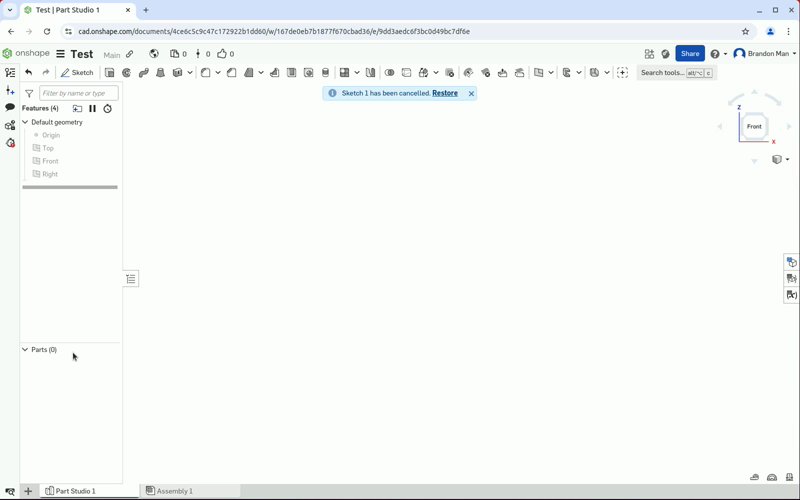
key_up(shift)
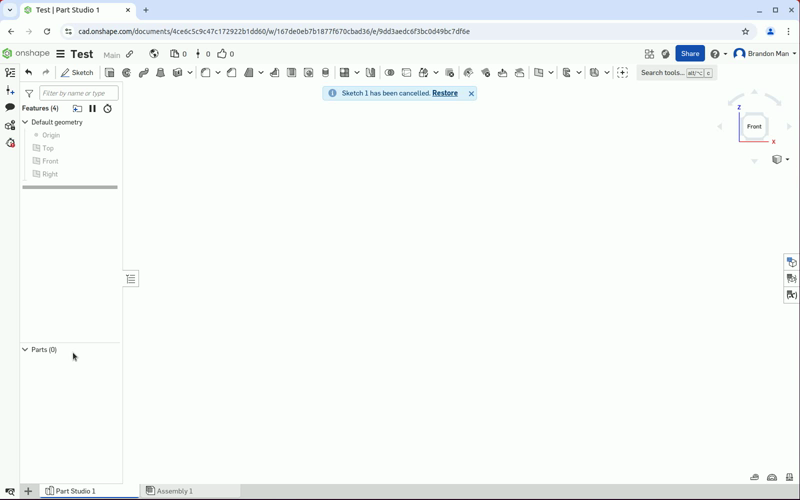
mouse_move(73, 352)
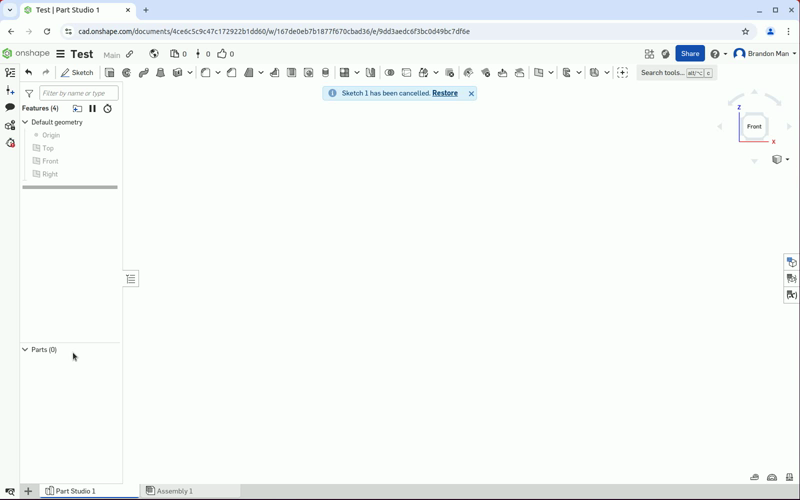
key(shift+y)
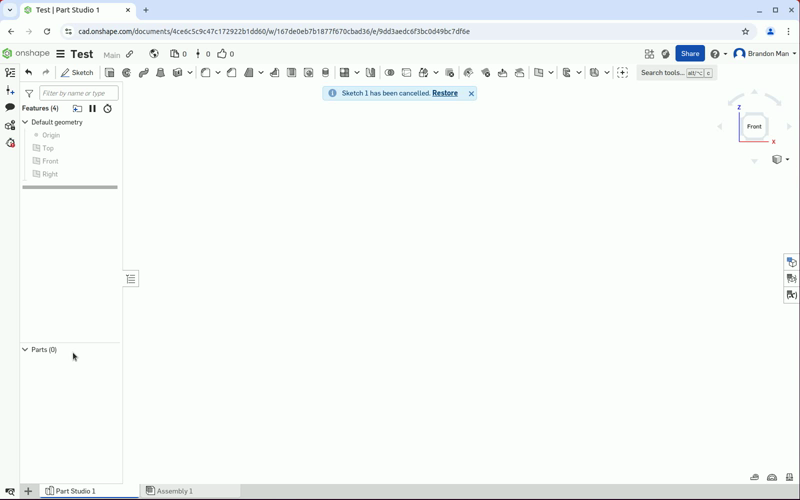
key(shift+s)
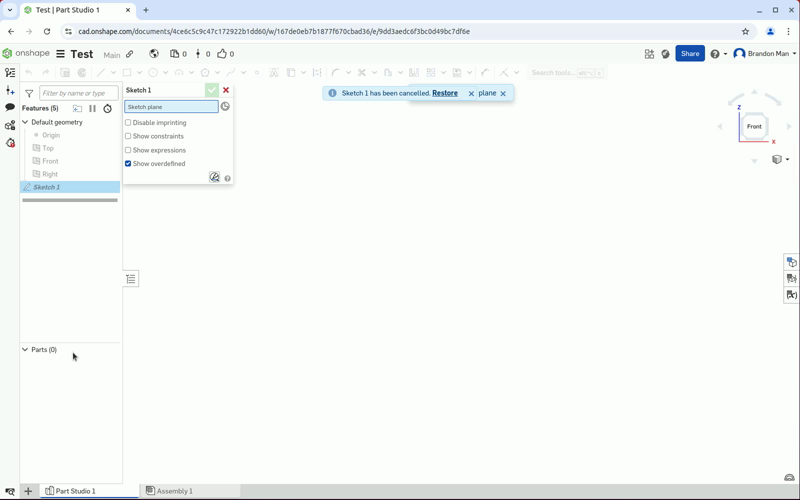
mouse_move(73, 163)
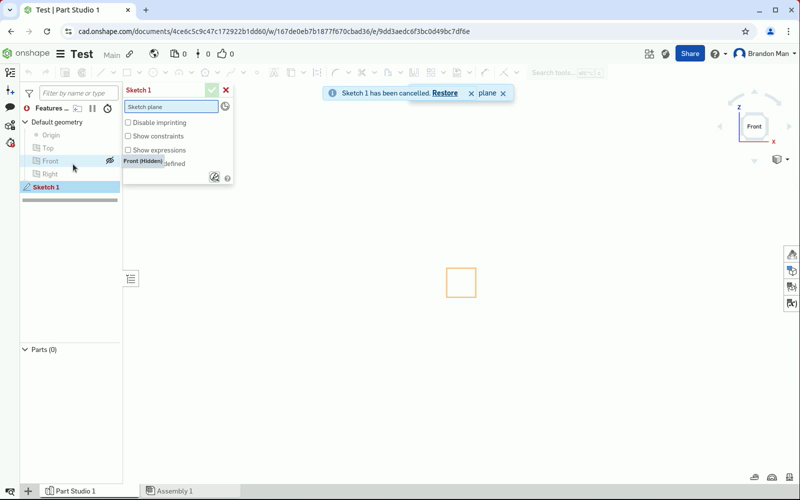
click(73, 163)
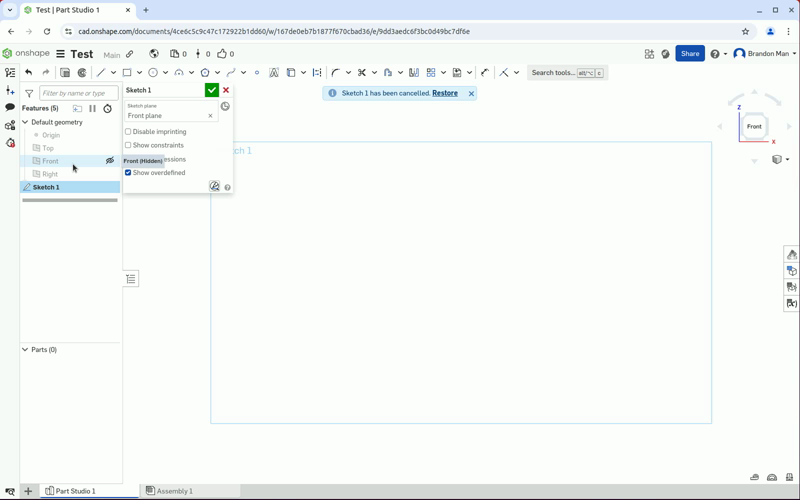
mouse_move(73, 352)
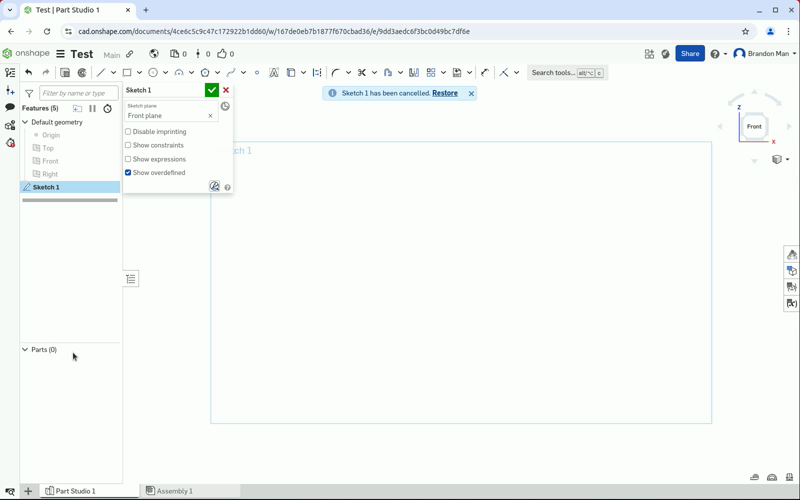
key(y)
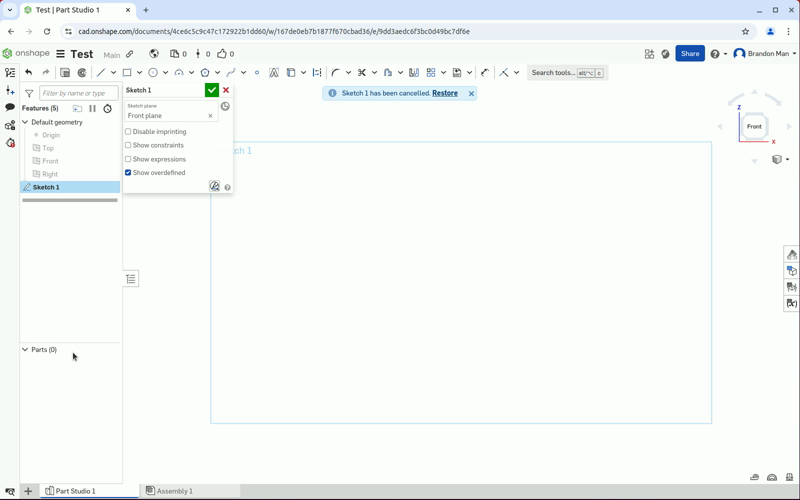
key(c)
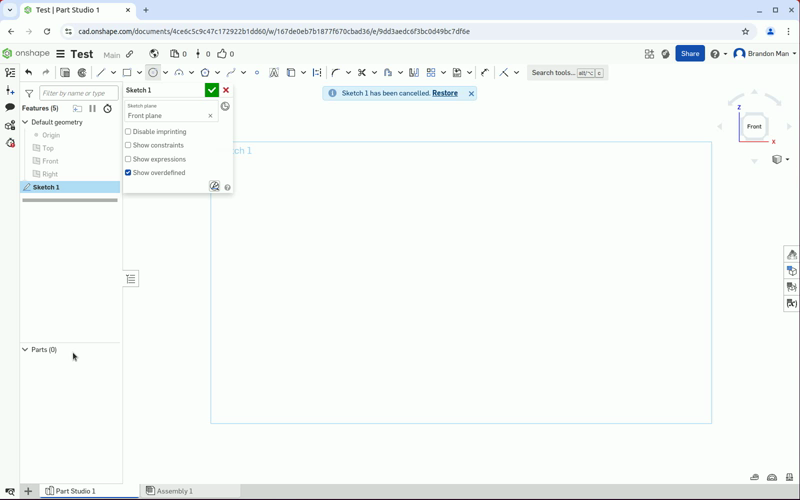
key_down(shift)
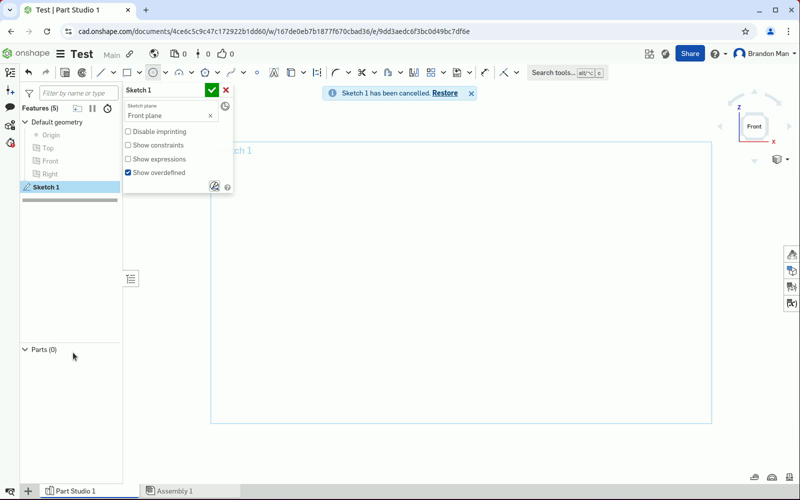
mouse_move(461, 282)
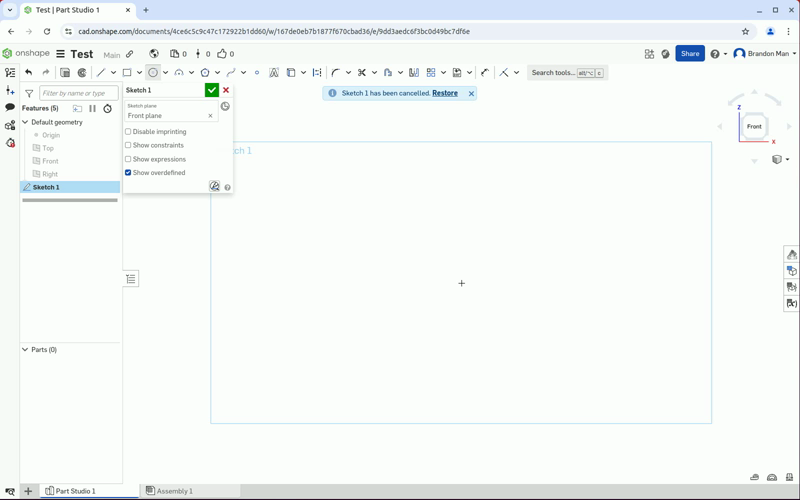
click(461, 282)
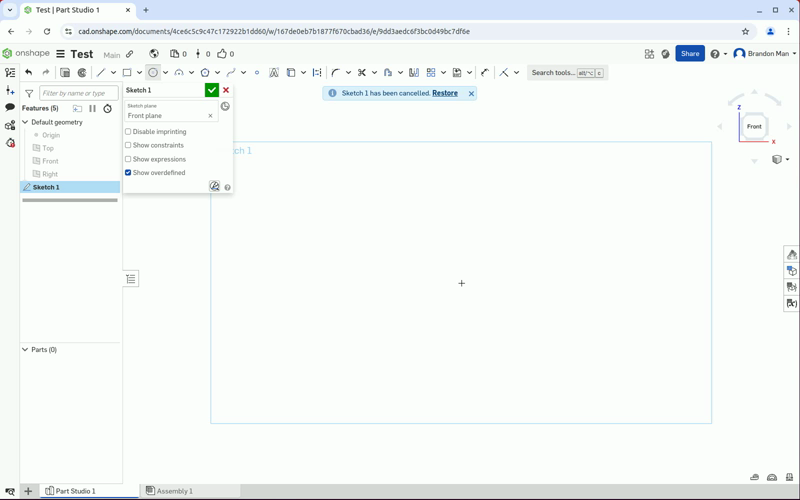
key_up(shift)
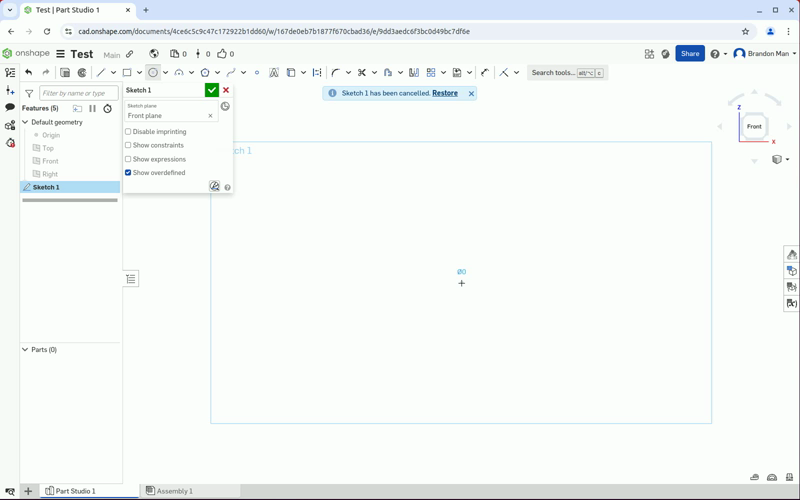
mouse_move(478, 282)
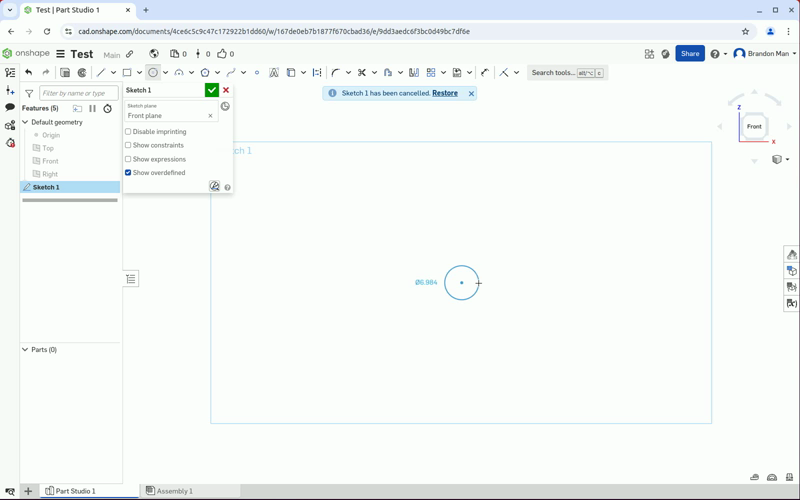
click(478, 282)
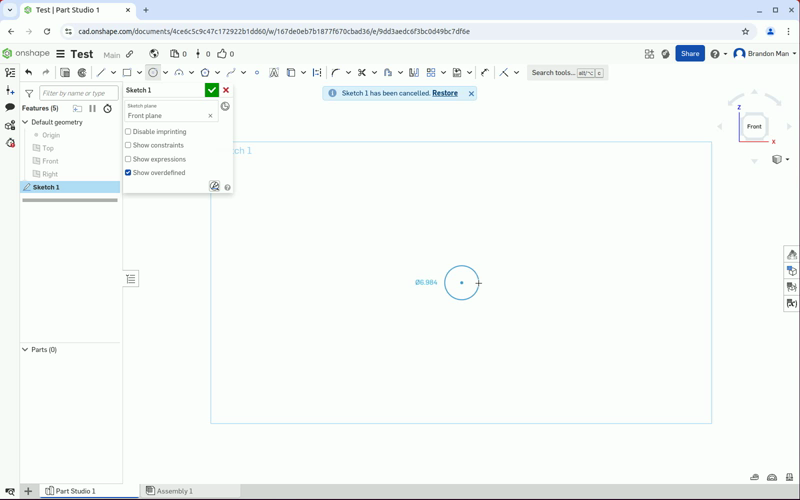
key(esc)
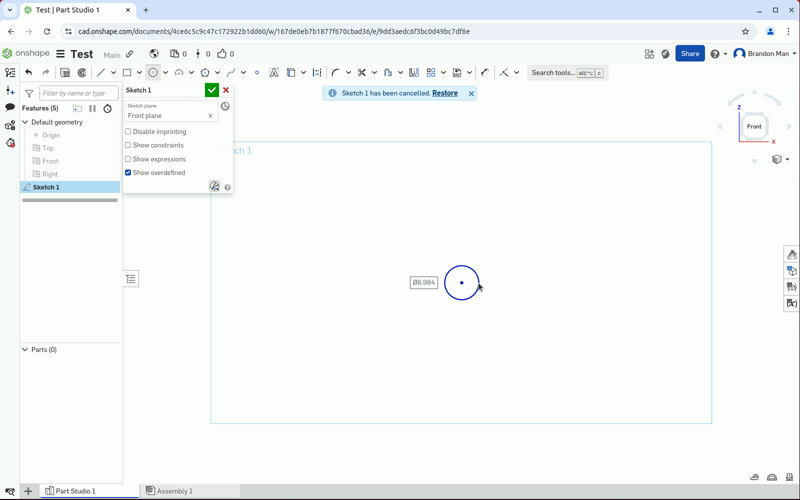
key(c)
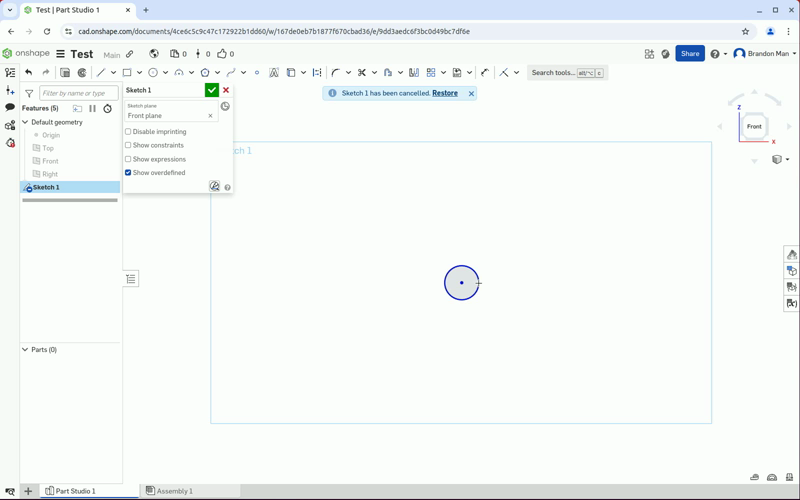
key_down(shift)
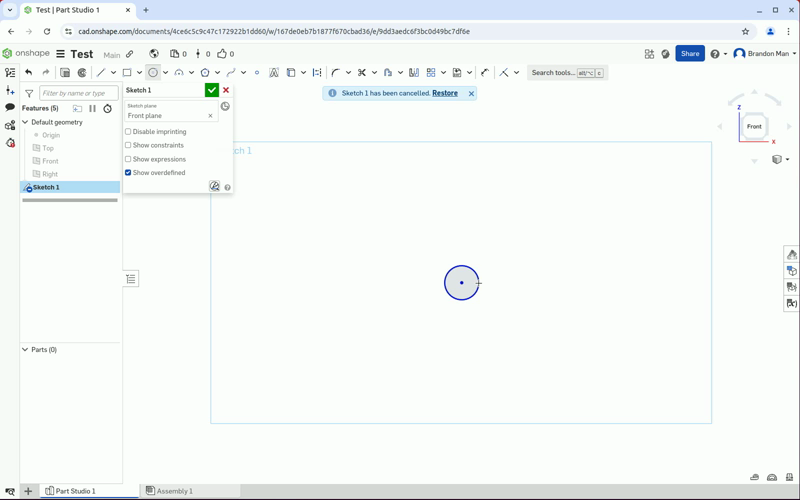
mouse_move(461, 282)
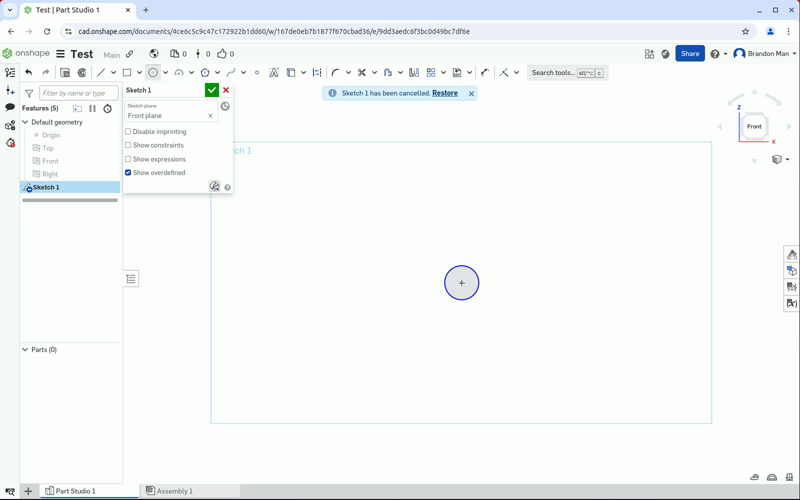
click(461, 282)
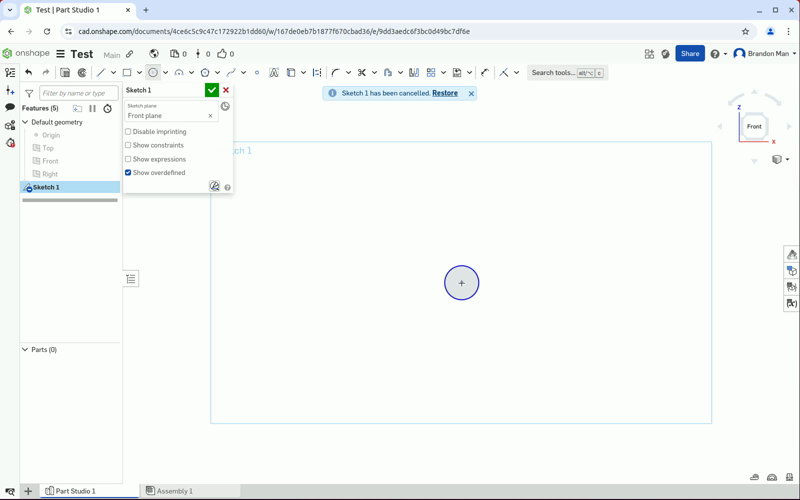
key_up(shift)
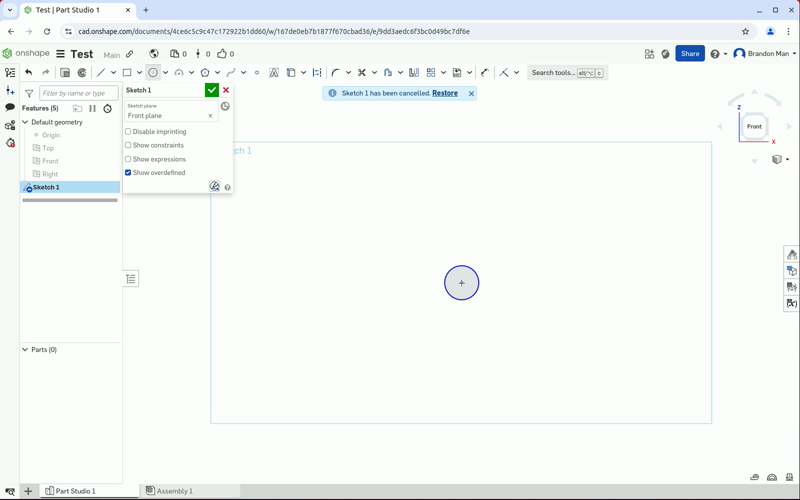
mouse_move(471, 282)
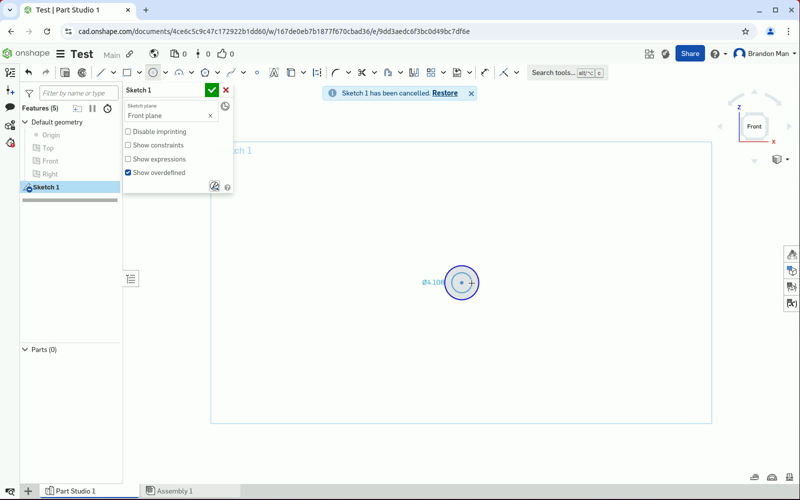
click(471, 282)
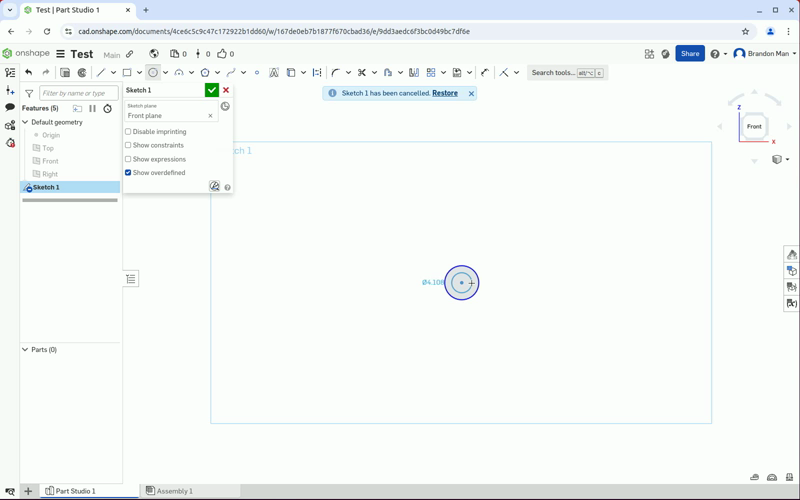
key(esc)
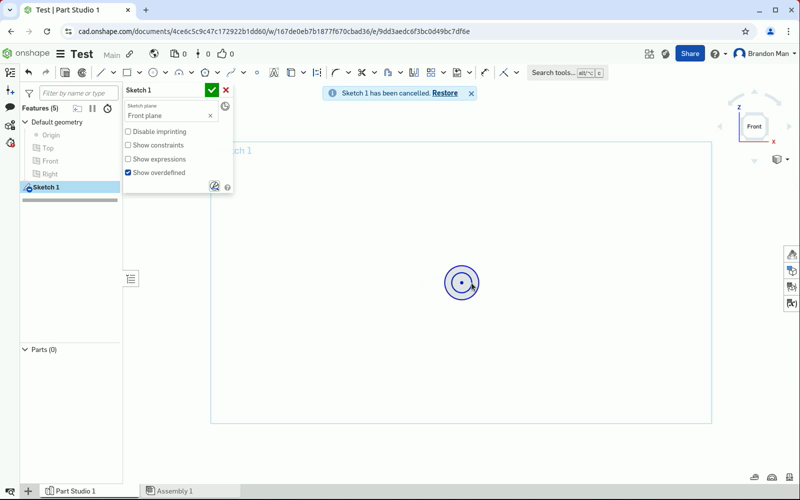
mouse_move(469, 271)
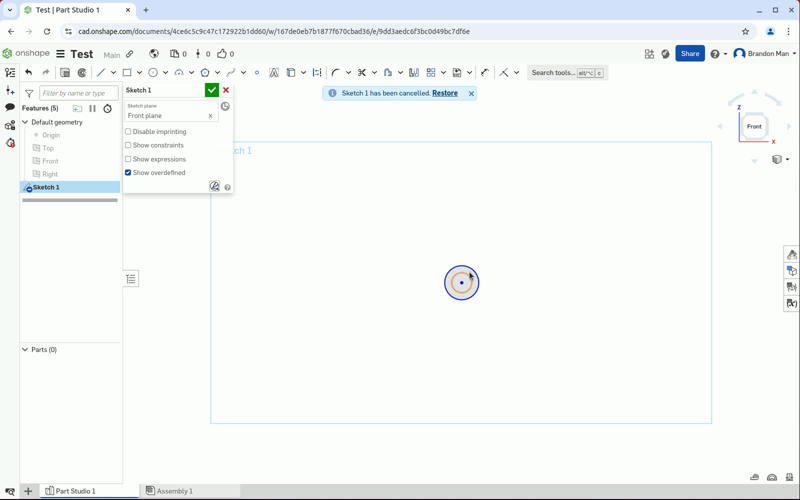
scroll(6)
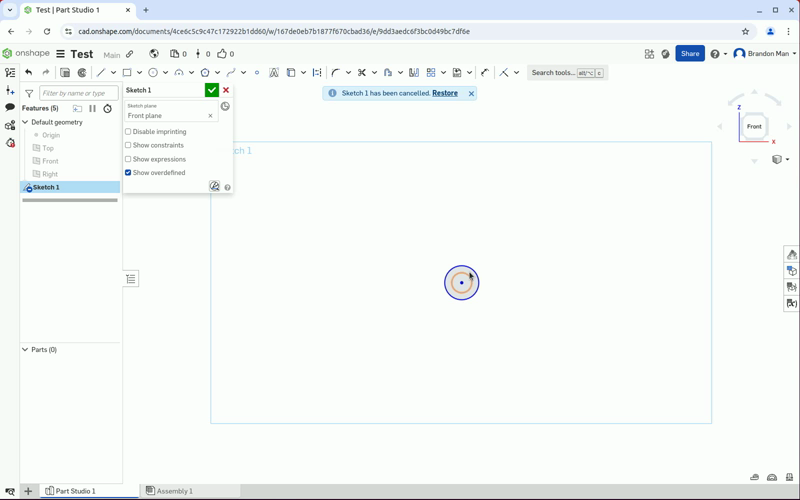
scroll(6)
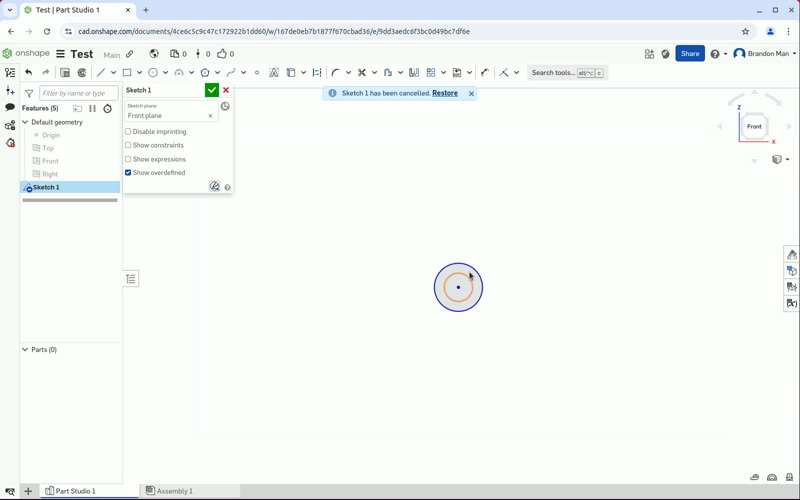
scroll(6)
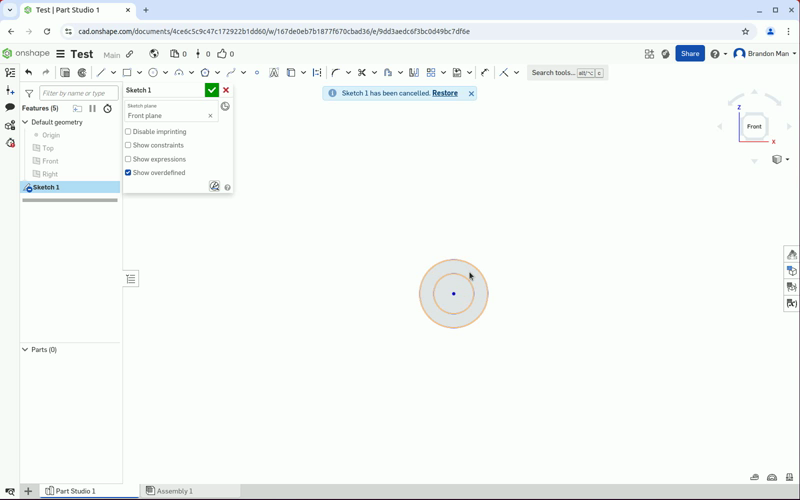
scroll(6)
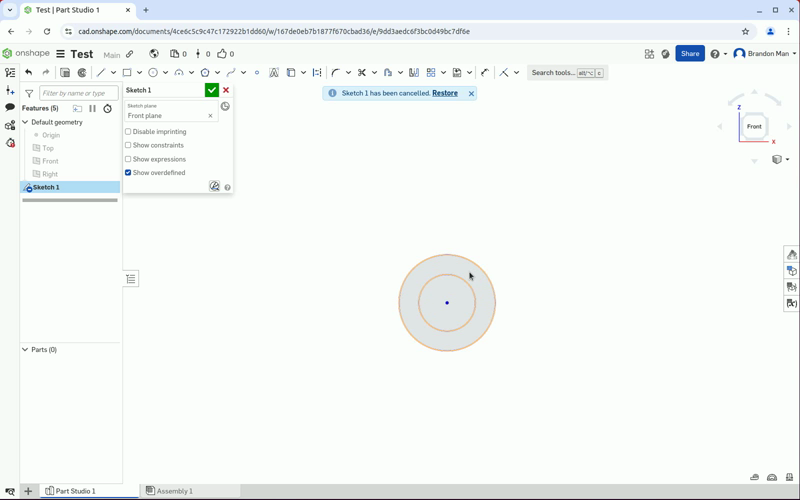
scroll(6)
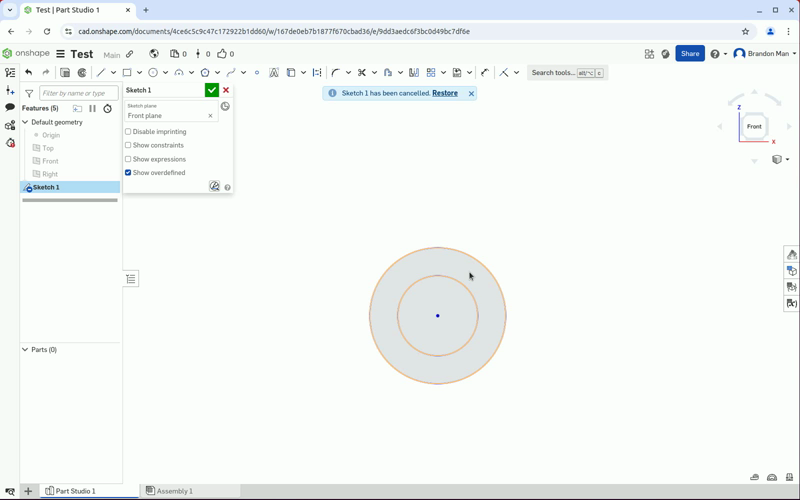
scroll(6)
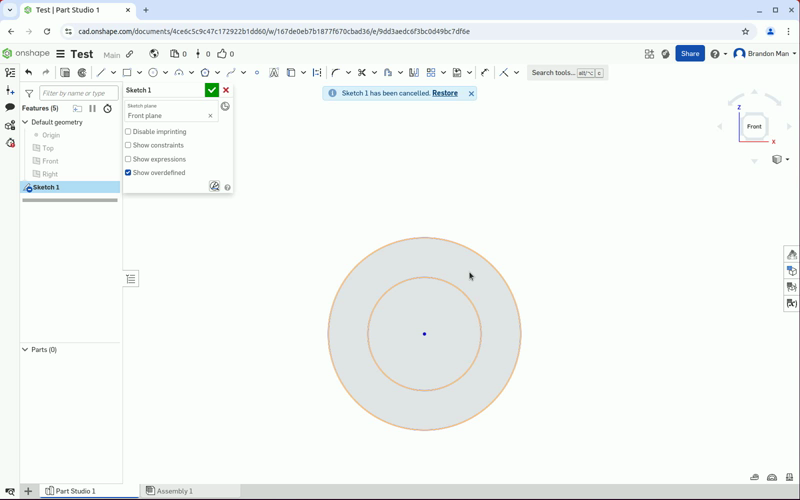
scroll(6)
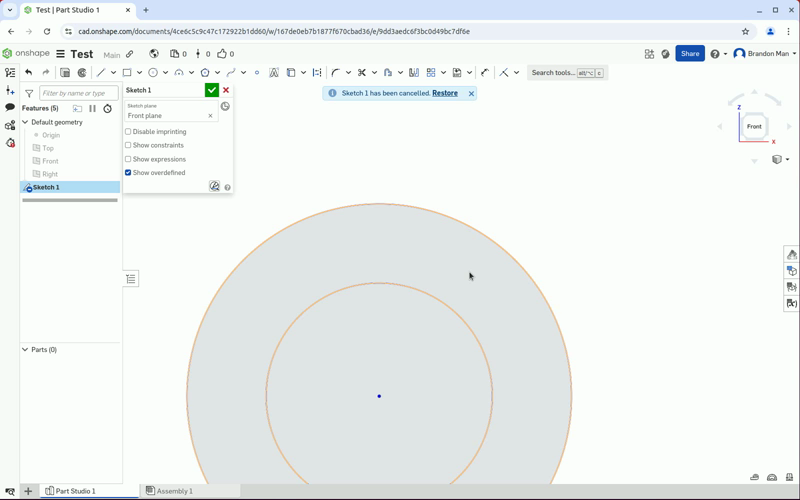
click(469, 271)
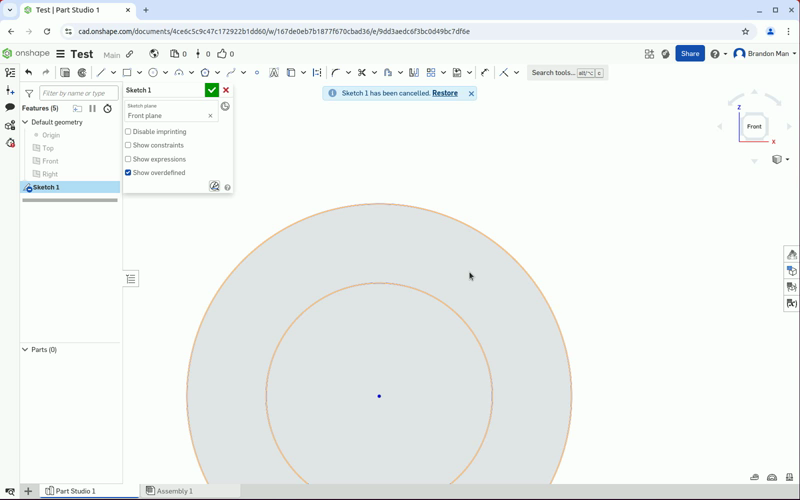
scroll(-6)
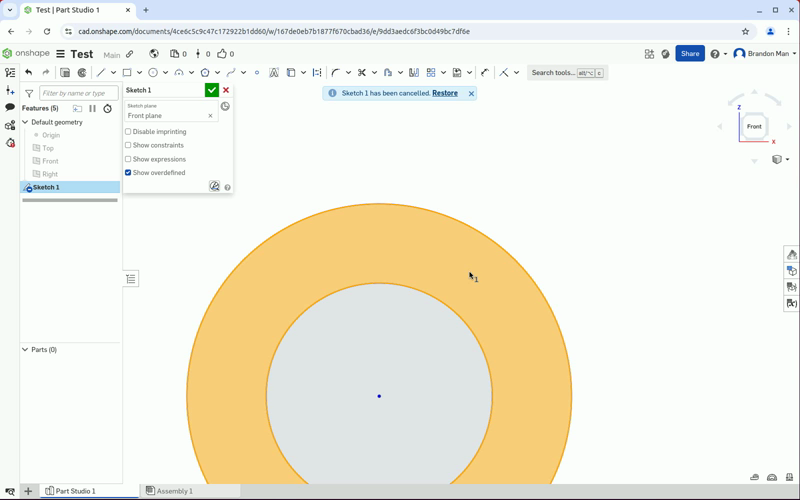
scroll(-6)
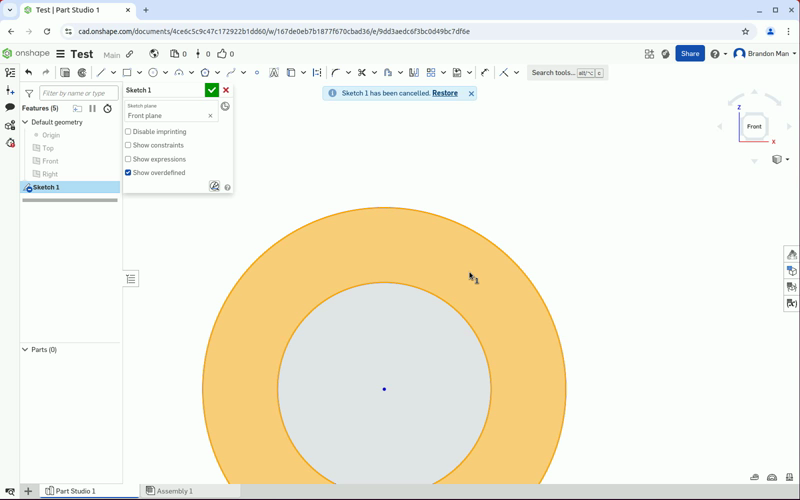
scroll(-6)
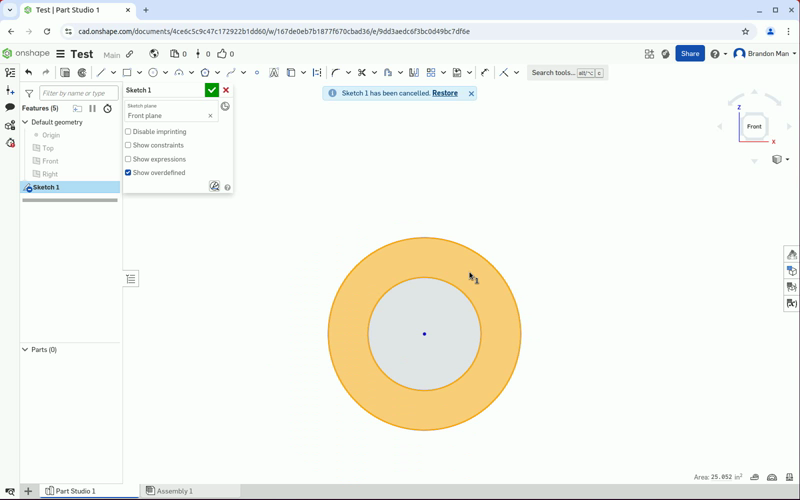
scroll(-6)
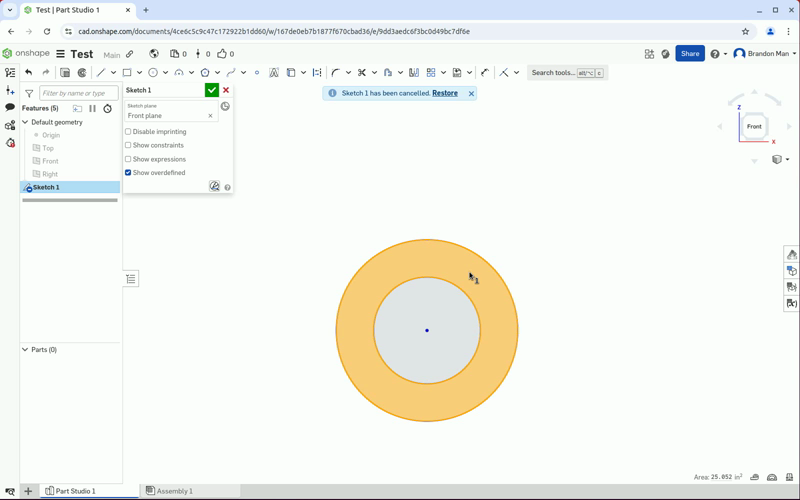
scroll(-6)
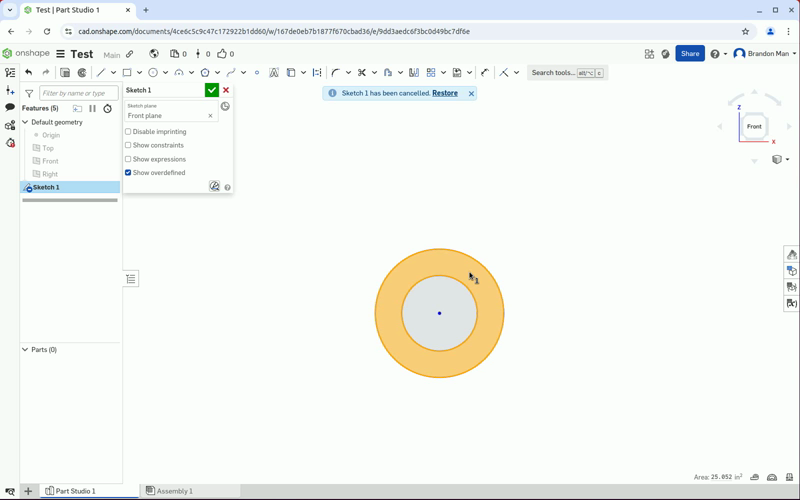
scroll(-6)
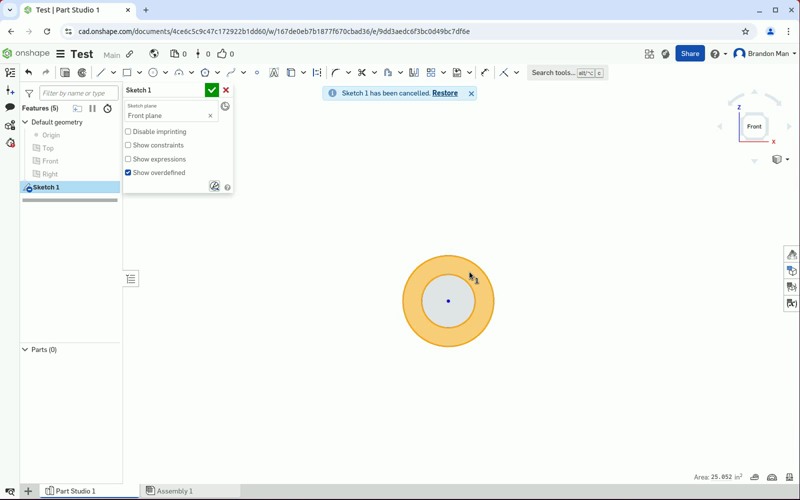
scroll(-6)
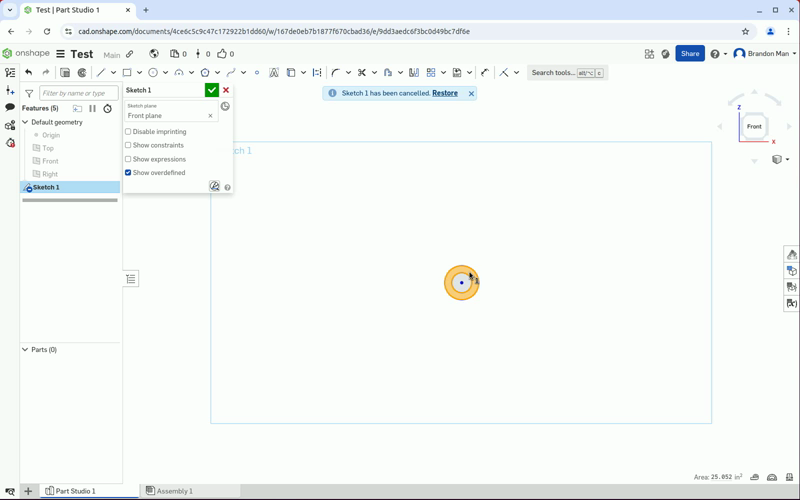
mouse_move(73, 352)
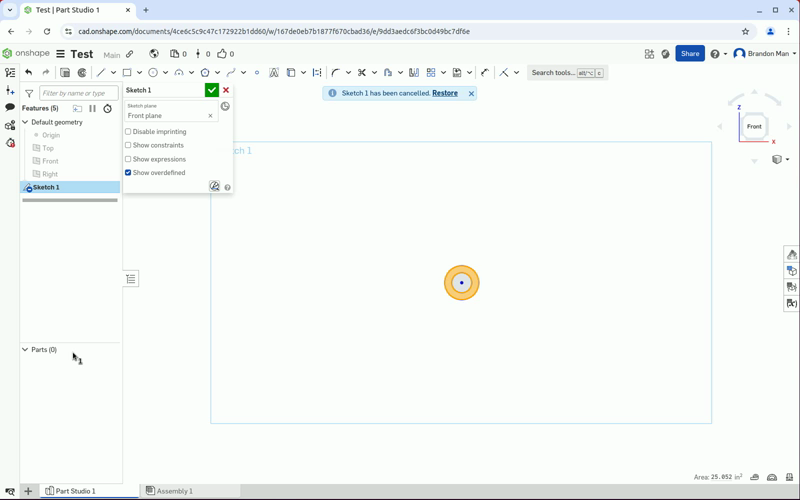
key(shift+y)
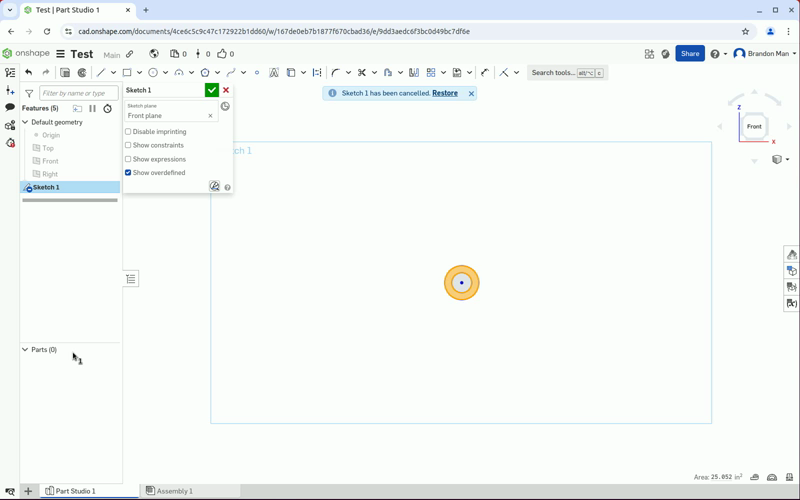
key(shift+e)
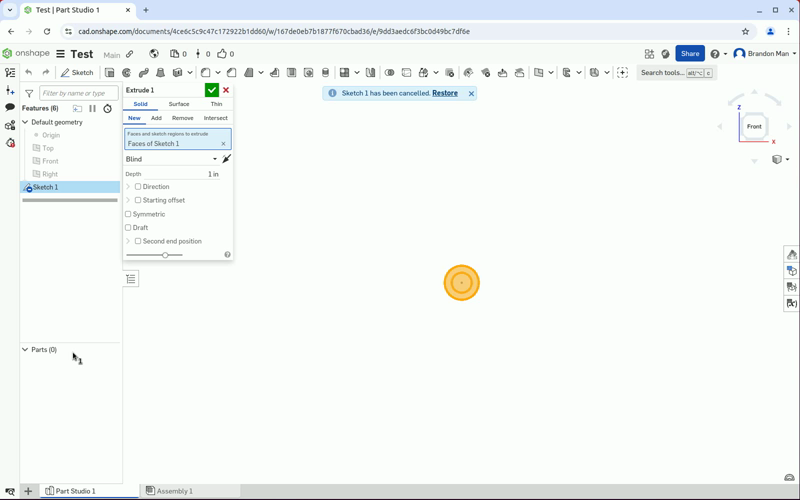
mouse_move(143, 106)
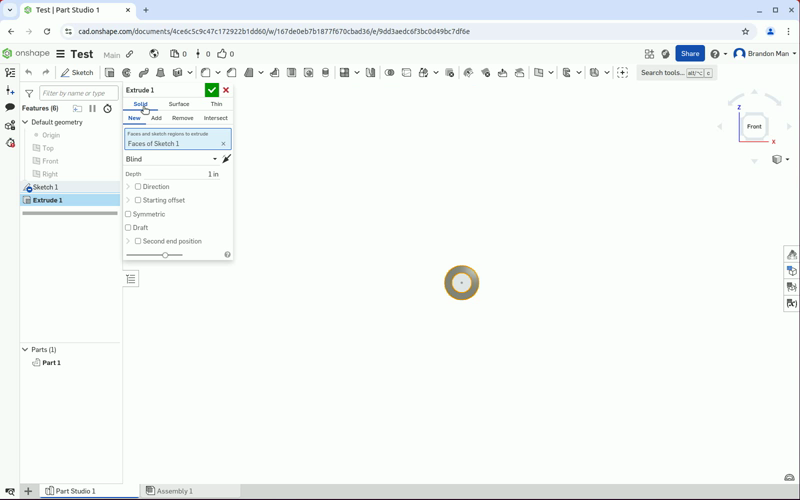
click(143, 106)
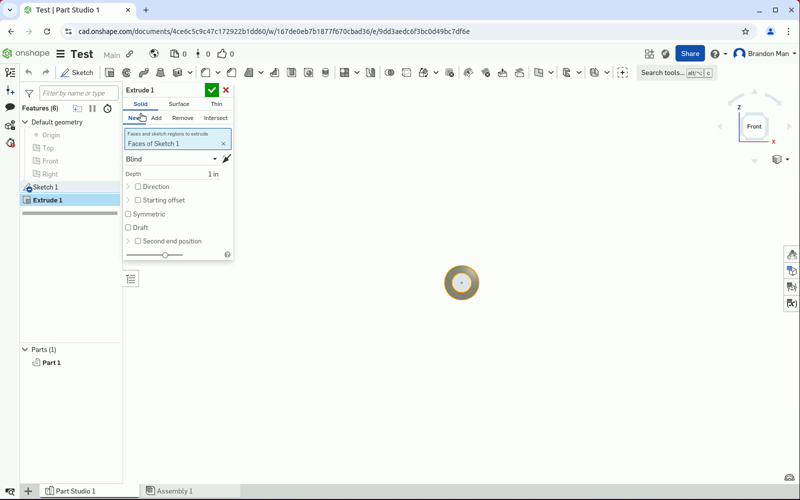
mouse_move(137, 120)
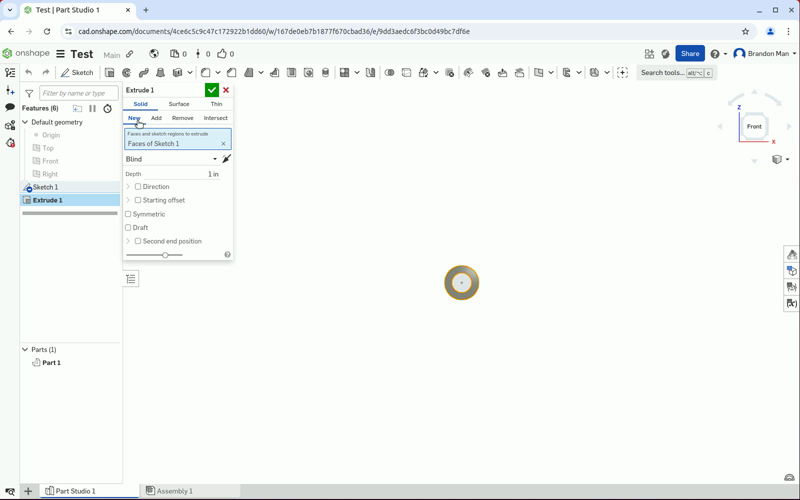
click(137, 120)
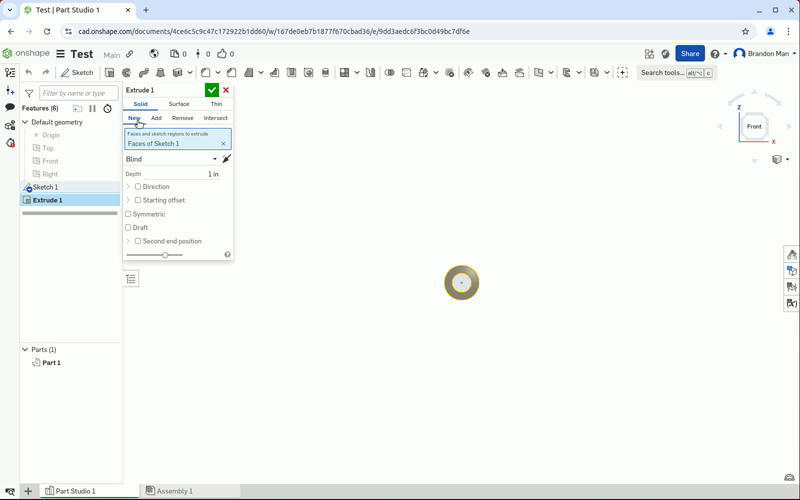
key(tab, 4)
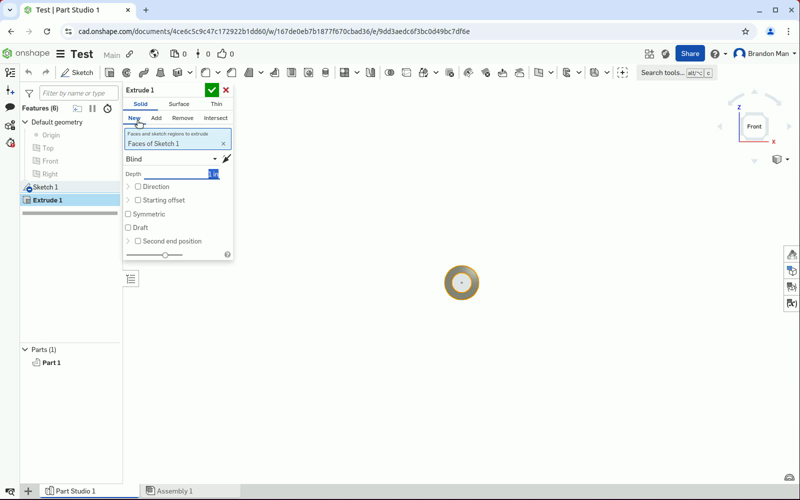
text(3.851)
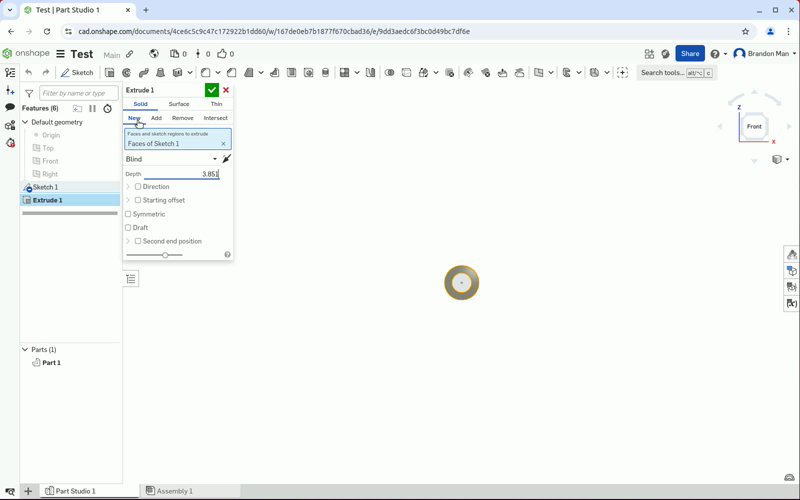
key(enter)
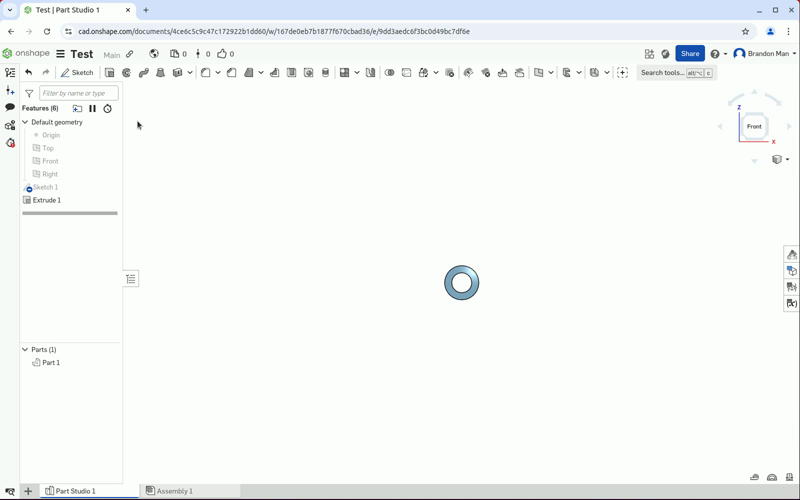
key(shift+h)
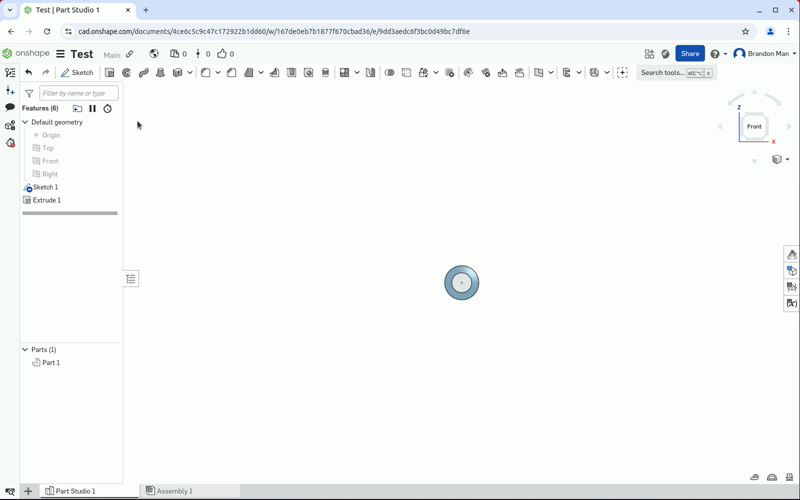
key(shift+h)
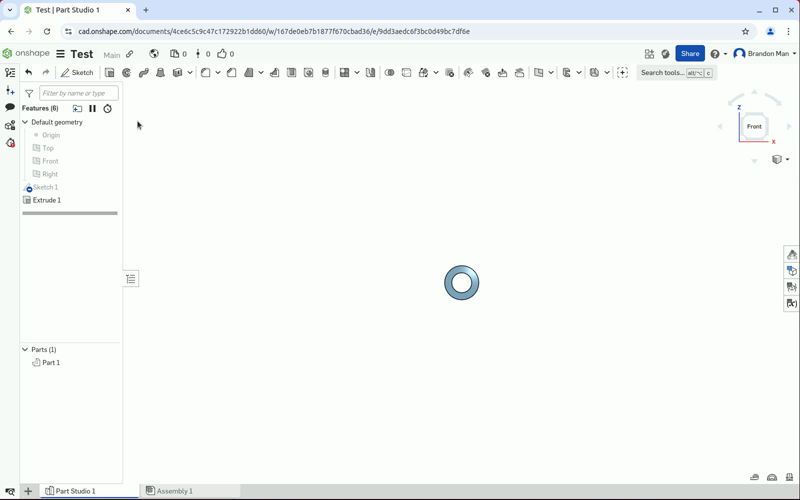
mouse_move(73, 189)
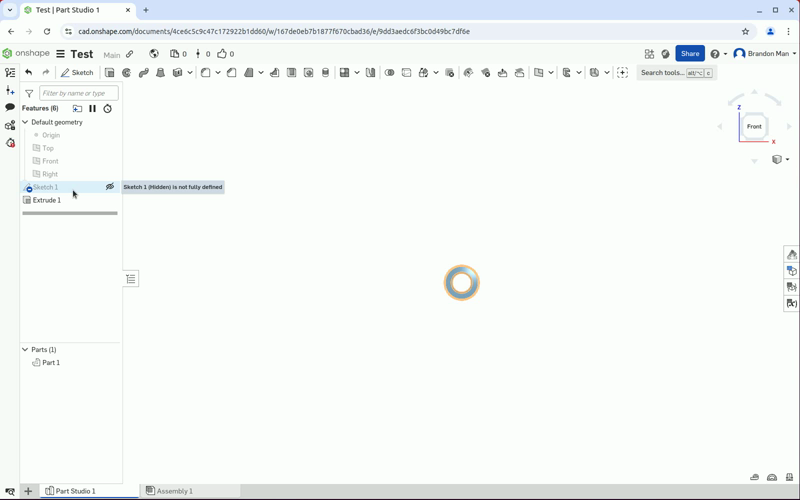
click(73, 189)
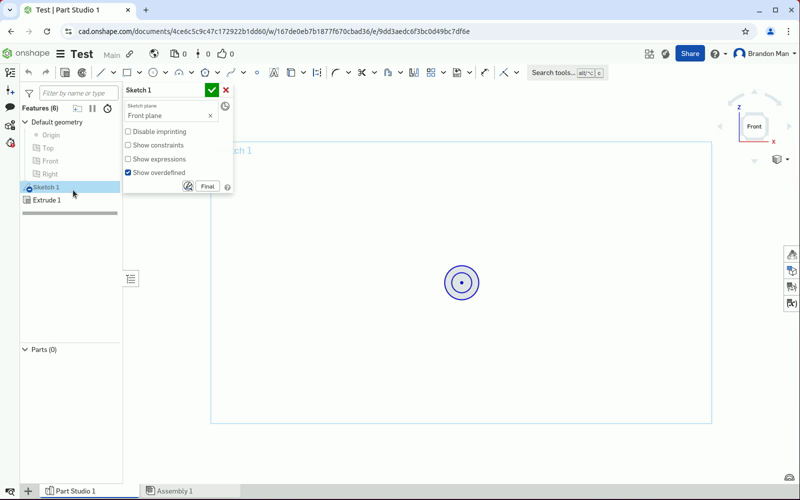
mouse_move(229, 92)
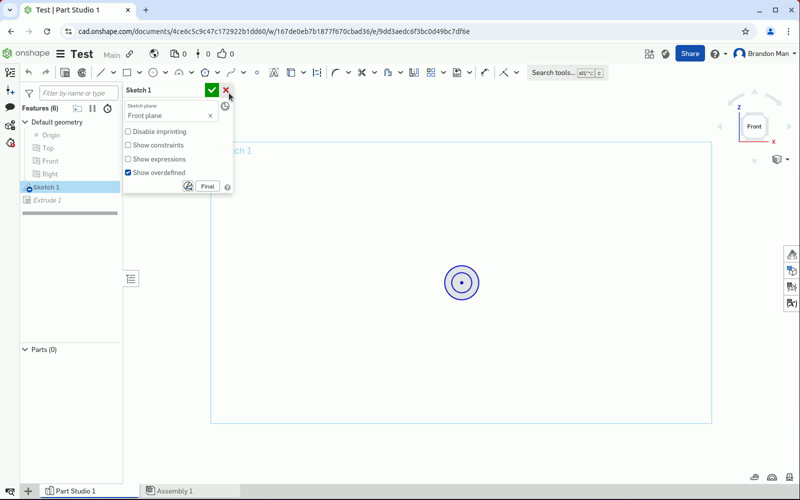
click(229, 92)
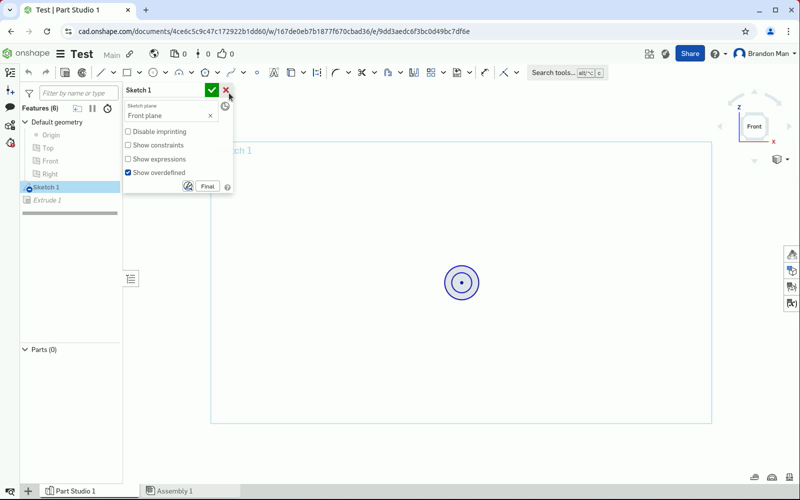
key(shift+s)
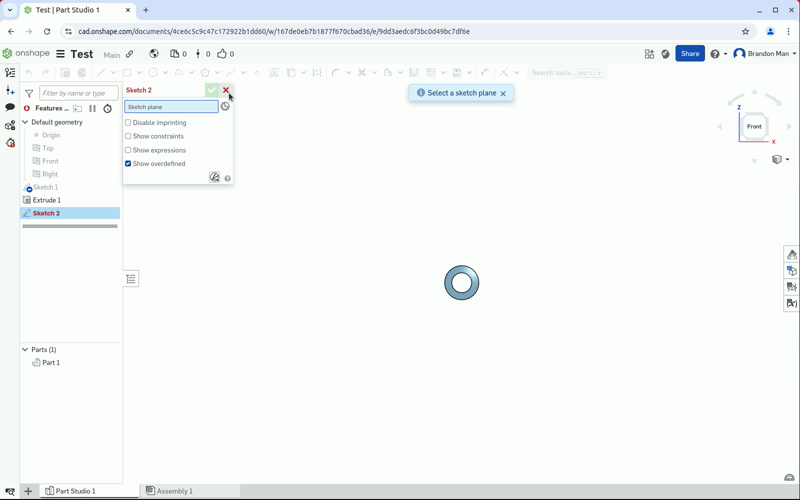
mouse_move(73, 163)
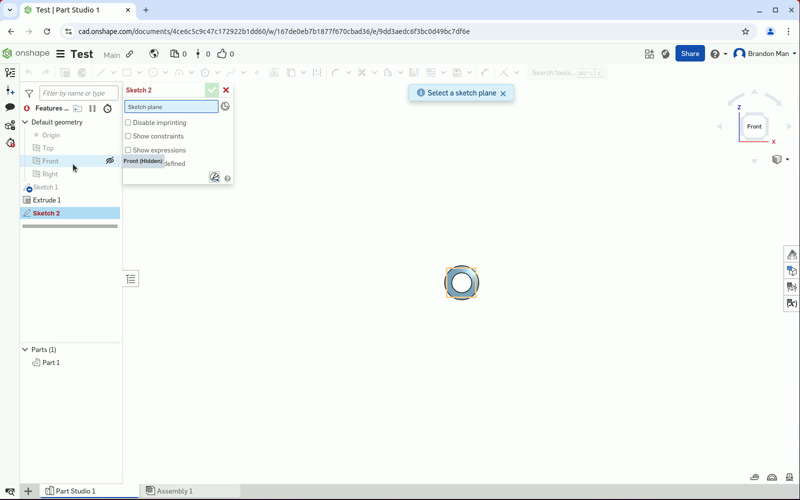
click(73, 163)
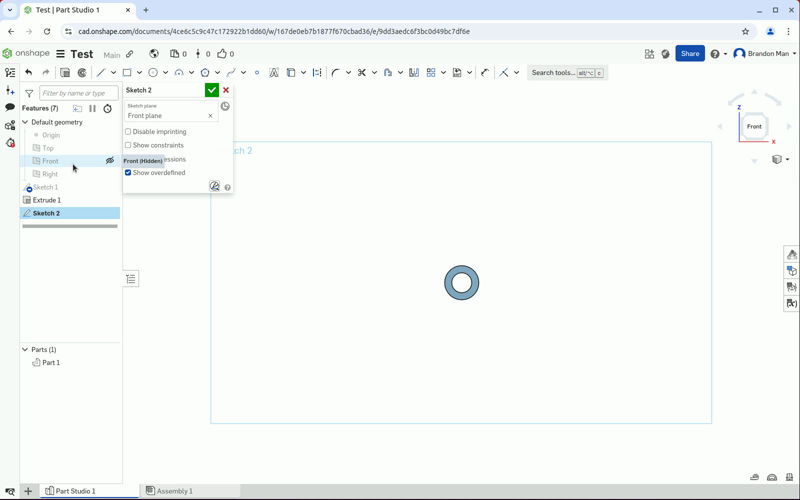
mouse_move(73, 352)
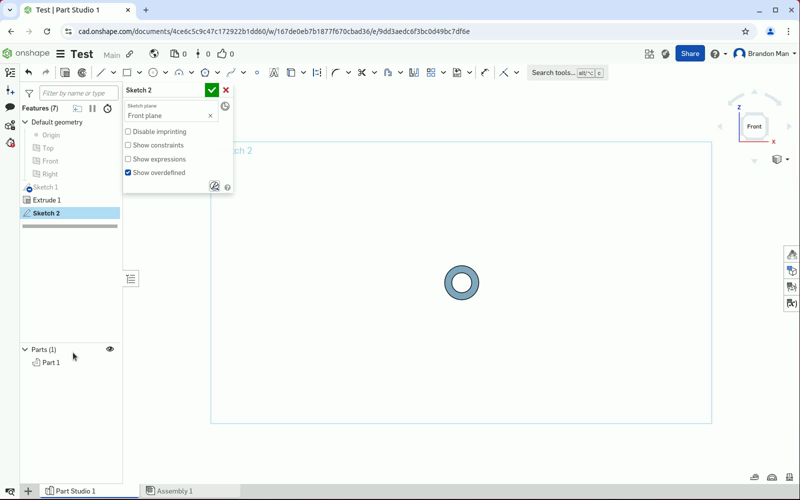
key(y)
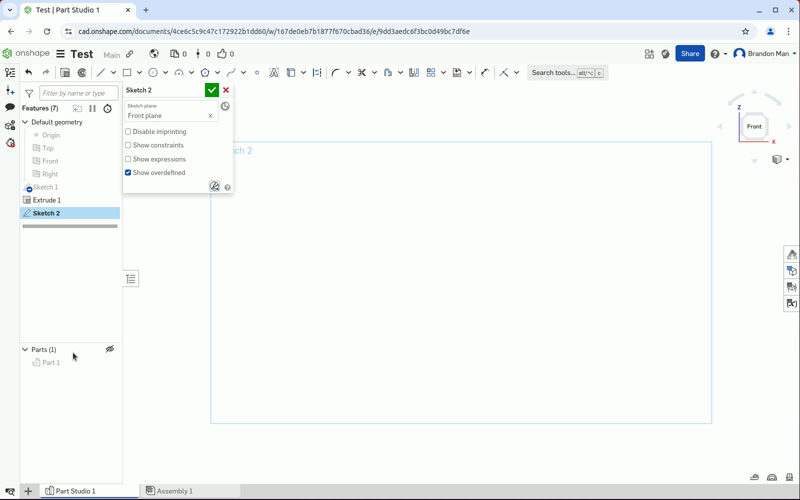
key(c)
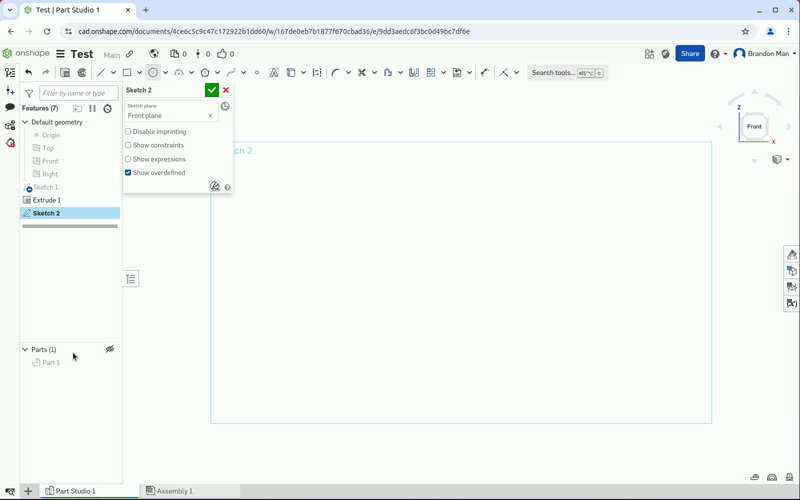
key_down(shift)
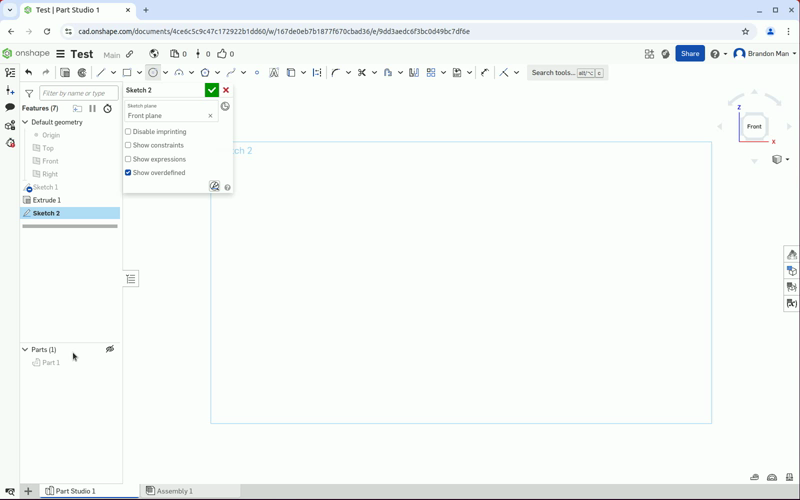
mouse_move(558, 282)
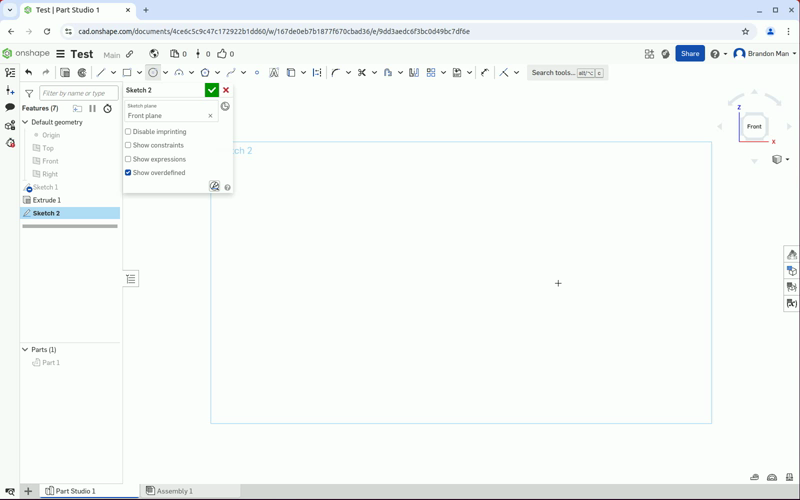
click(558, 282)
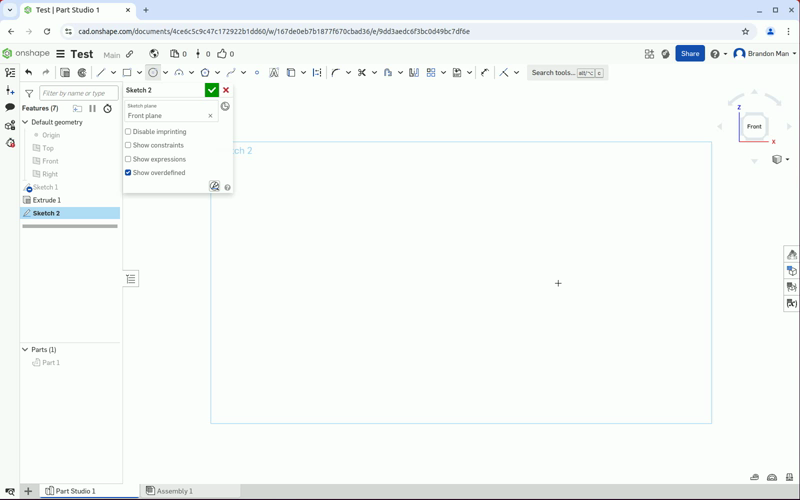
key_up(shift)
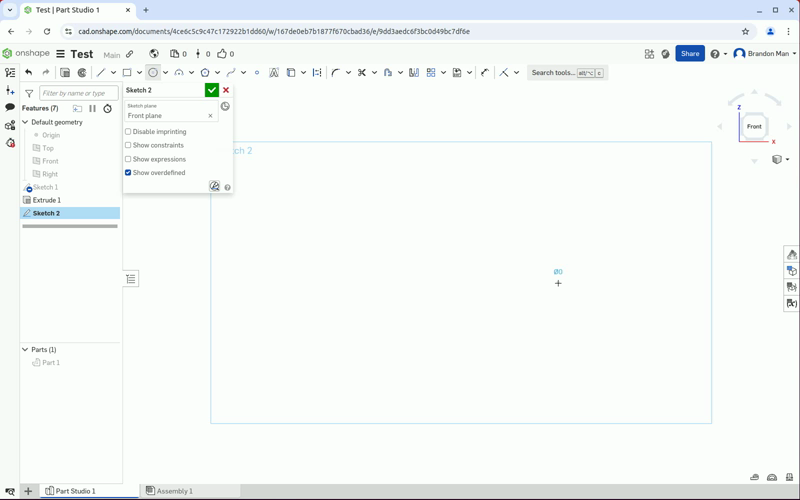
mouse_move(574, 282)
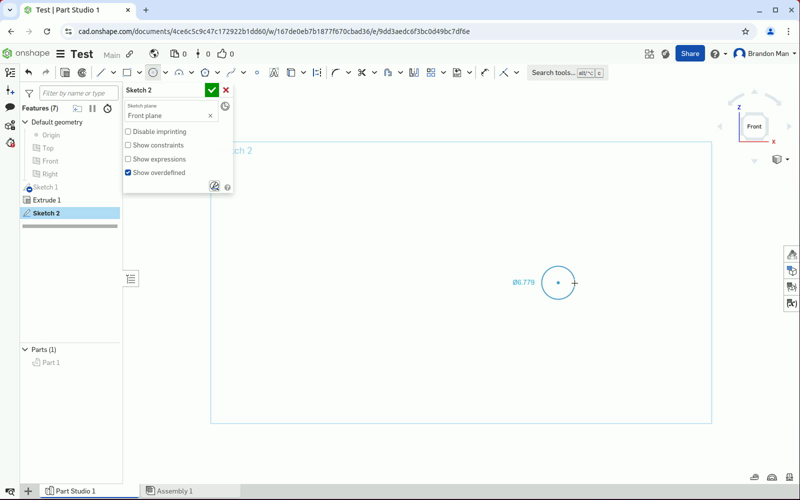
click(574, 282)
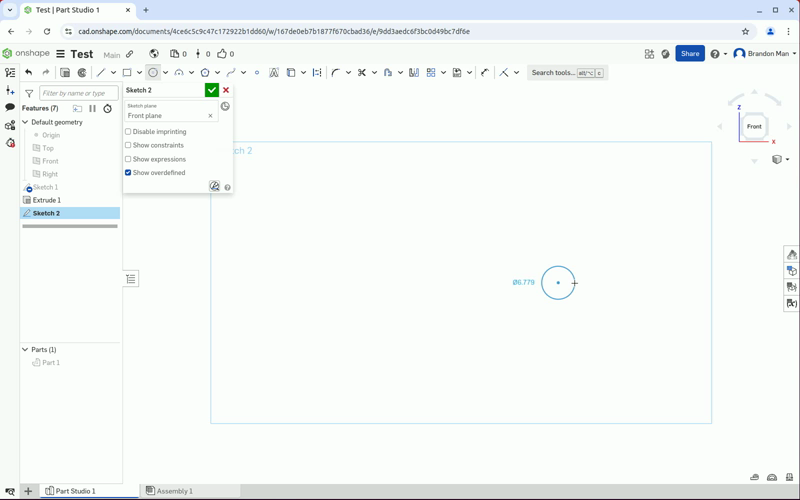
key(esc)
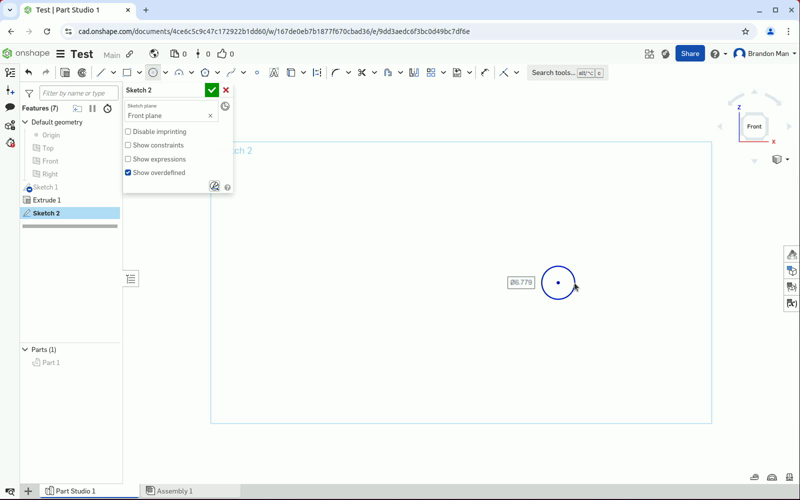
key(c)
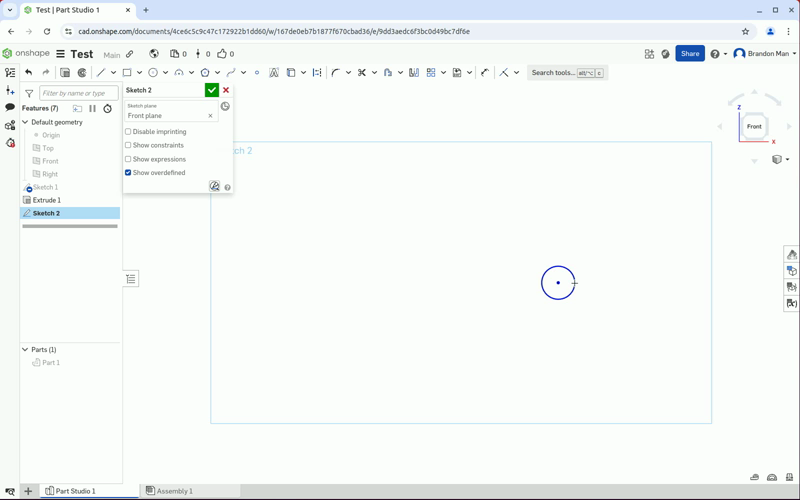
key_down(shift)
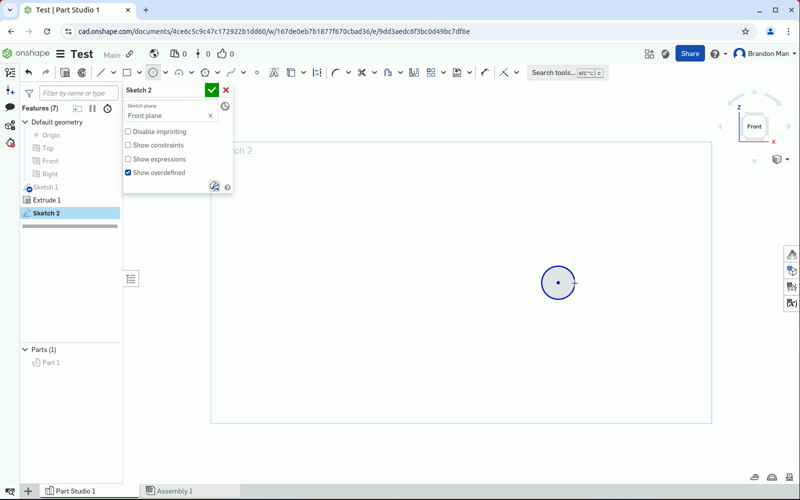
mouse_move(558, 282)
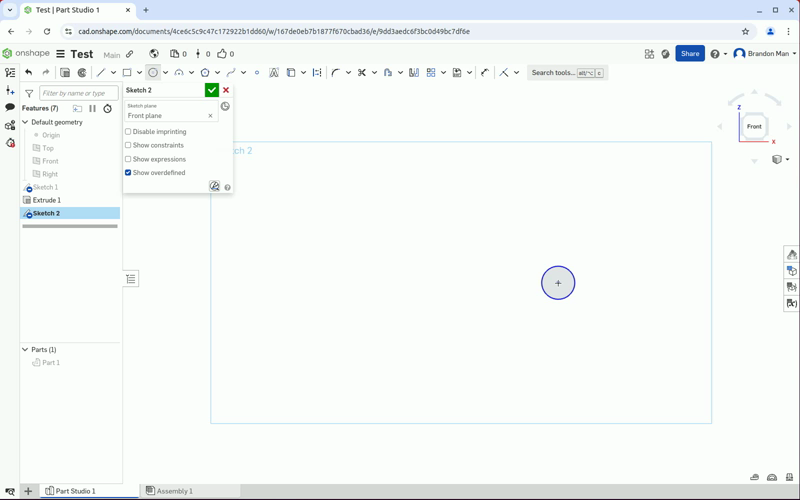
click(558, 282)
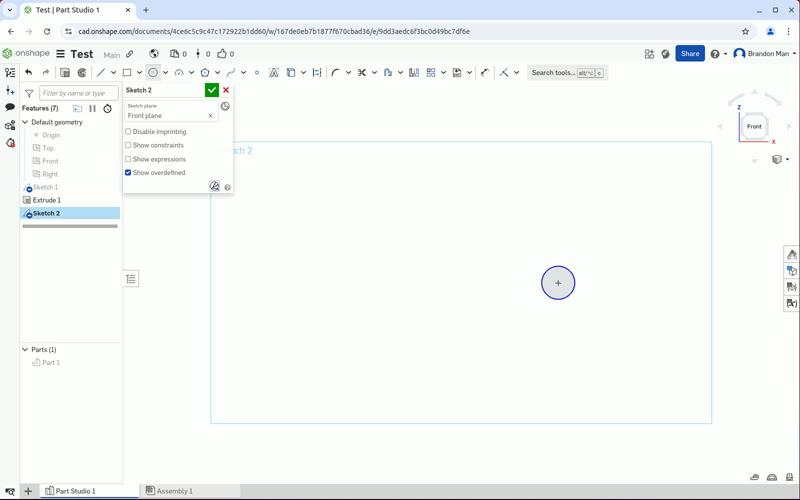
key_up(shift)
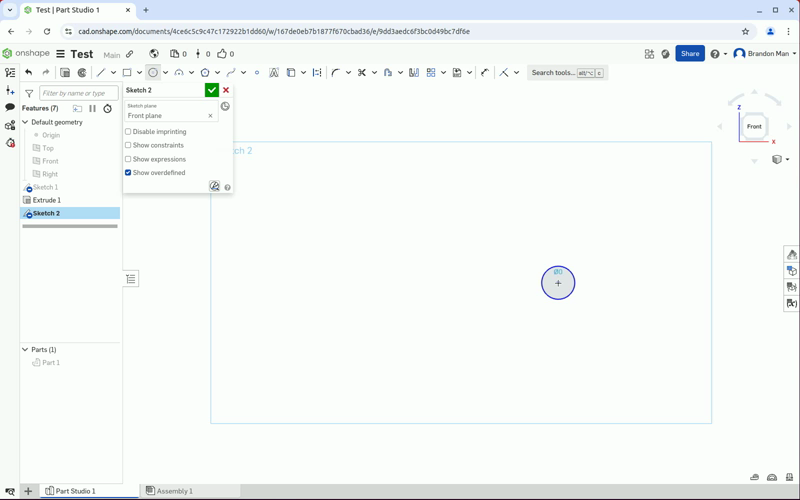
mouse_move(567, 282)
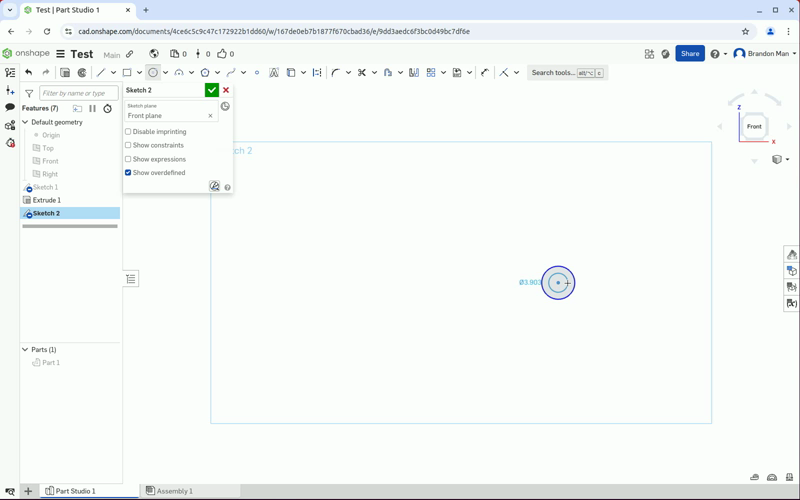
click(567, 282)
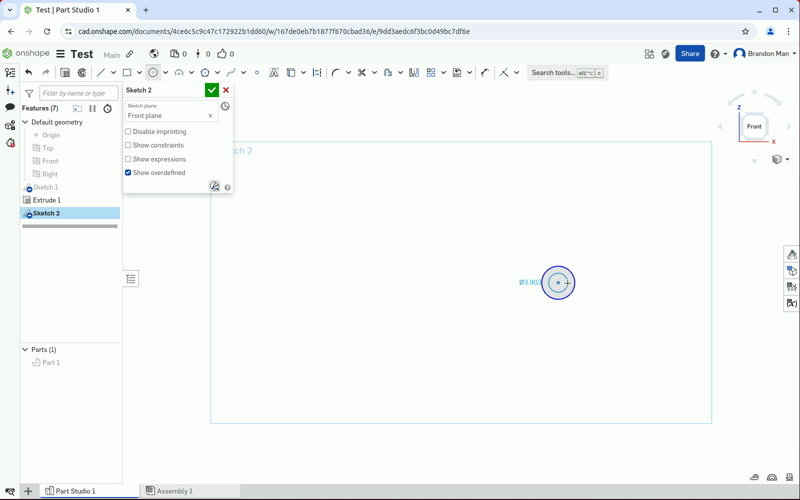
key(esc)
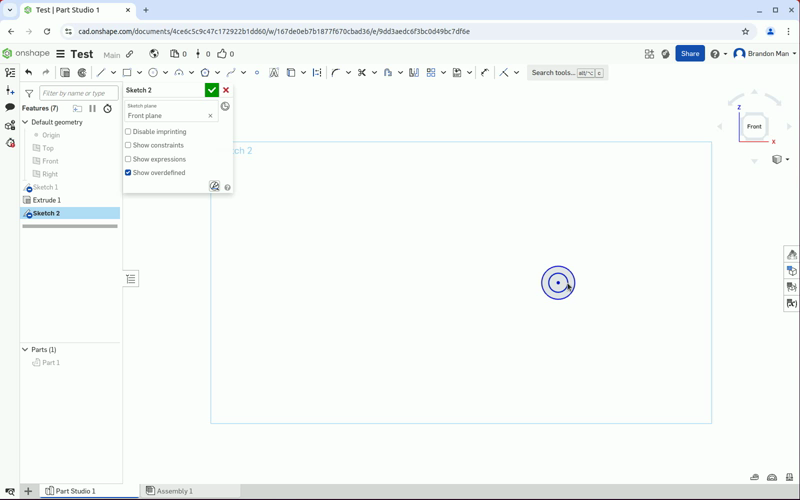
mouse_move(562, 293)
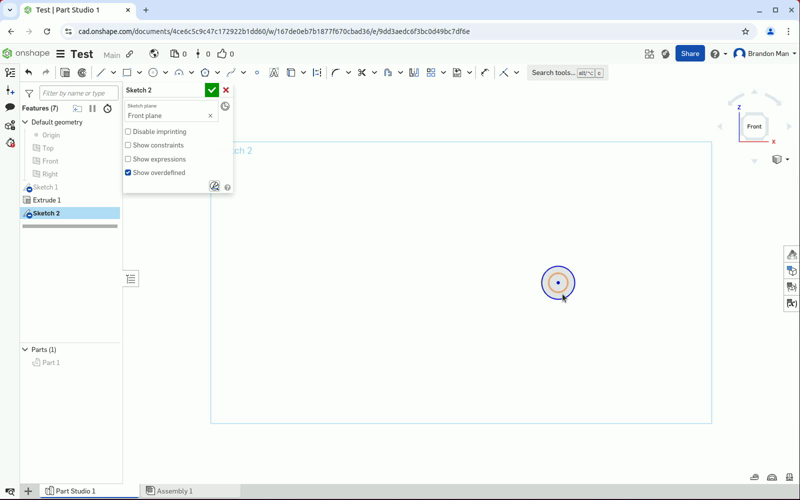
scroll(6)
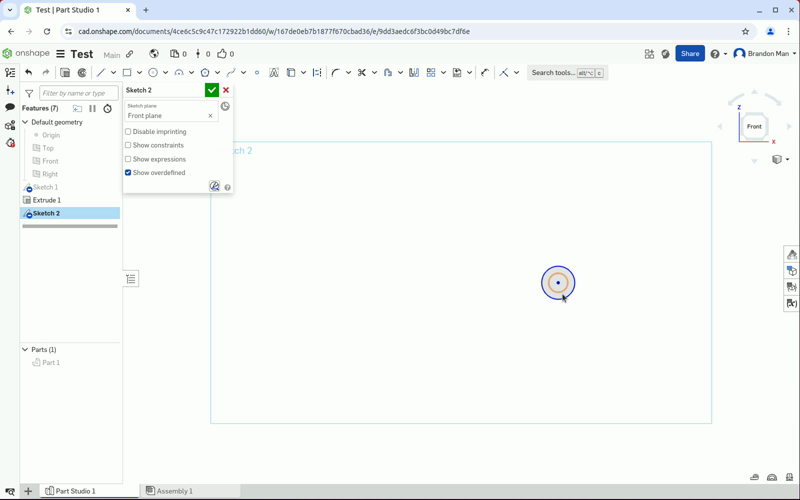
scroll(6)
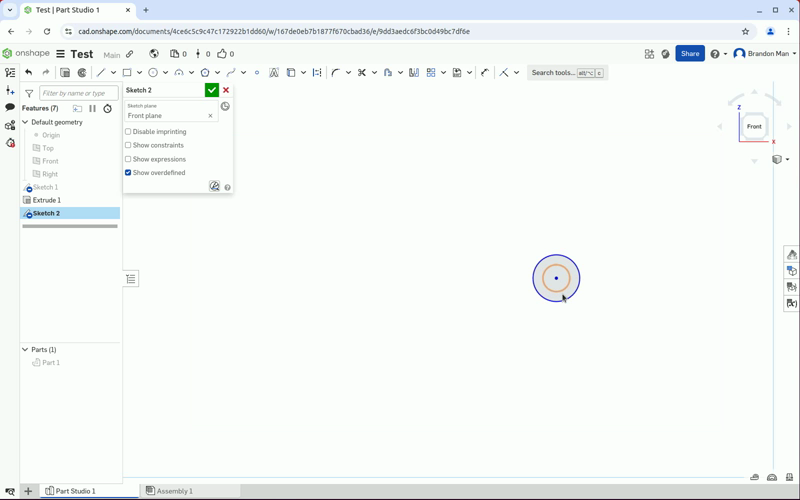
scroll(6)
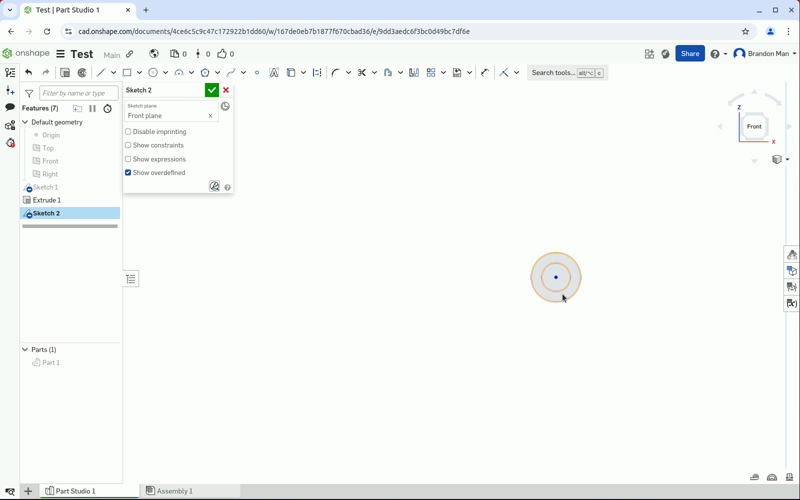
scroll(6)
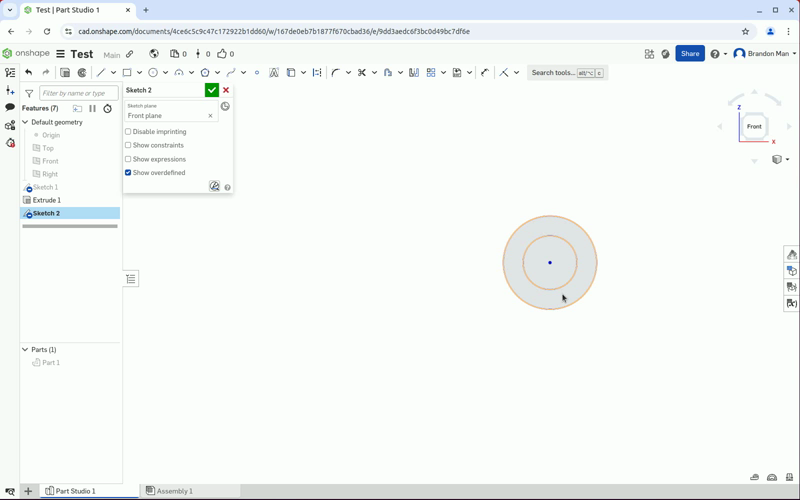
scroll(6)
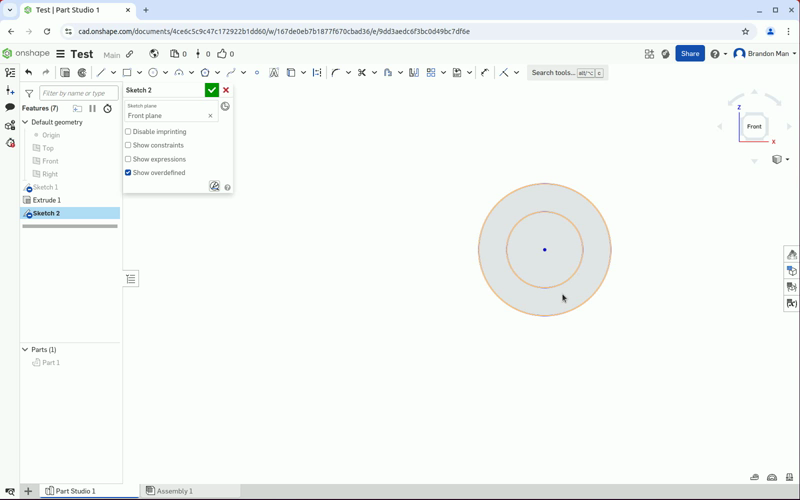
scroll(6)
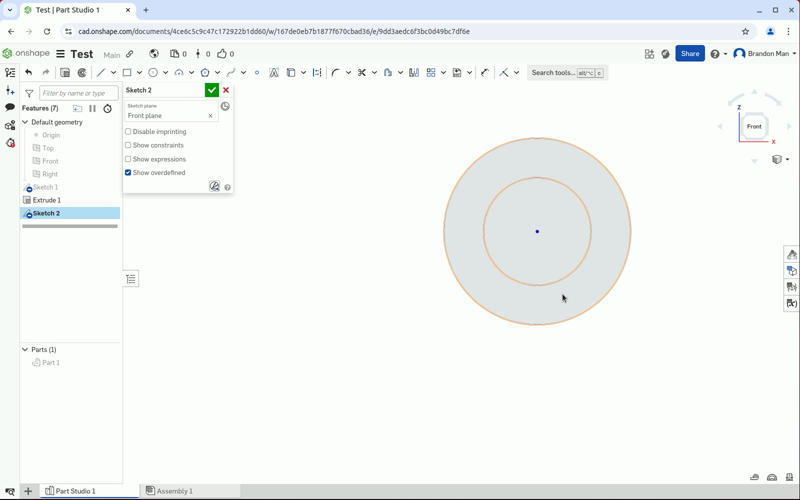
scroll(6)
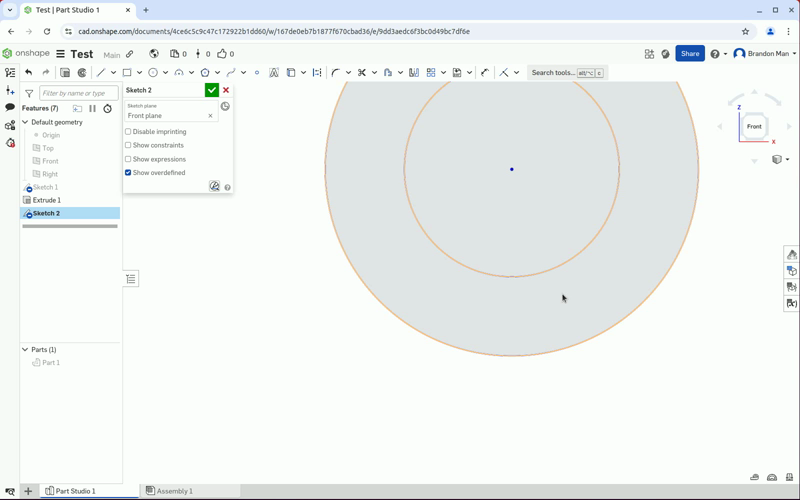
click(562, 293)
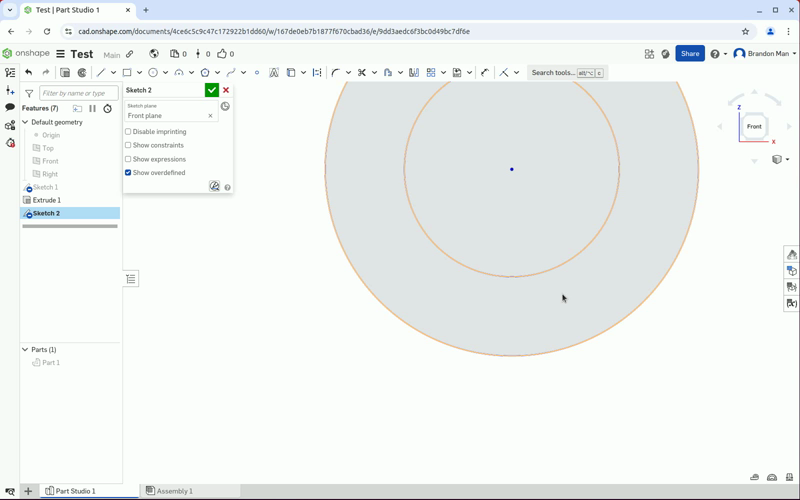
scroll(-6)
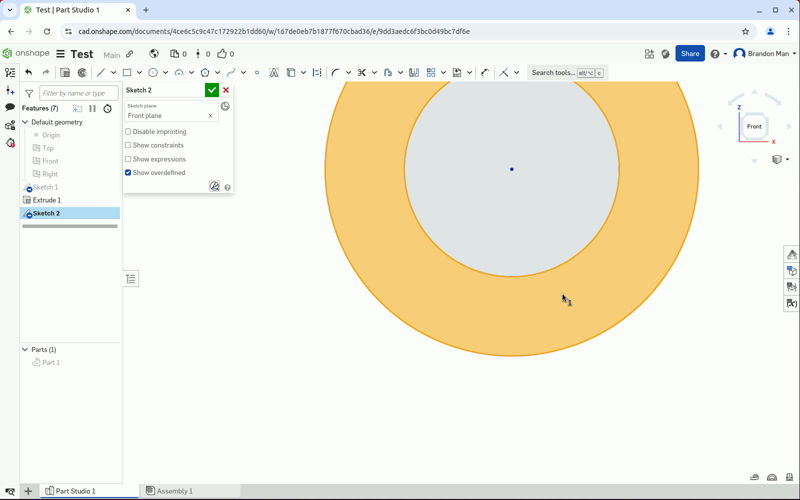
scroll(-6)
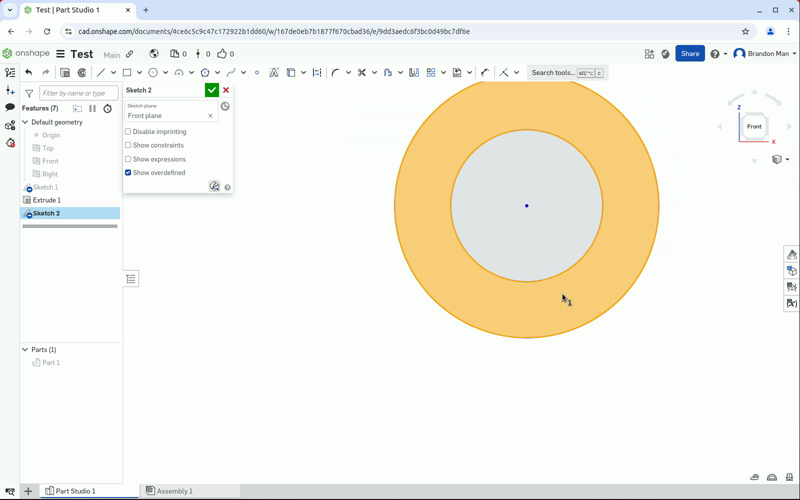
scroll(-6)
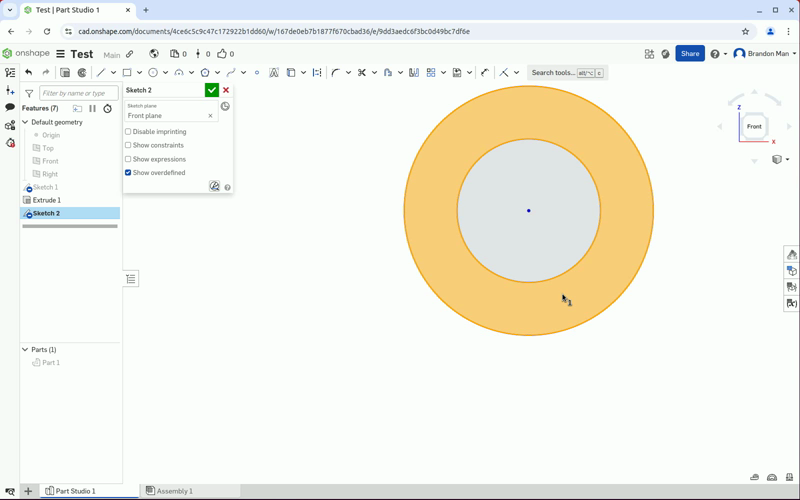
scroll(-6)
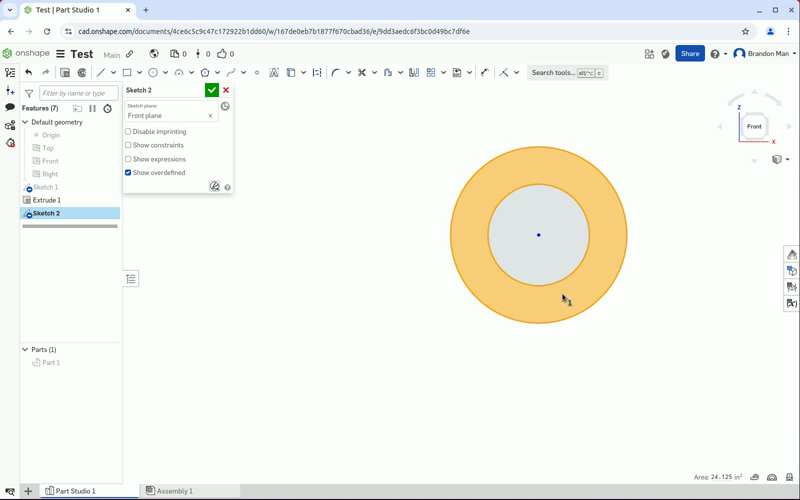
scroll(-6)
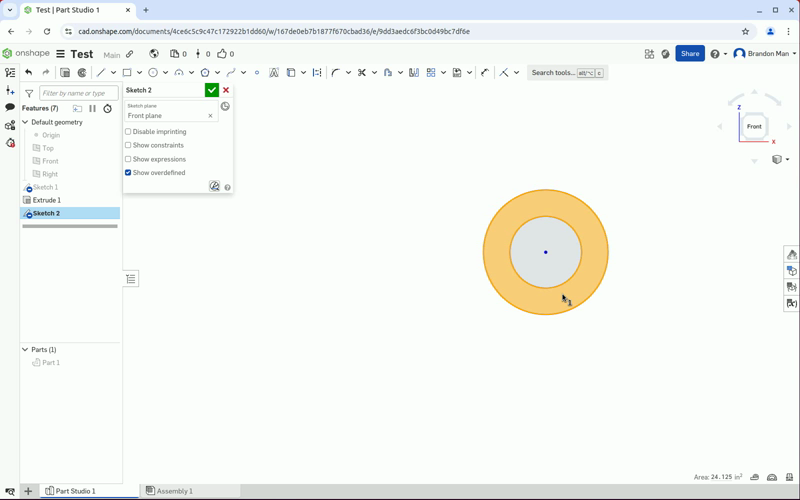
scroll(-6)
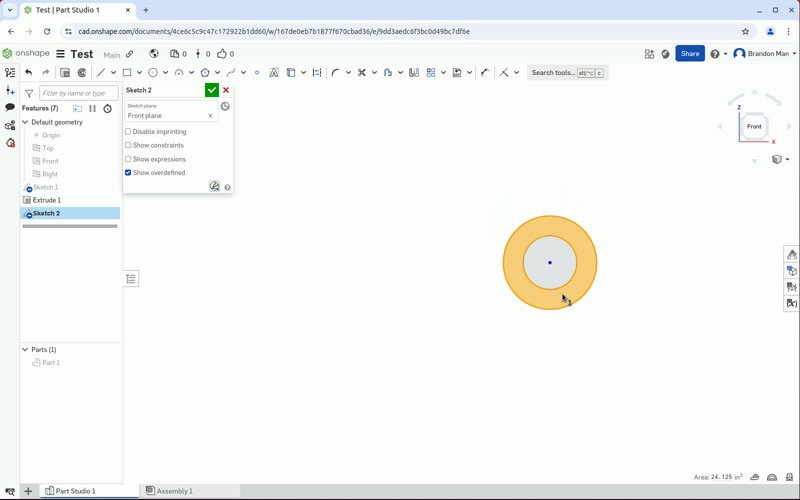
scroll(-6)
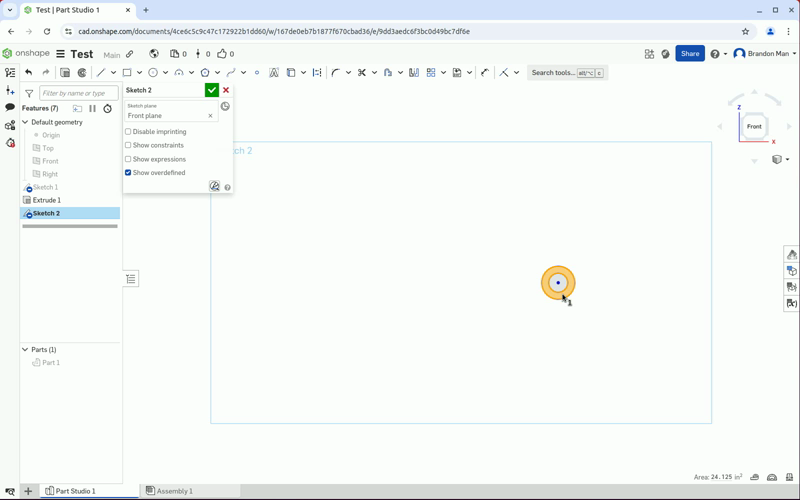
mouse_move(73, 352)
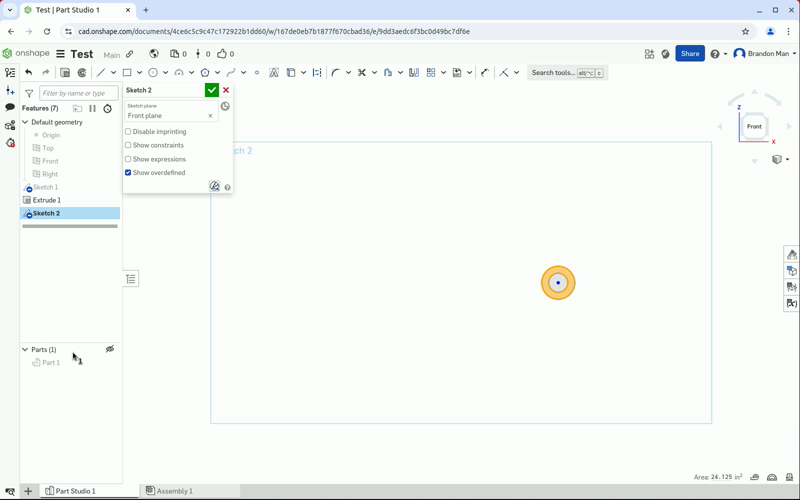
key(shift+y)
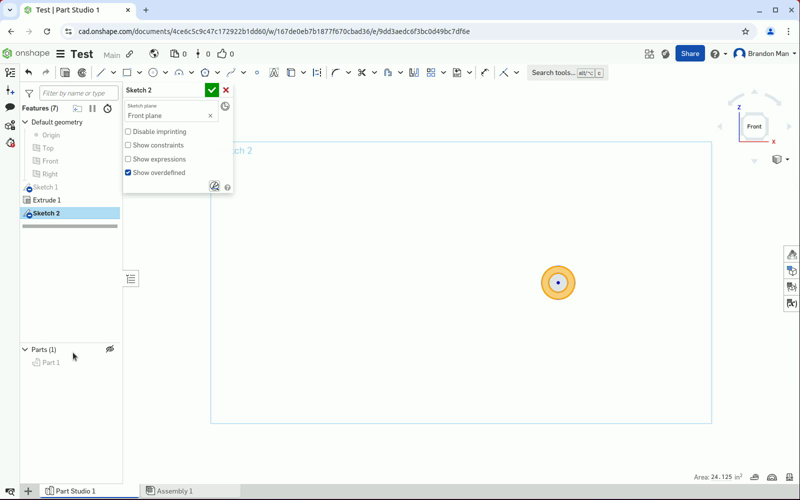
key(shift+e)
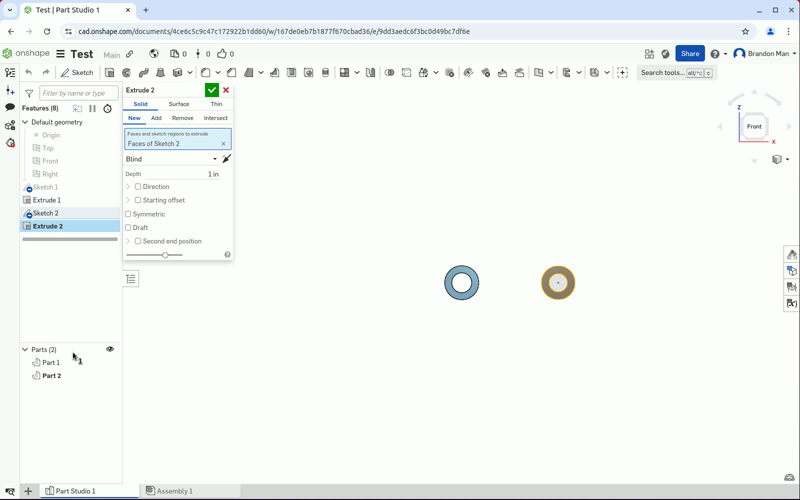
mouse_move(143, 106)
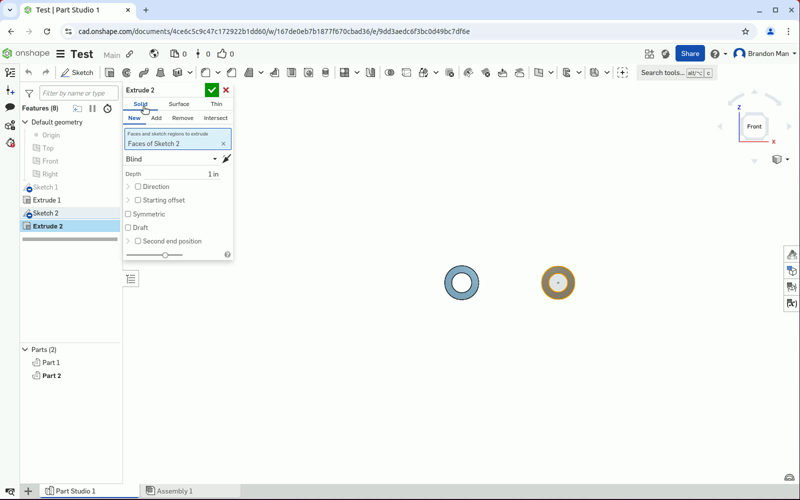
click(143, 106)
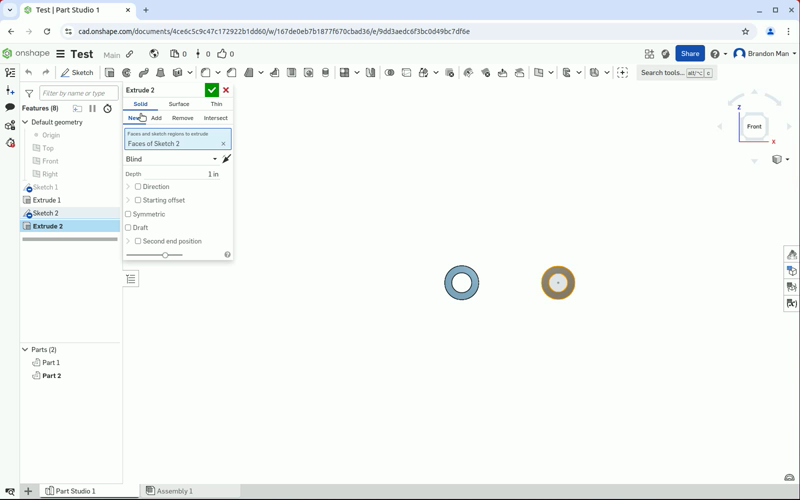
mouse_move(137, 120)
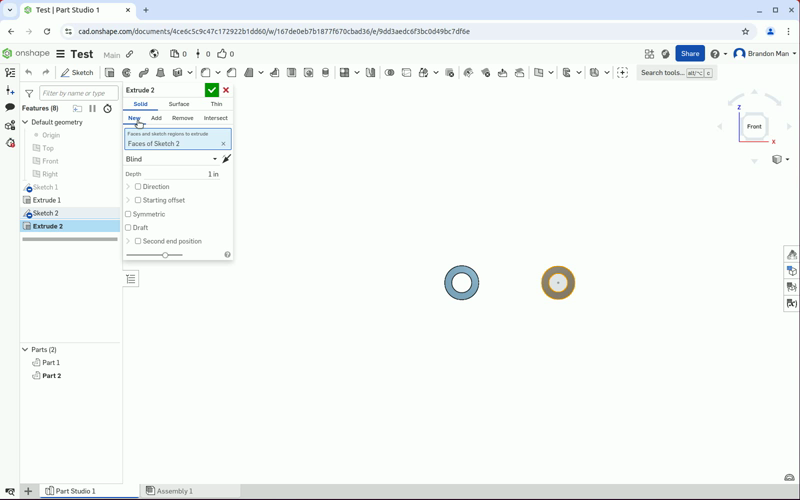
click(137, 120)
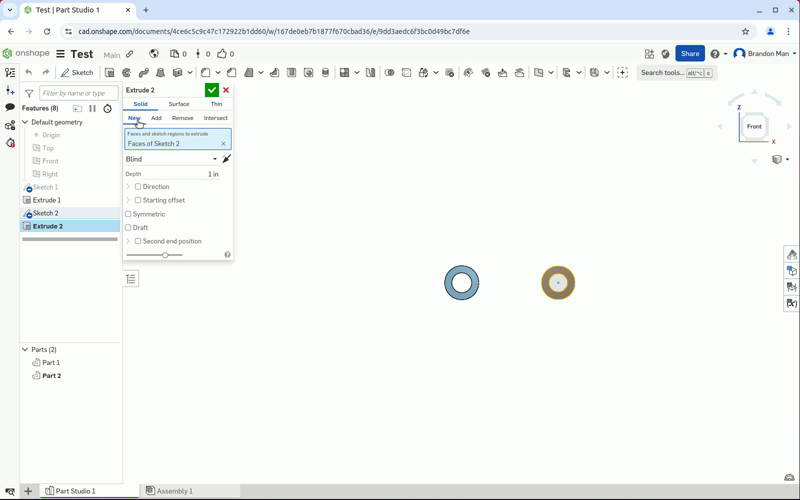
key(tab, 4)
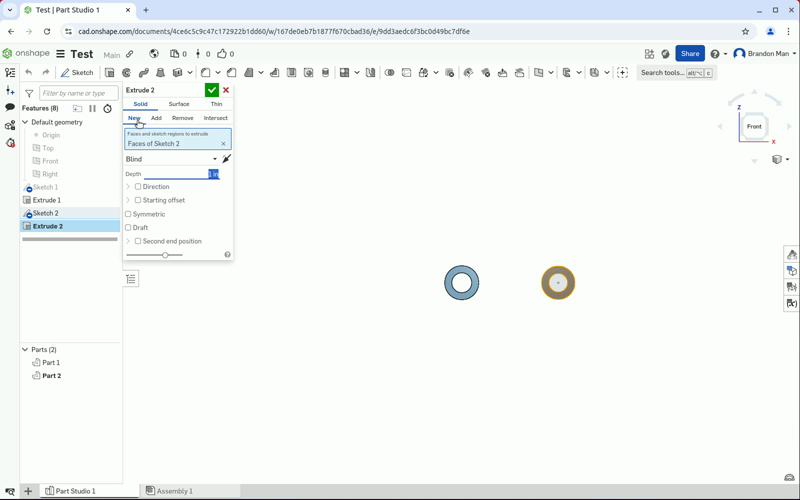
text(3.851)
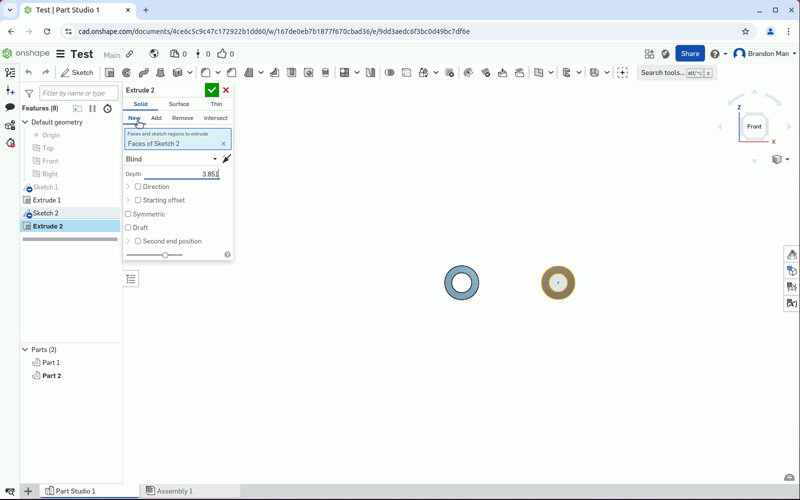
key(enter)
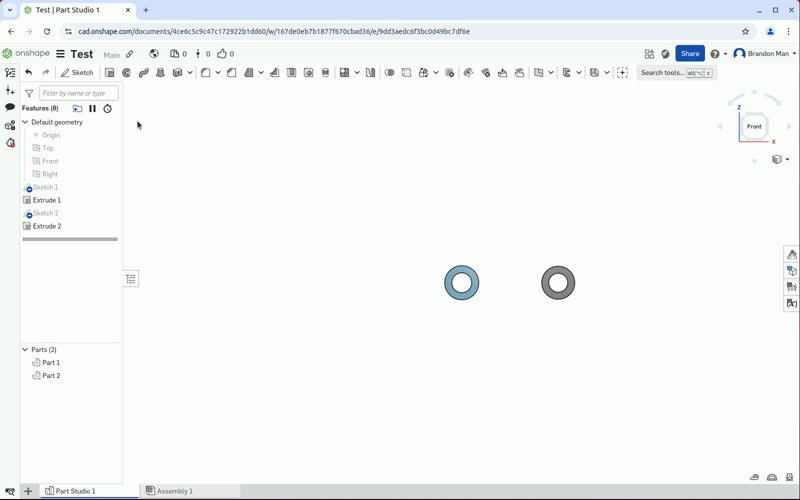
key(shift+h)
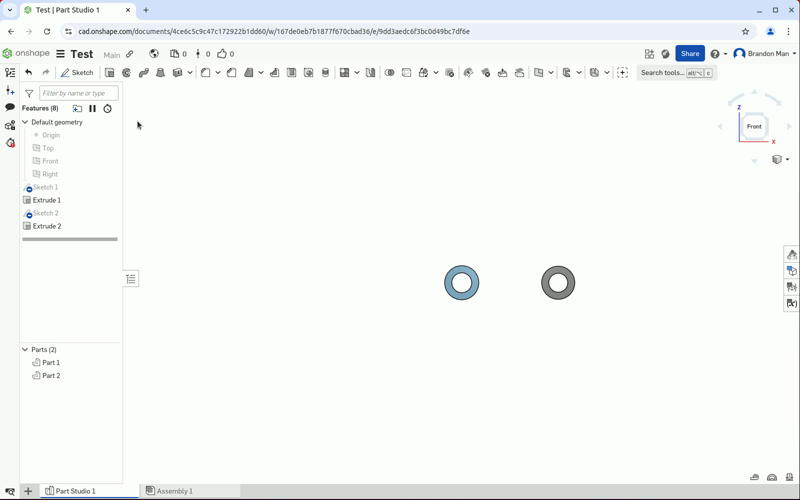
key(shift+h)
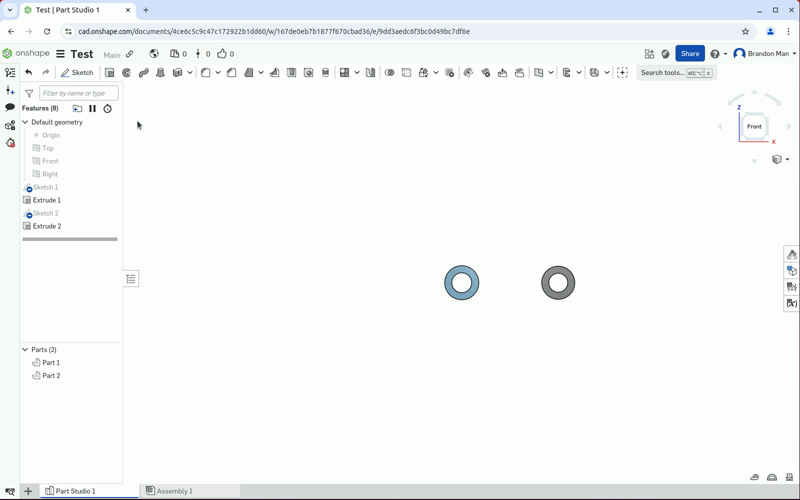
mouse_move(73, 189)
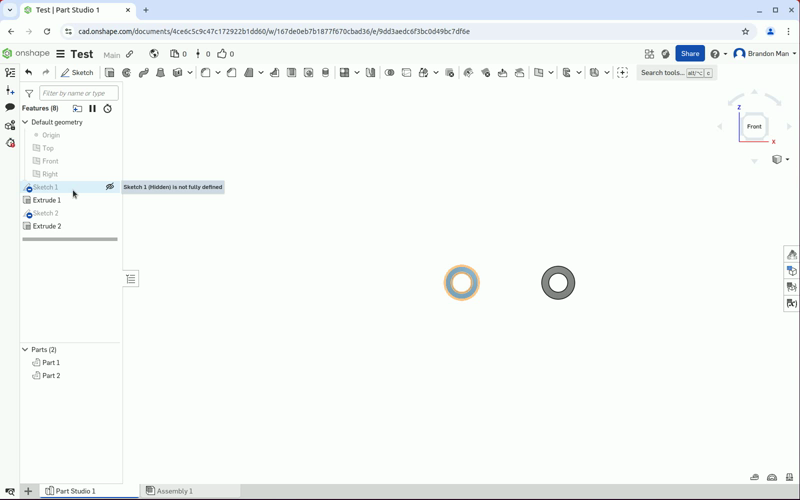
click(73, 189)
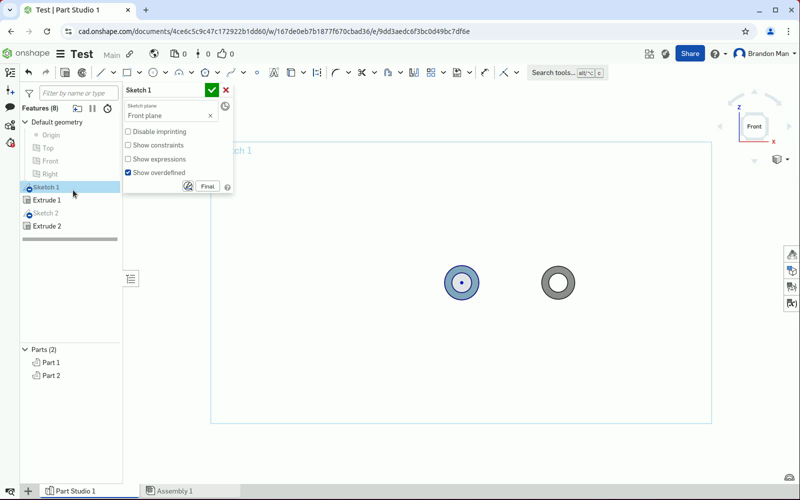
mouse_move(229, 92)
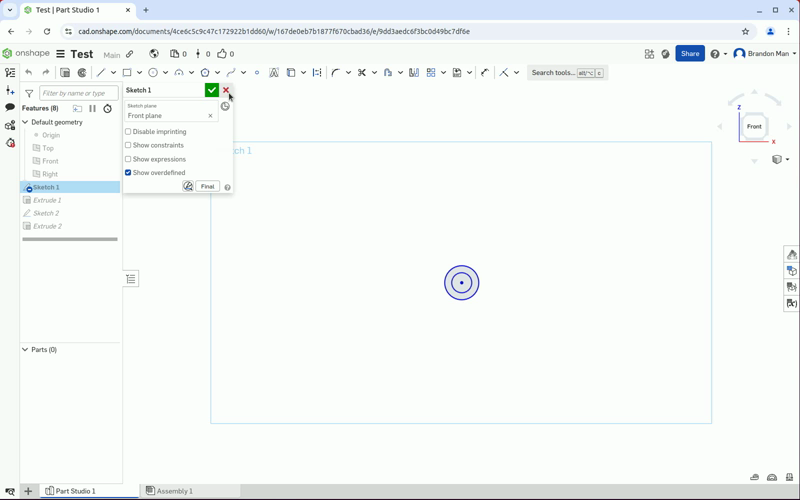
click(229, 92)
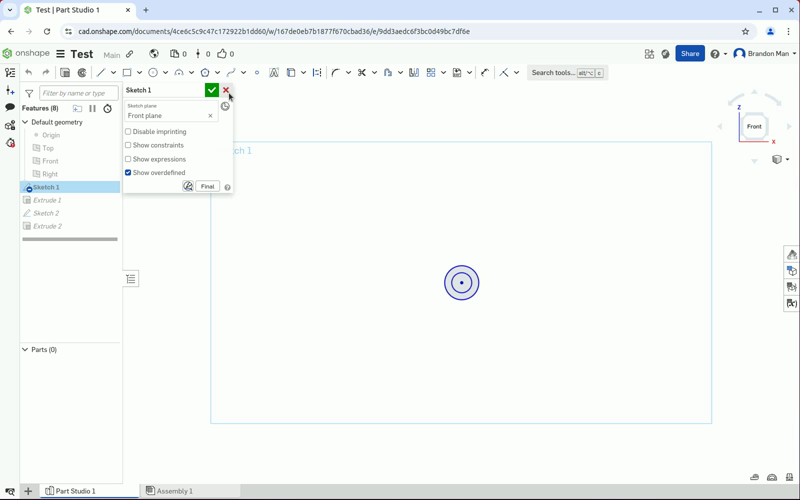
key(shift+s)
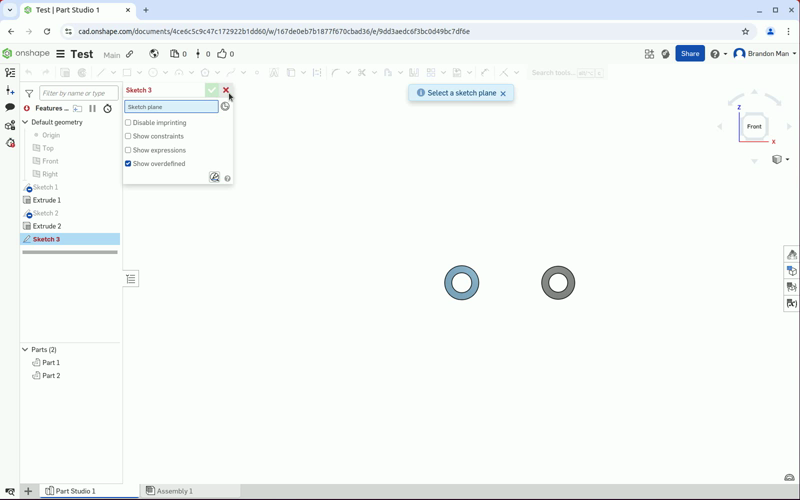
mouse_move(73, 163)
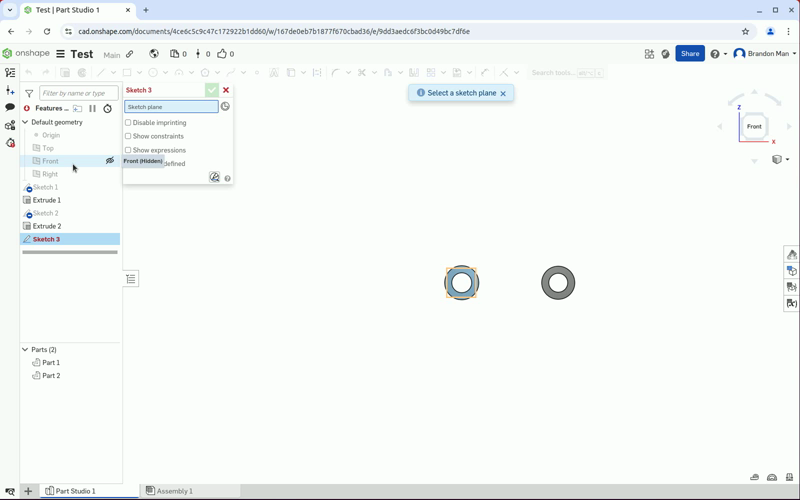
click(73, 163)
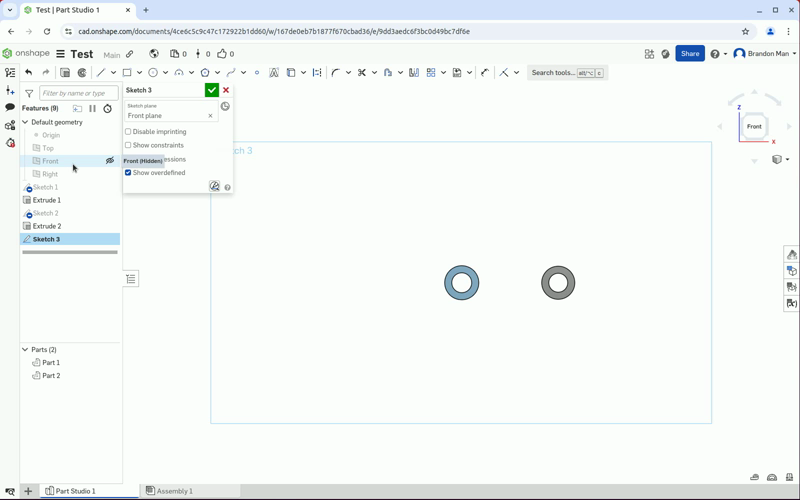
mouse_move(73, 352)
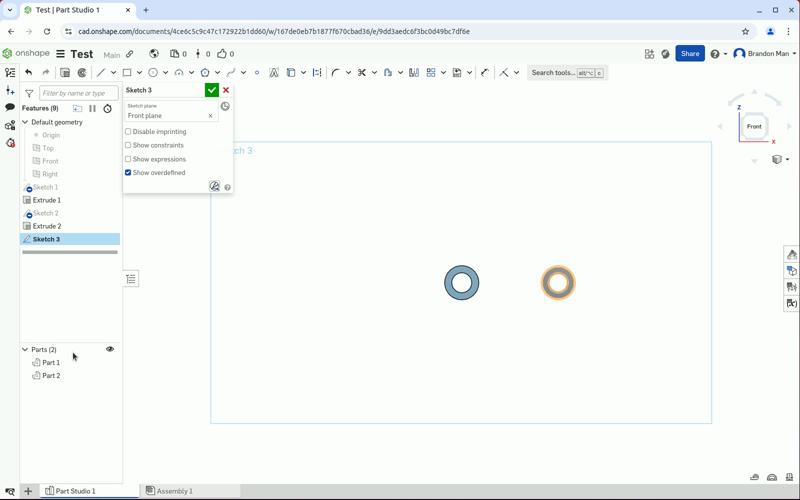
key(y)
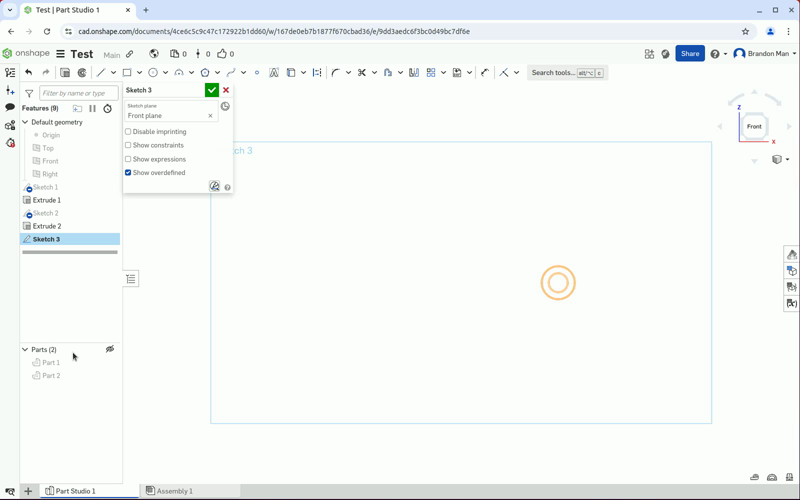
key(l)
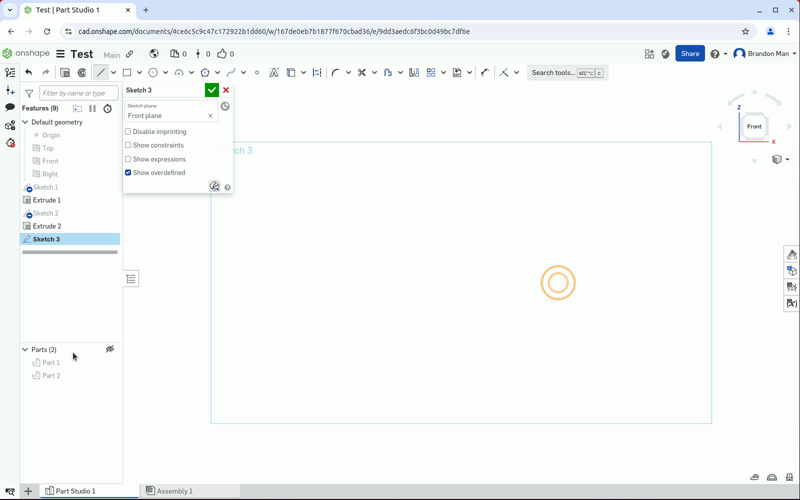
key_down(shift)
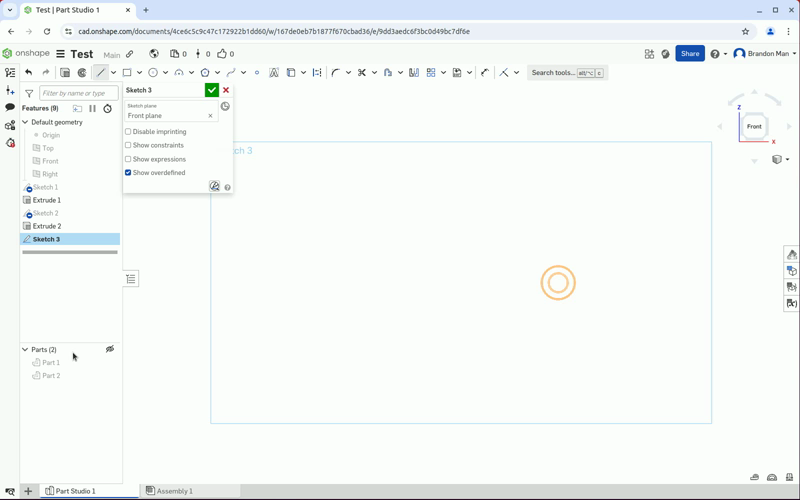
mouse_move(460, 298)
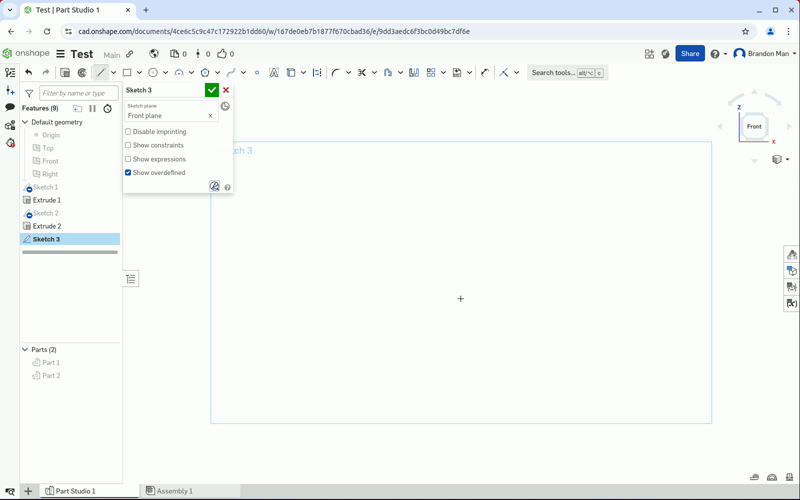
click(460, 298)
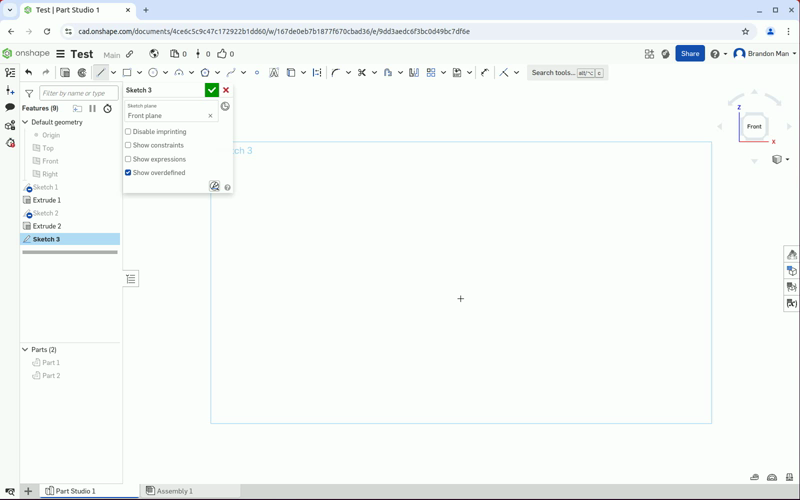
key_up(shift)
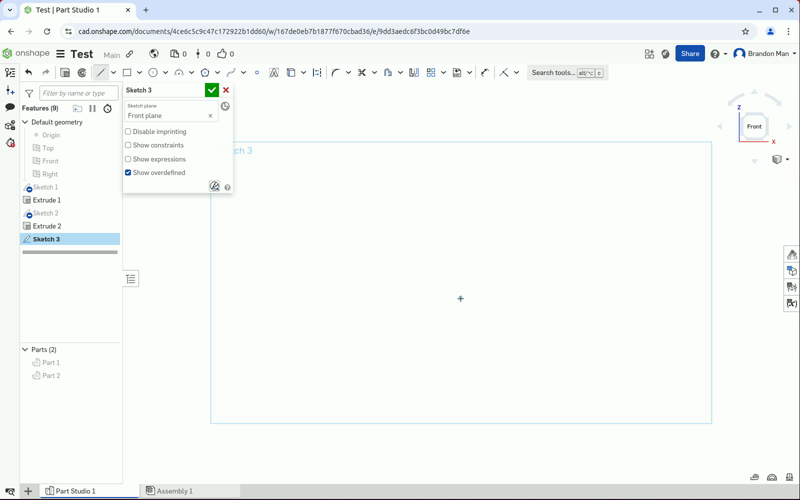
key_down(shift)
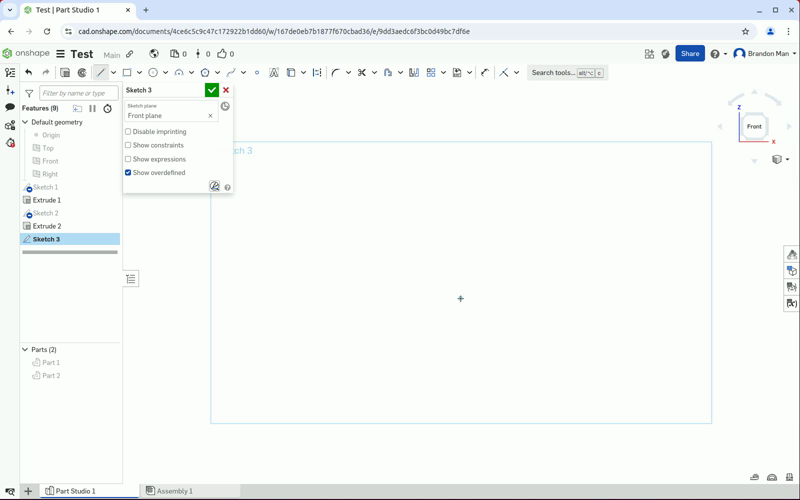
mouse_move(558, 298)
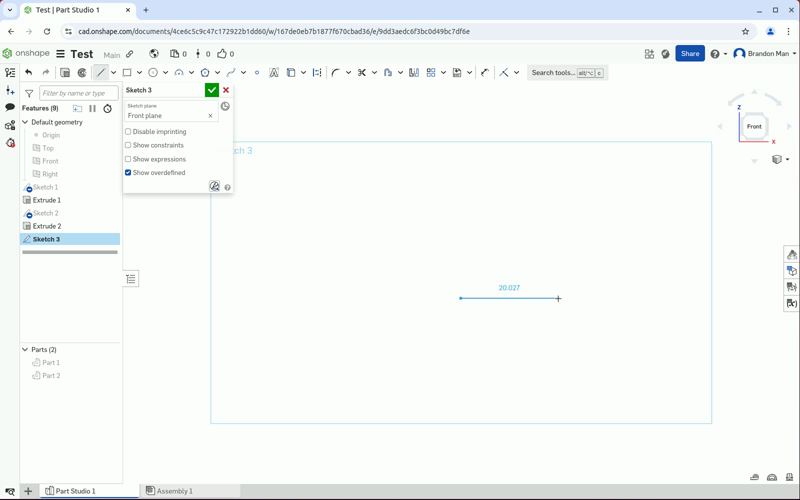
click(558, 298)
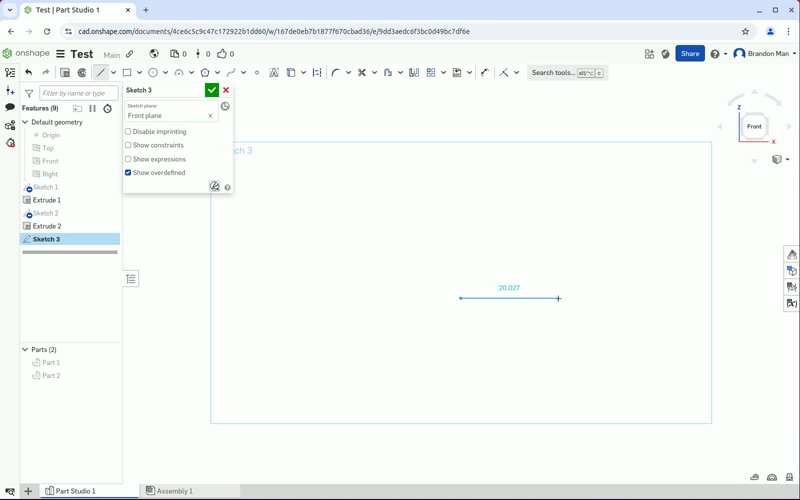
key_up(shift)
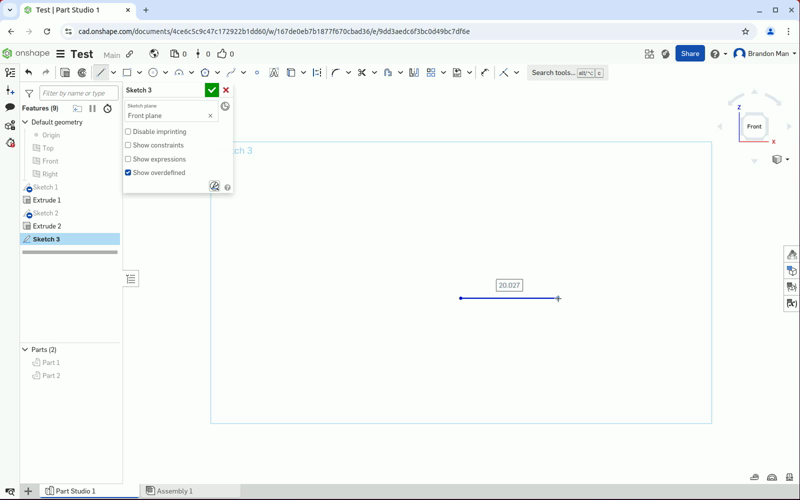
key(esc)
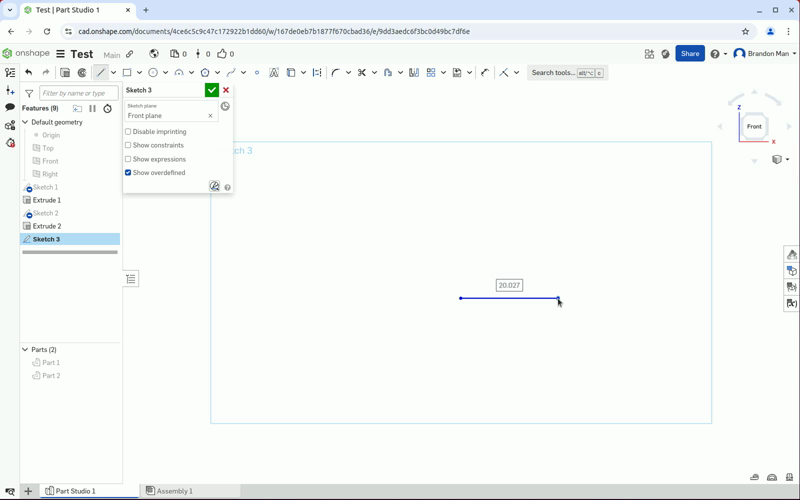
key(a)
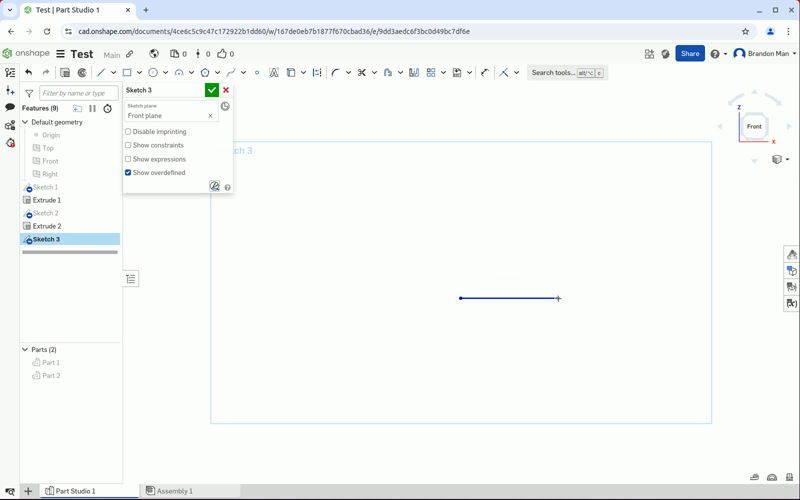
mouse_move(558, 298)
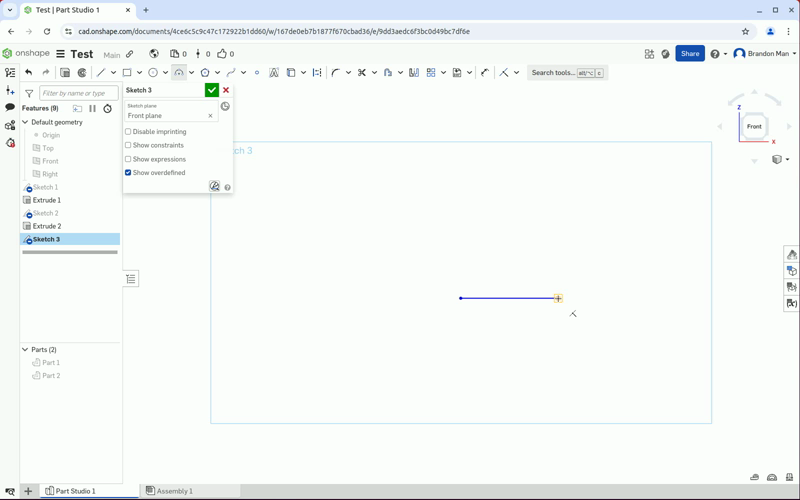
click(558, 298)
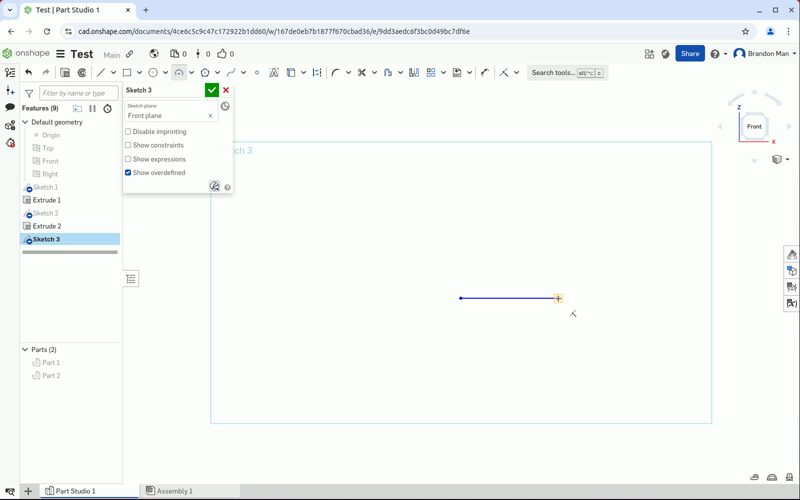
key_down(shift)
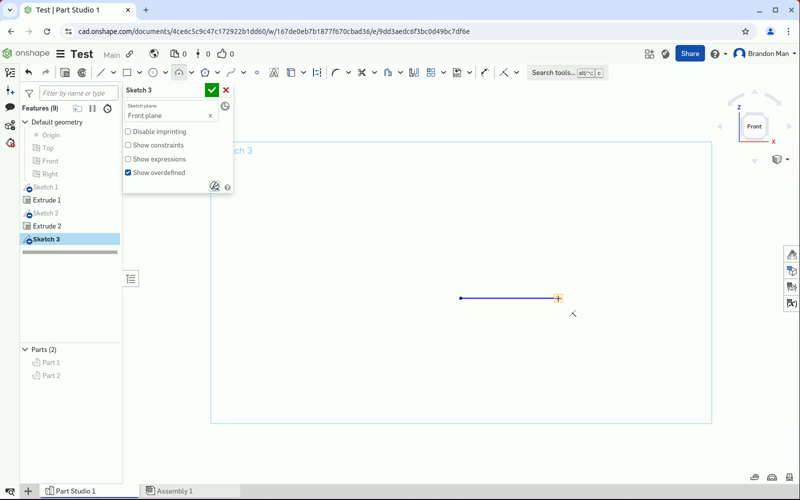
mouse_move(558, 267)
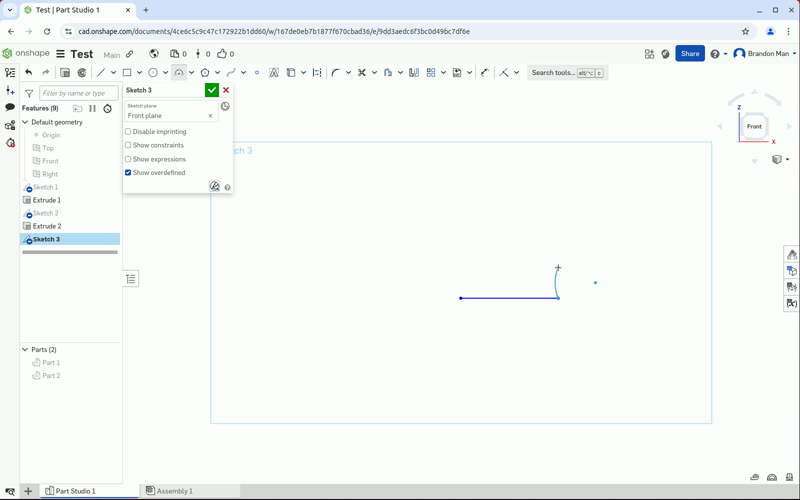
click(558, 267)
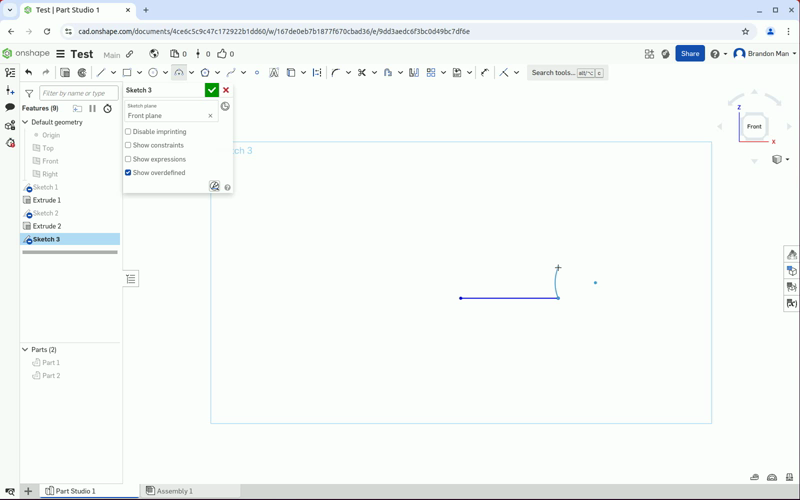
mouse_move(542, 282)
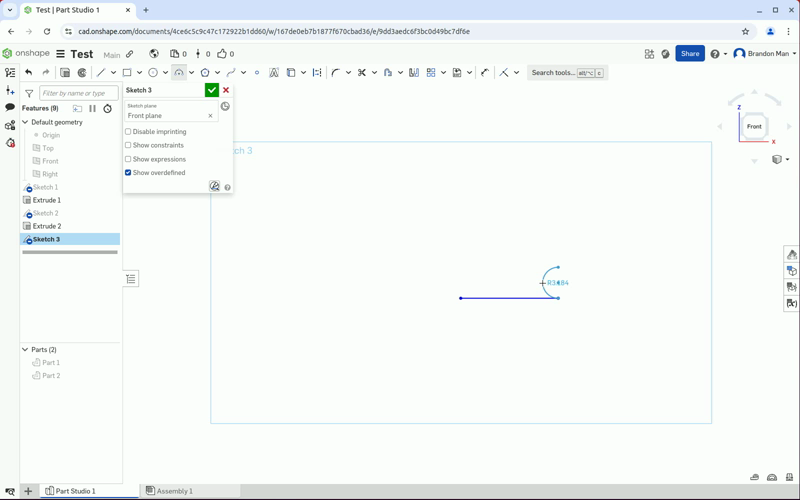
click(542, 282)
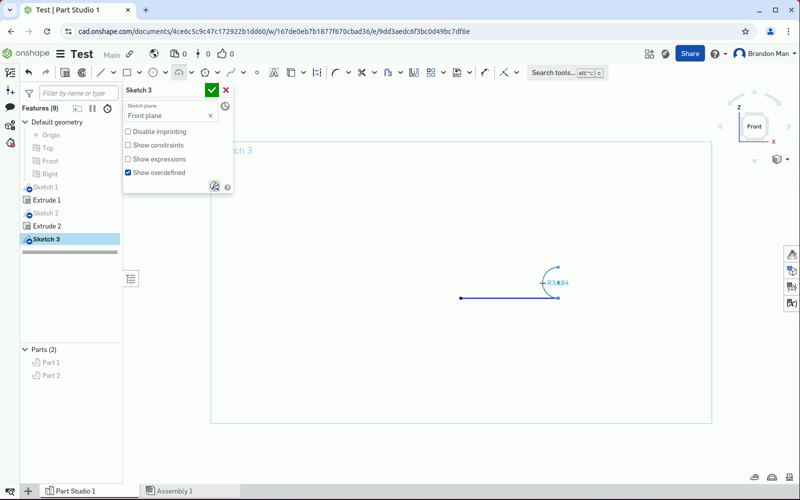
key_up(shift)
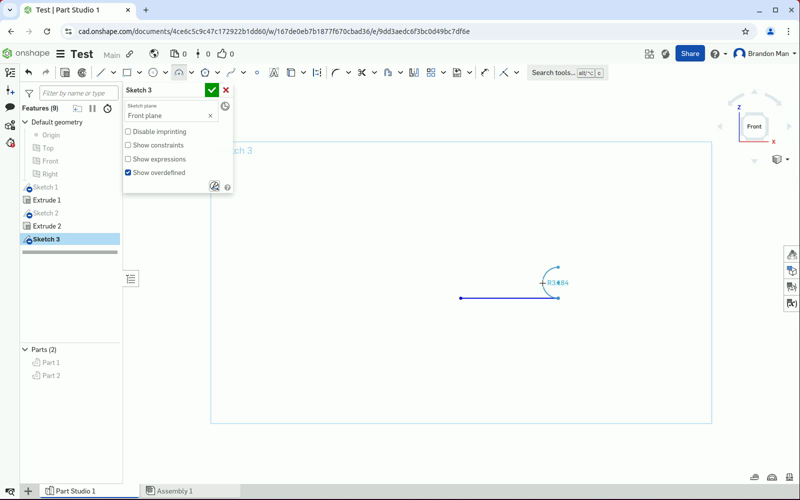
key(esc)
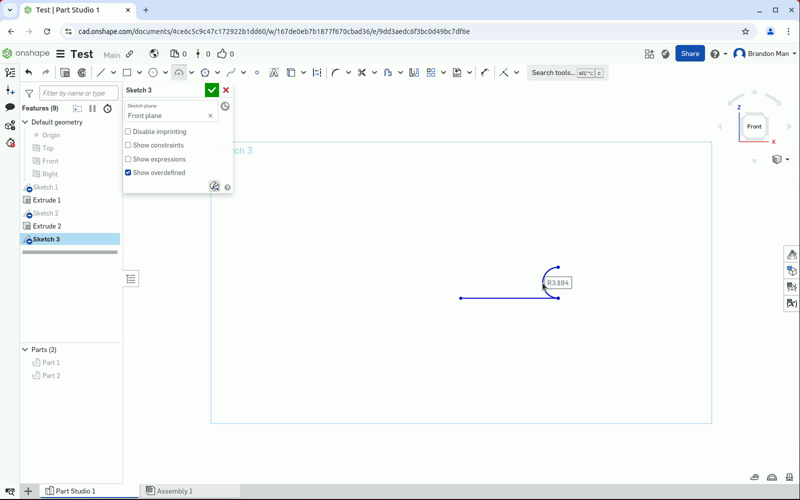
key(l)
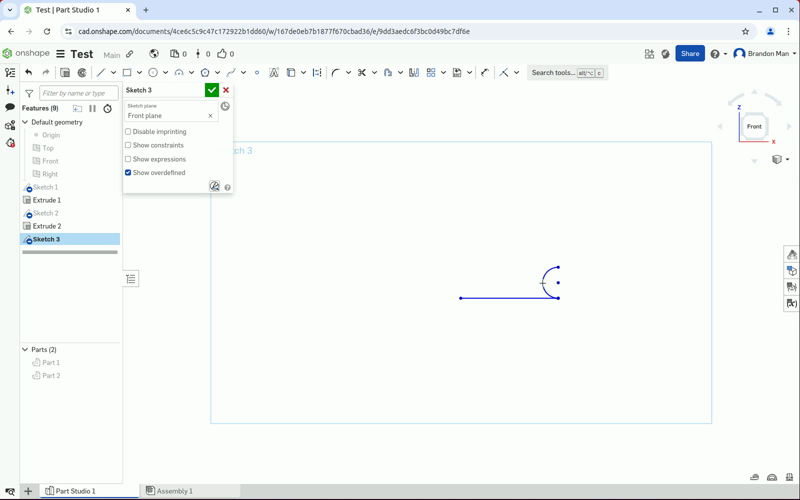
mouse_move(558, 267)
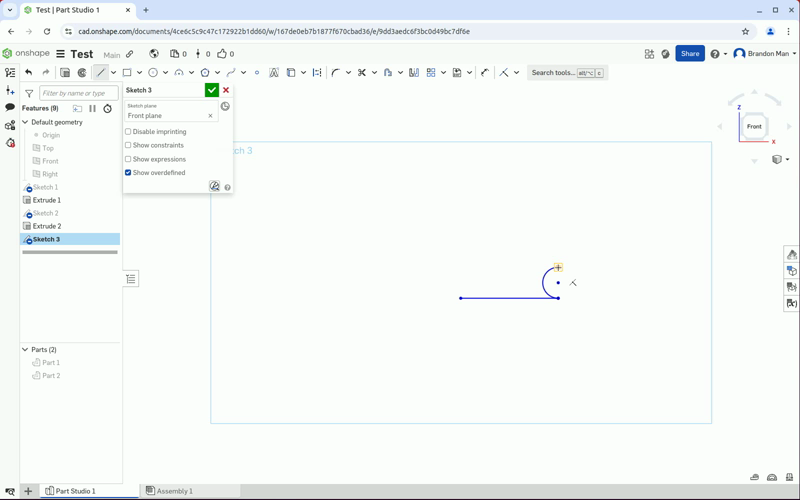
click(558, 267)
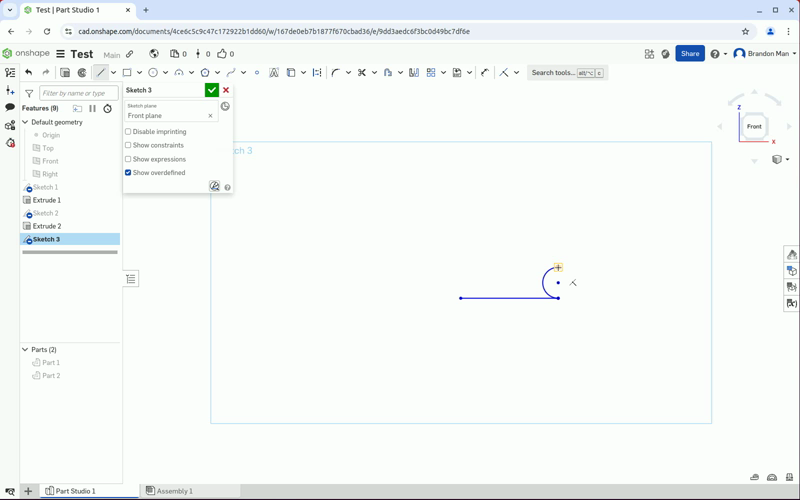
key_down(shift)
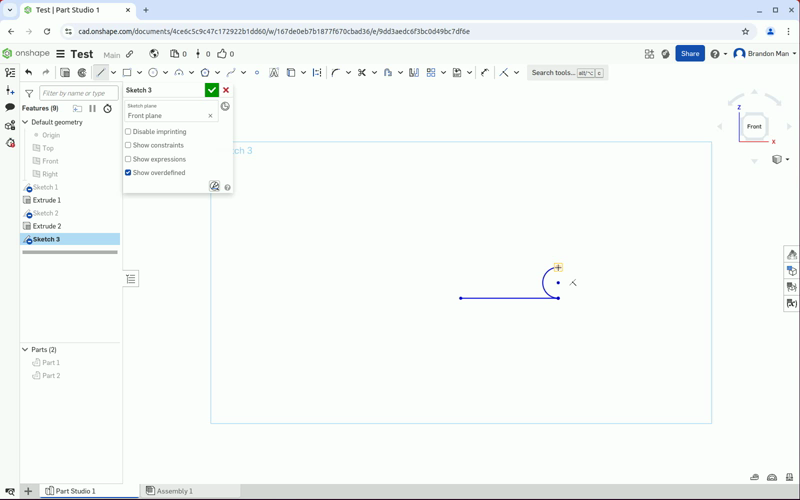
mouse_move(460, 267)
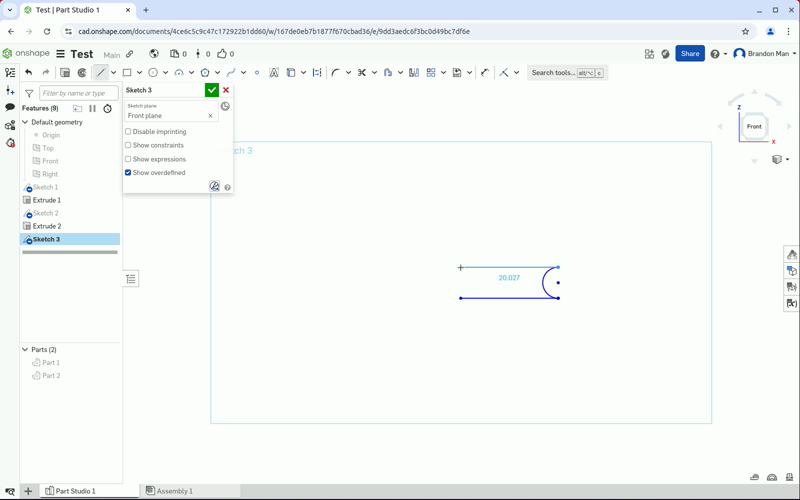
click(460, 267)
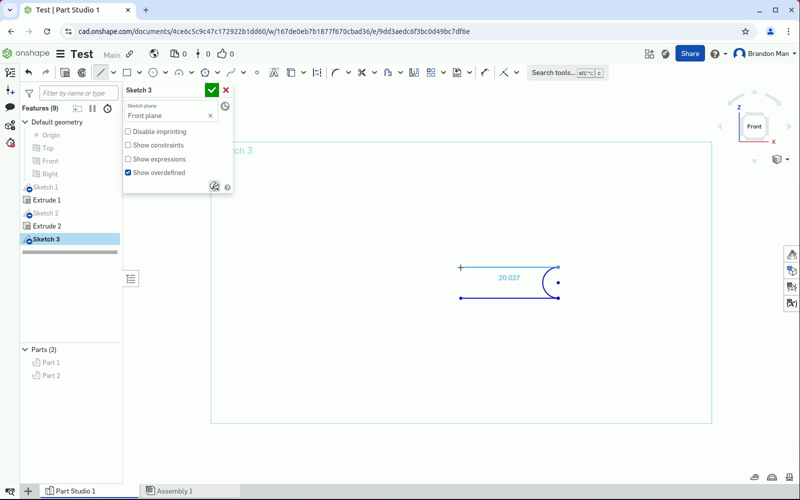
key_up(shift)
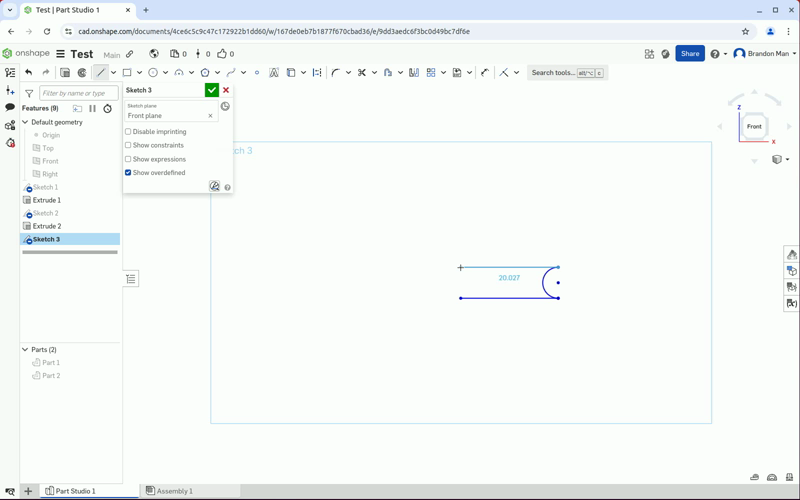
key(esc)
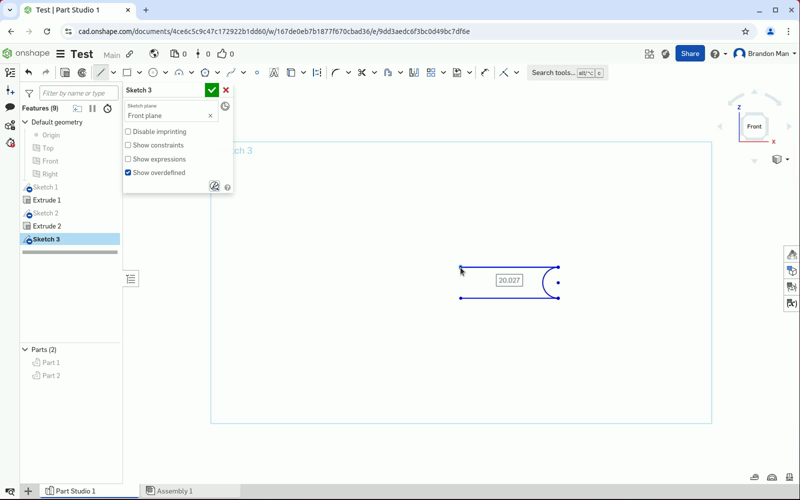
key(a)
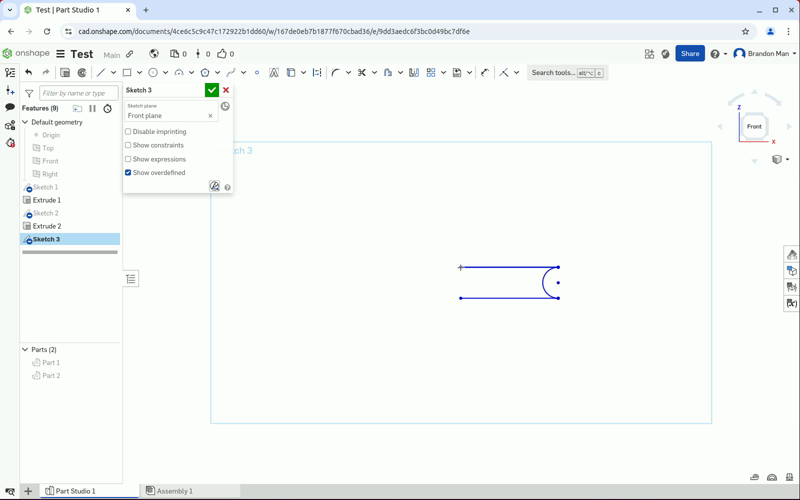
mouse_move(460, 267)
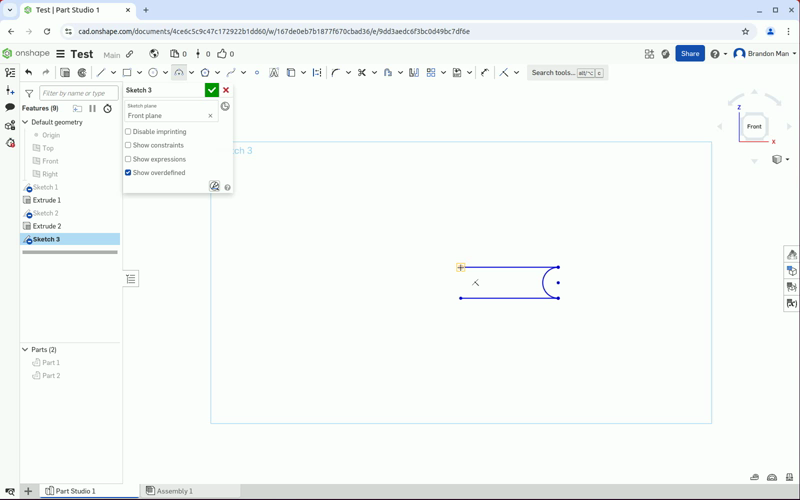
click(460, 267)
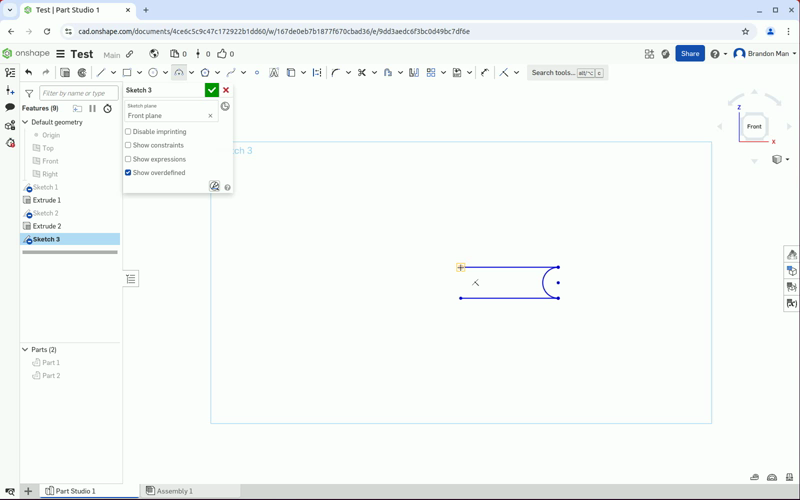
mouse_move(460, 298)
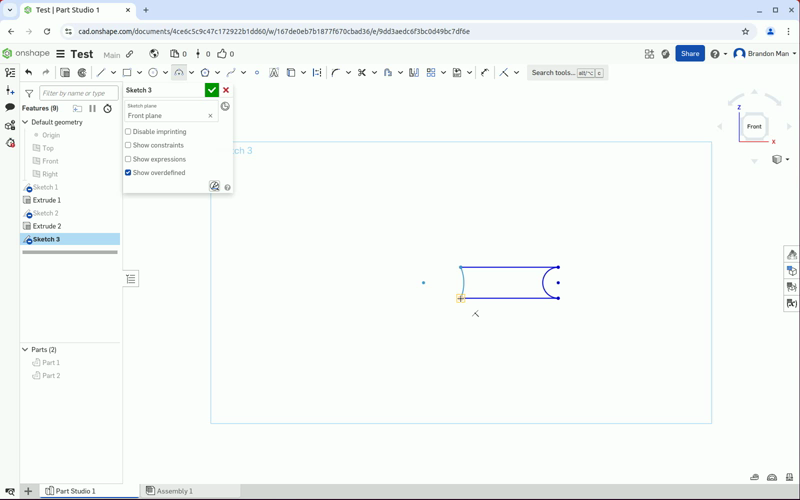
click(460, 298)
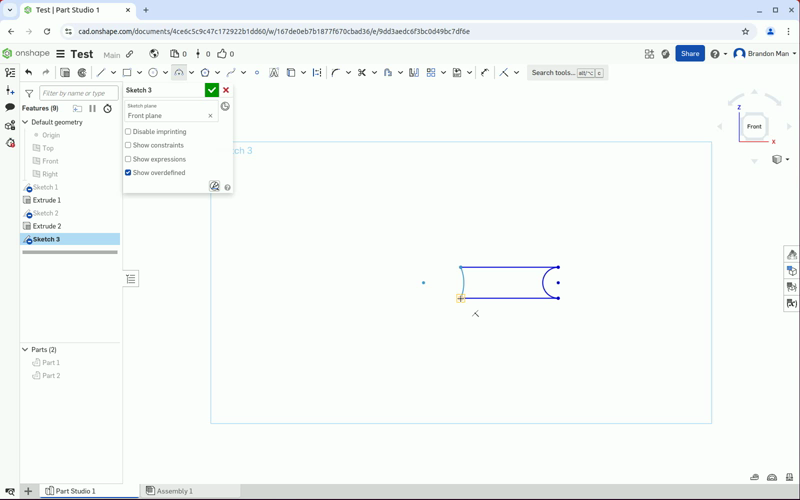
key_down(shift)
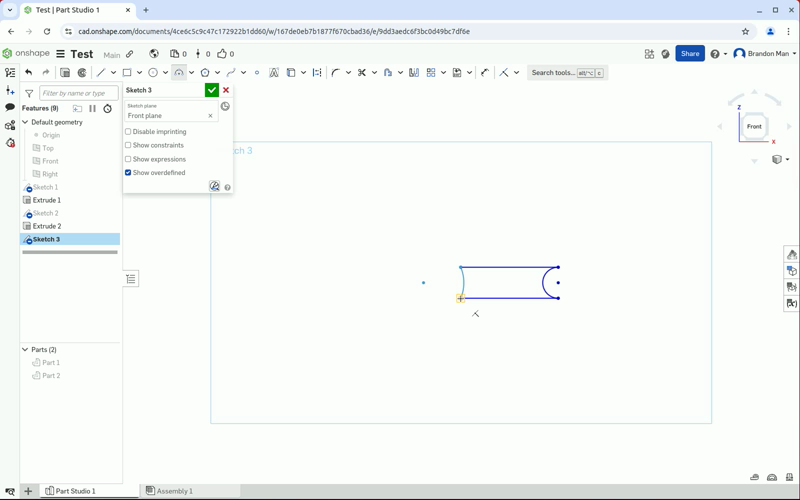
mouse_move(476, 282)
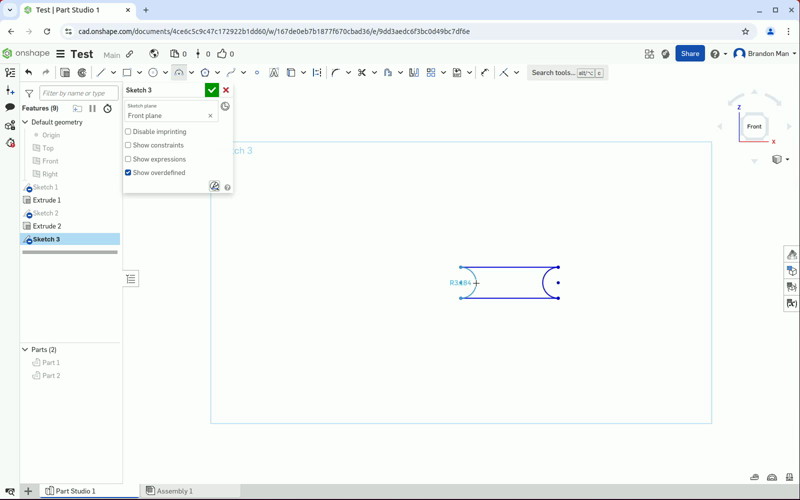
click(476, 282)
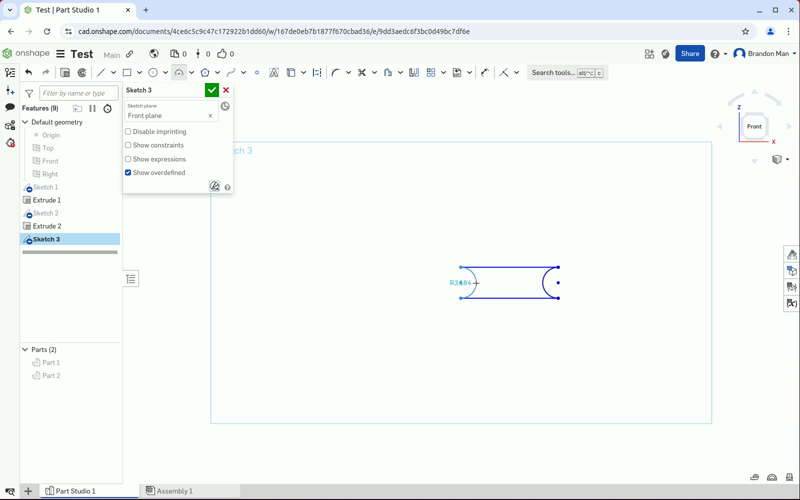
key_up(shift)
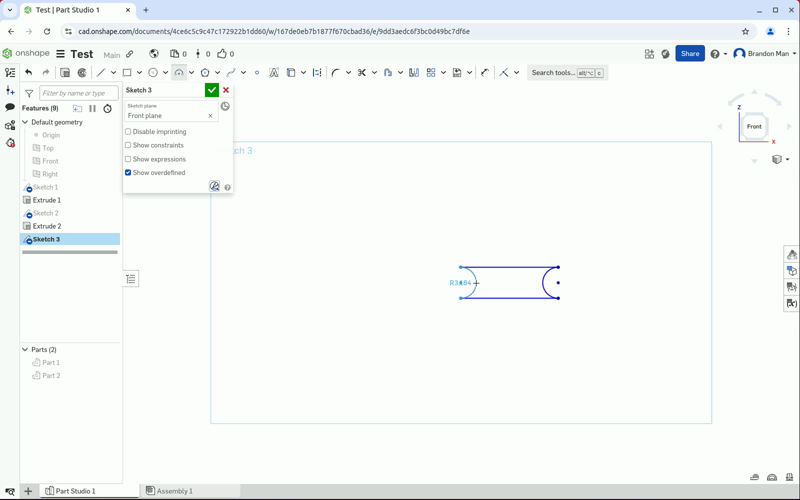
key(esc)
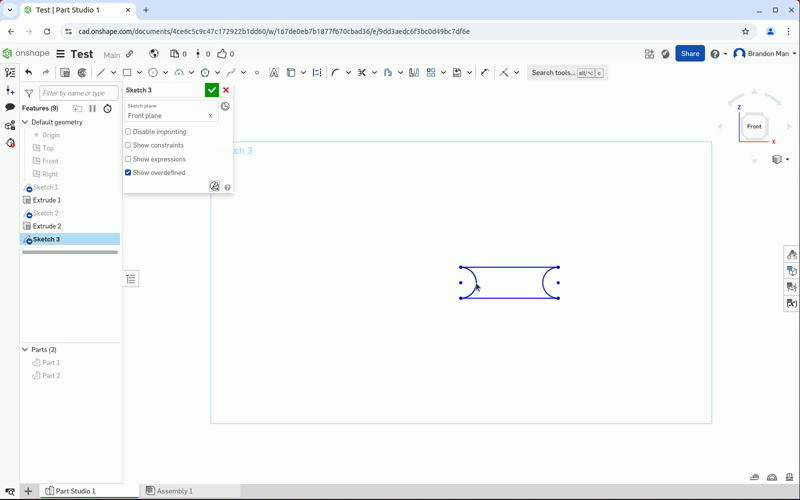
mouse_move(477, 294)
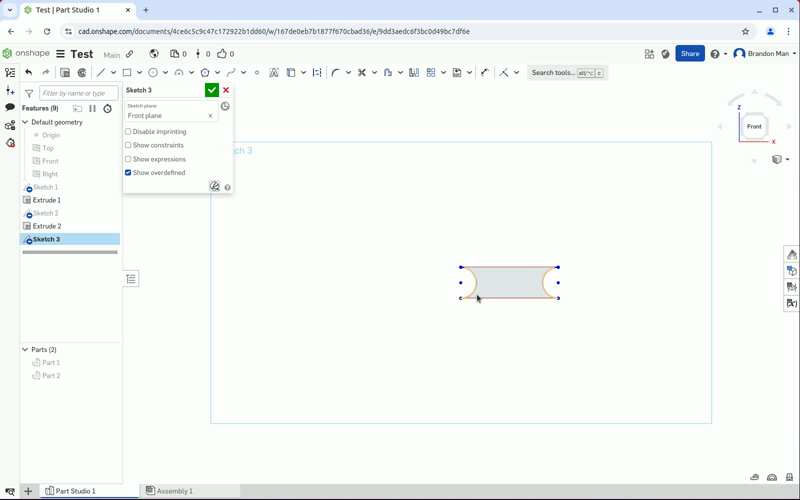
scroll(6)
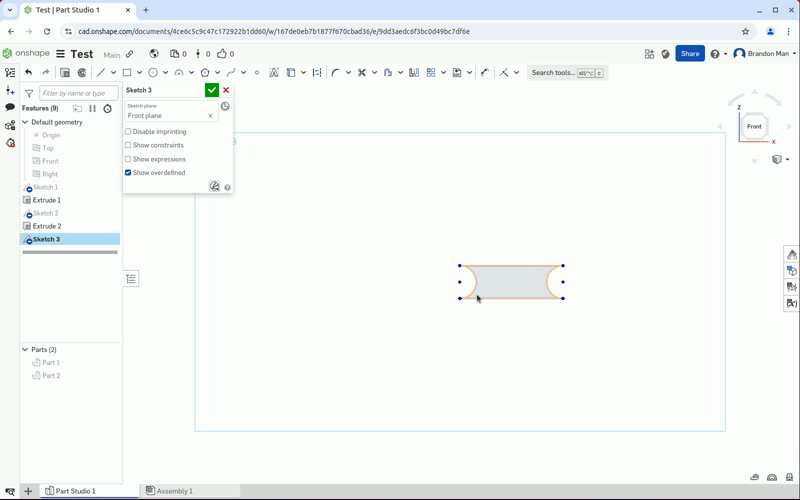
scroll(6)
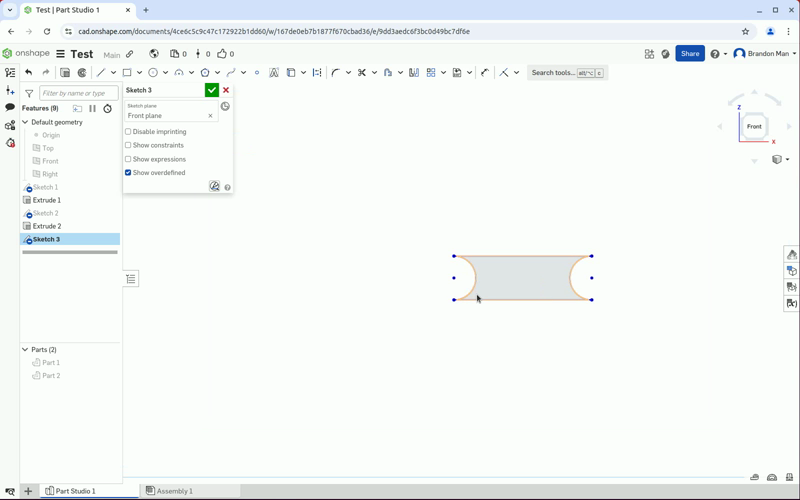
scroll(6)
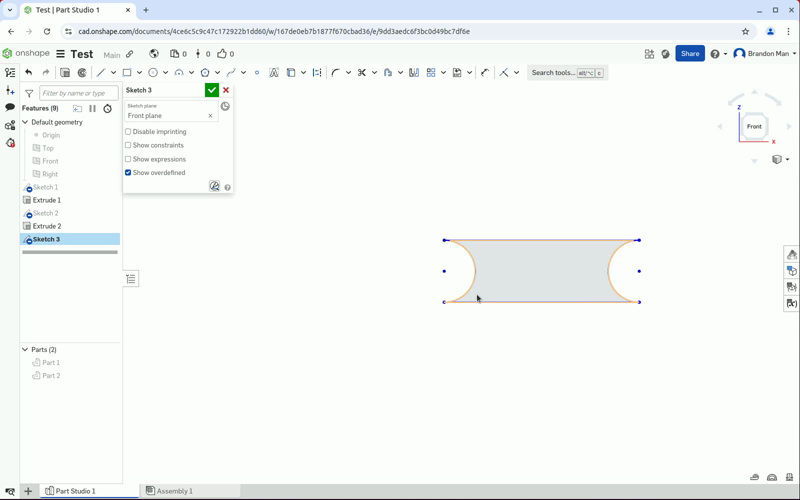
scroll(6)
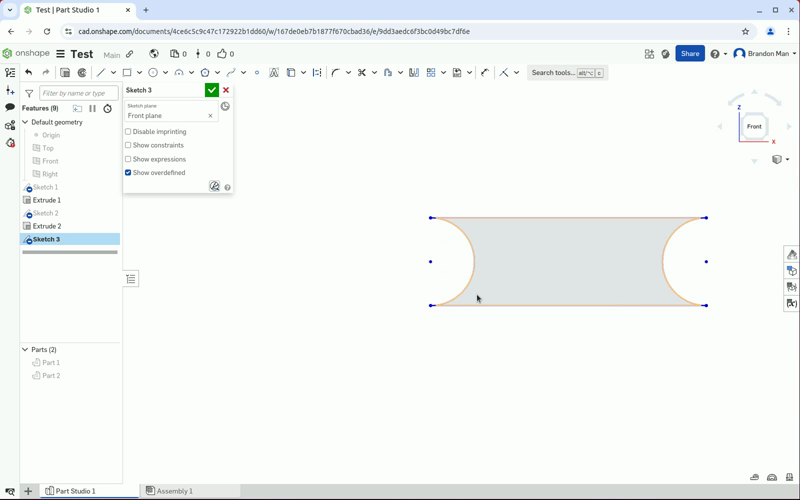
scroll(6)
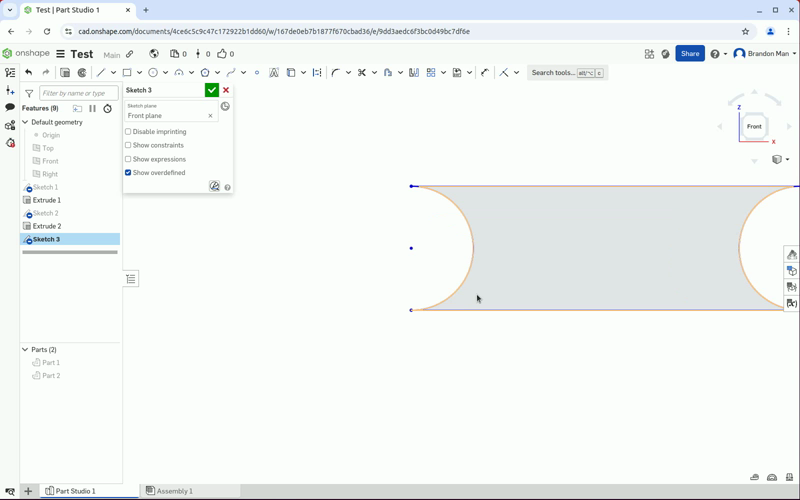
scroll(6)
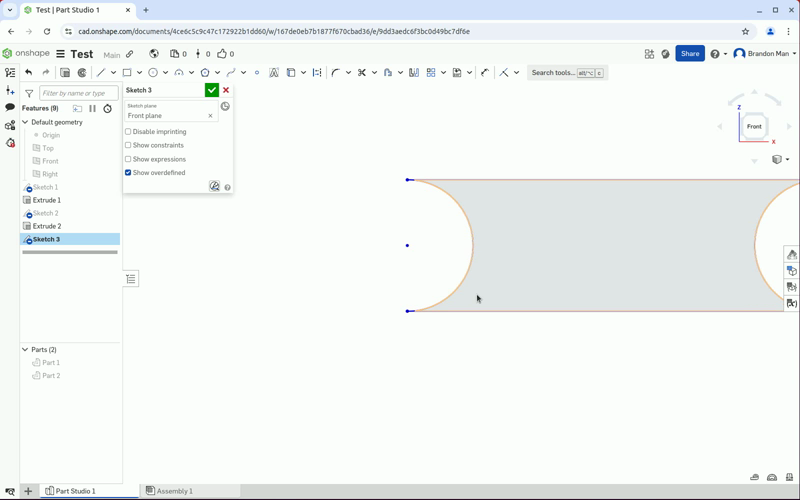
scroll(6)
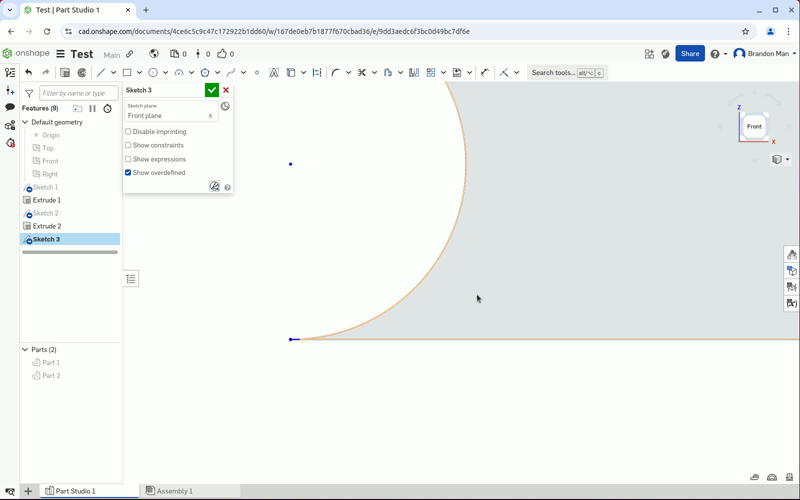
click(477, 294)
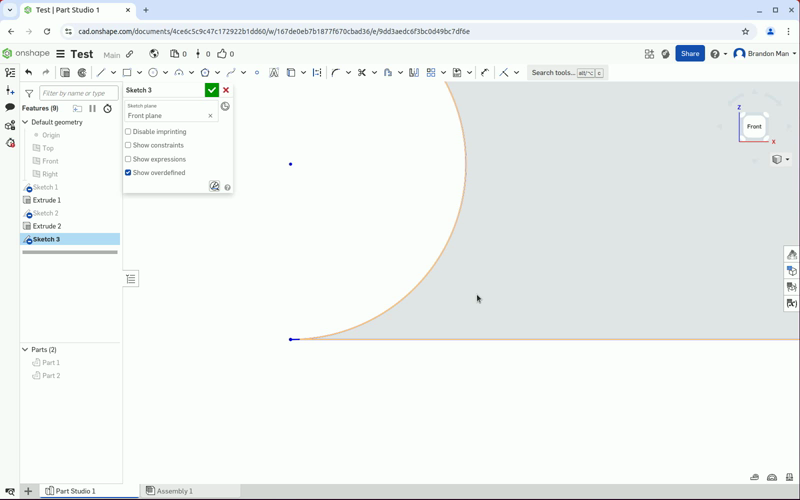
scroll(-6)
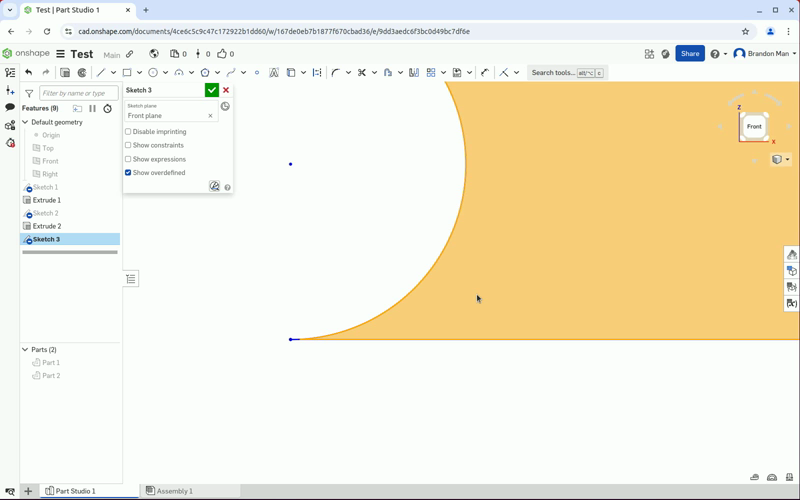
scroll(-6)
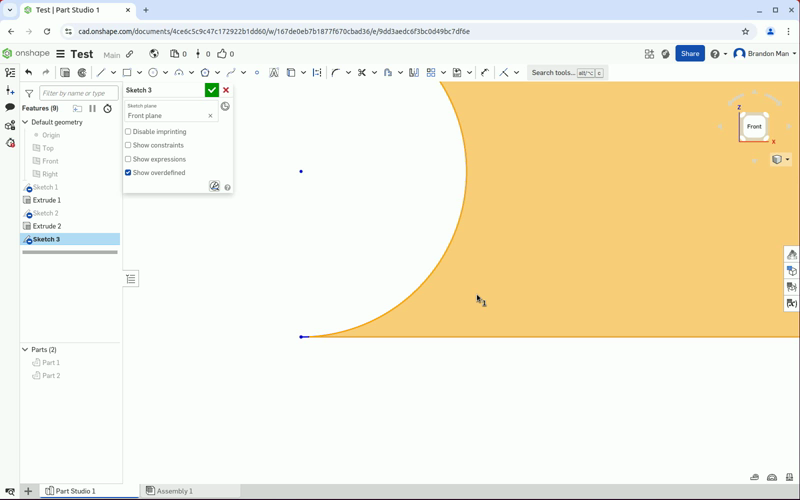
scroll(-6)
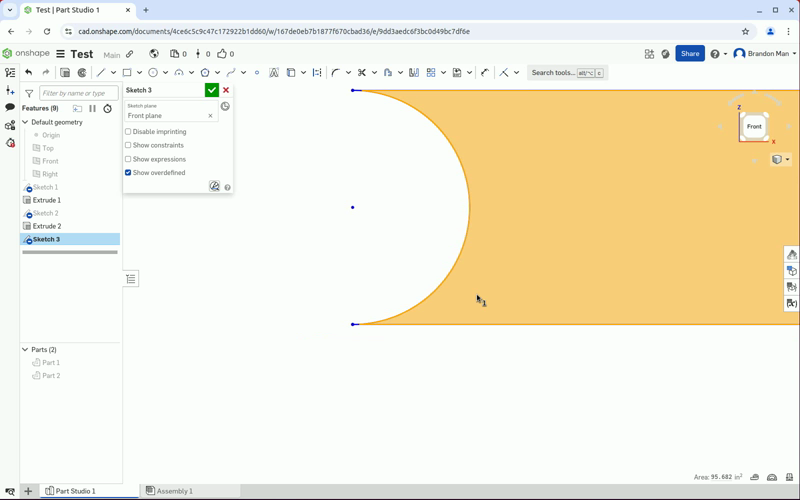
scroll(-6)
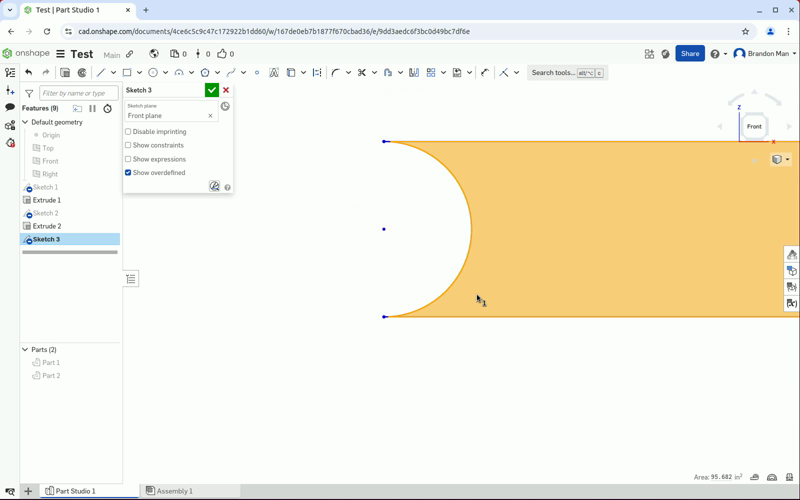
scroll(-6)
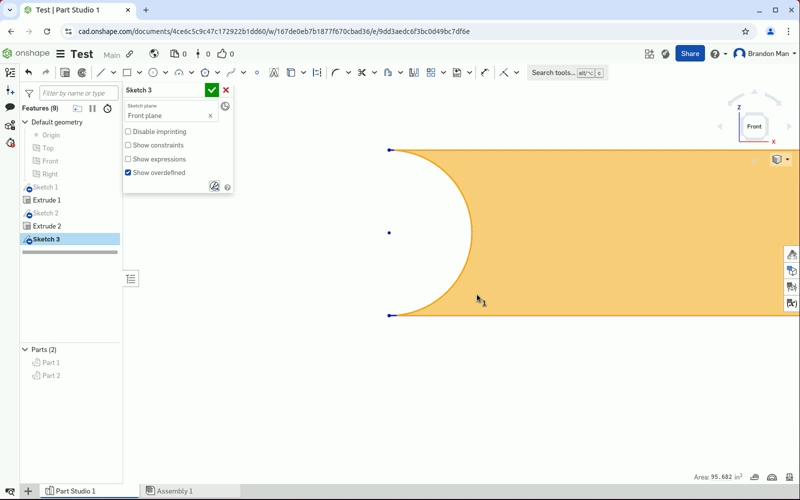
scroll(-6)
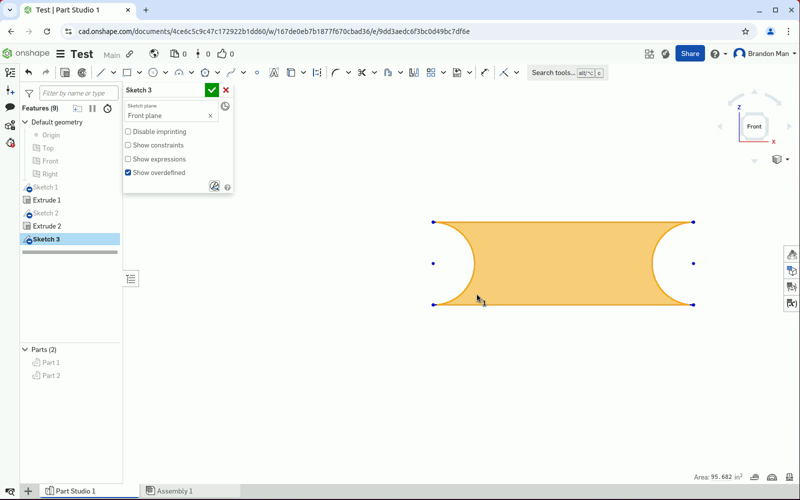
scroll(-6)
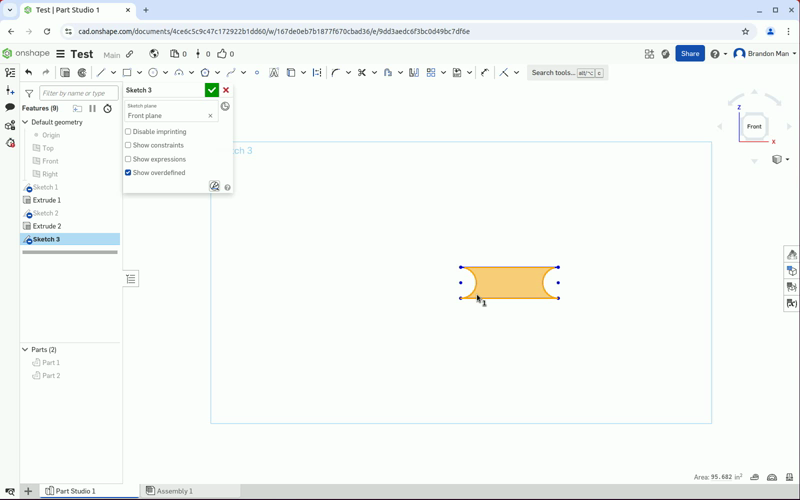
mouse_move(73, 352)
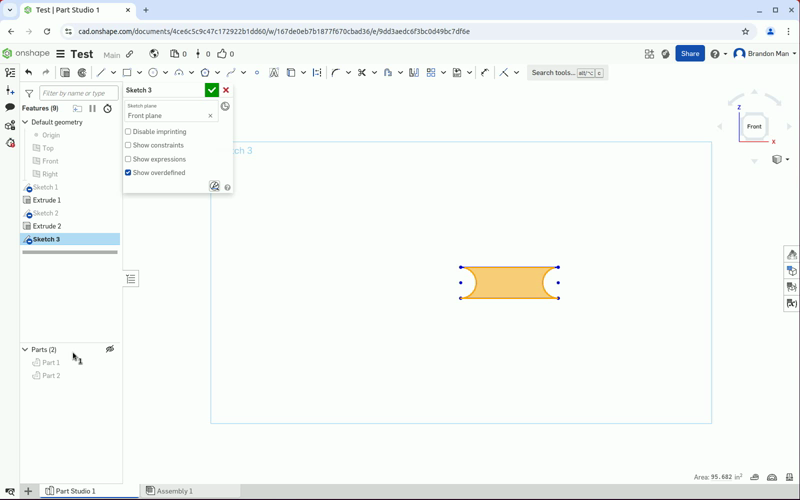
key(shift+y)
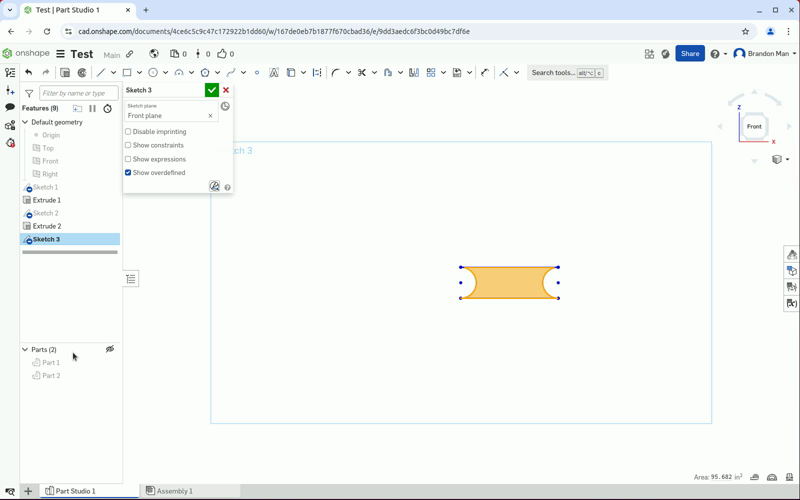
key(shift+e)
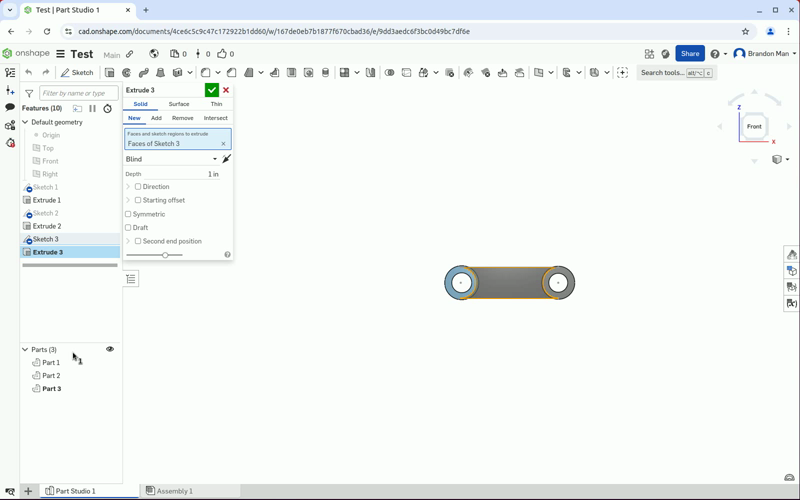
mouse_move(143, 106)
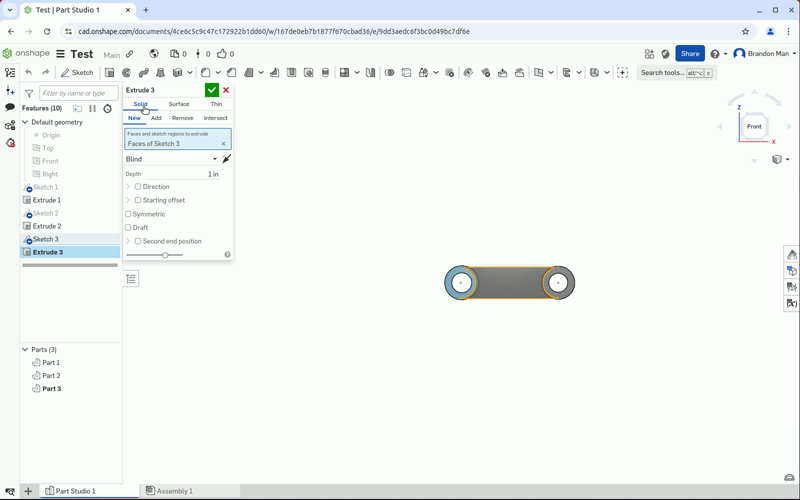
click(143, 106)
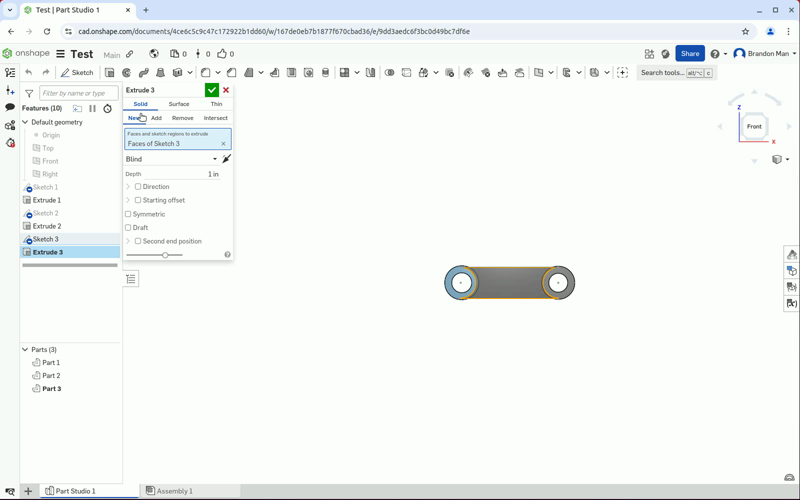
mouse_move(137, 120)
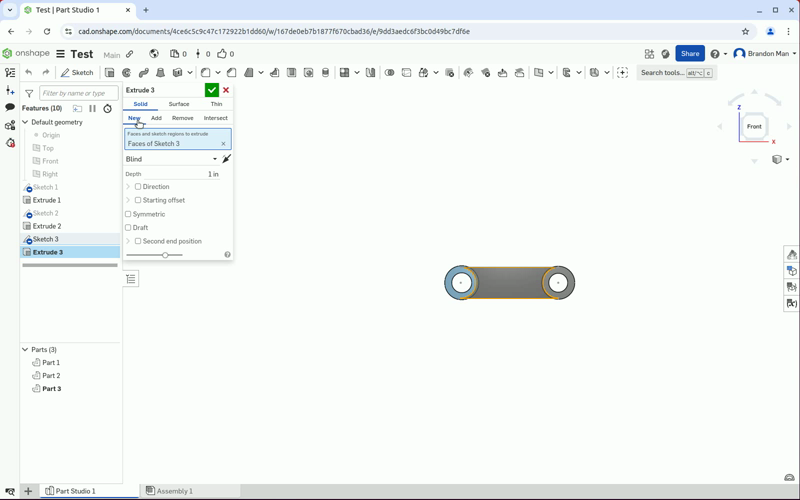
click(137, 120)
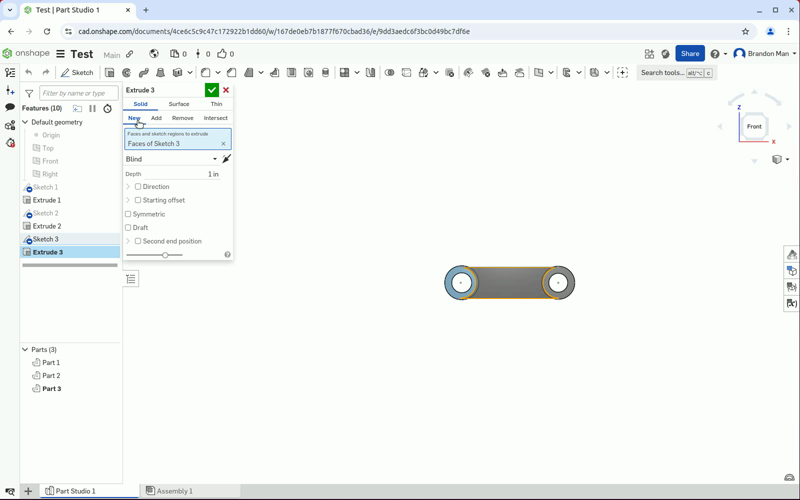
key(tab, 4)
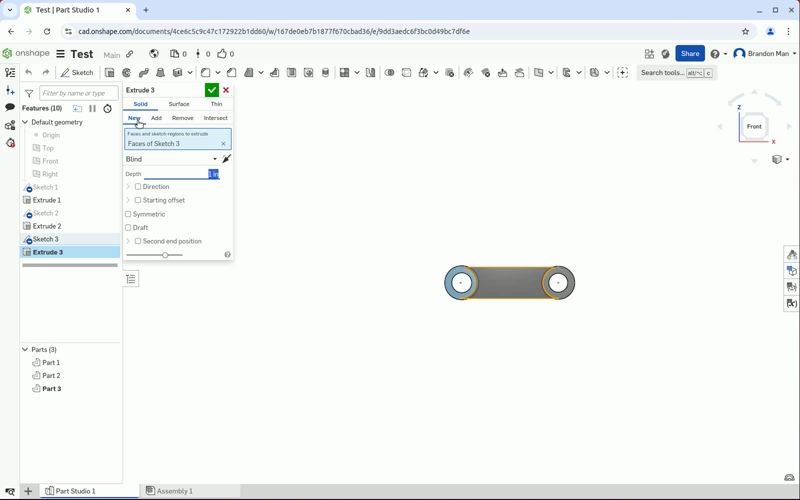
text(3.851)
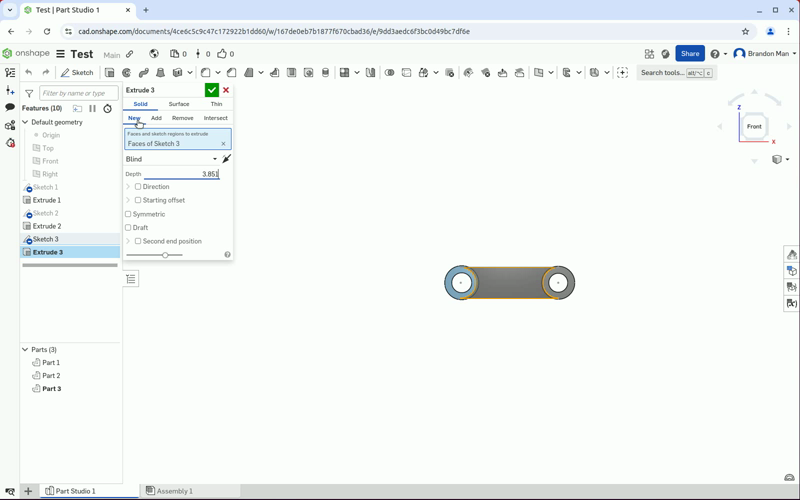
key(enter)
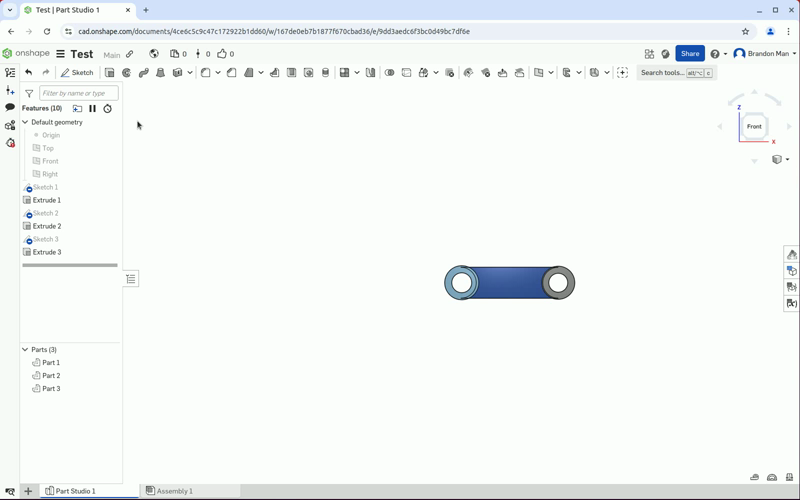
key(shift+h)
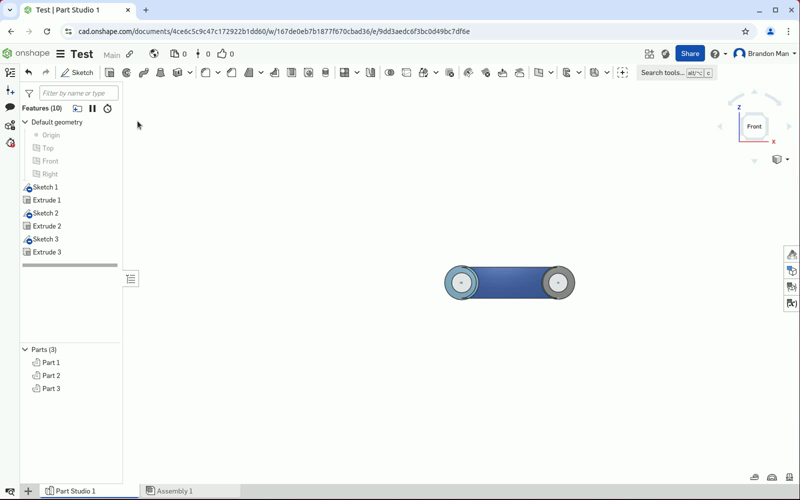
key(shift+h)
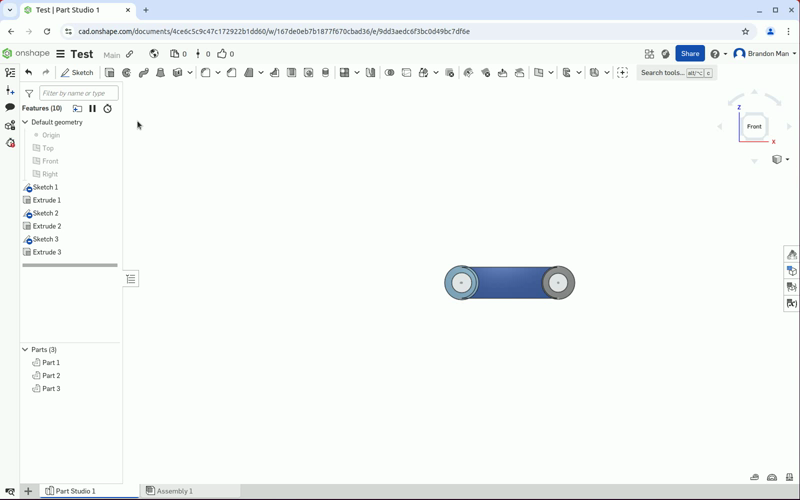
key(shift+7)
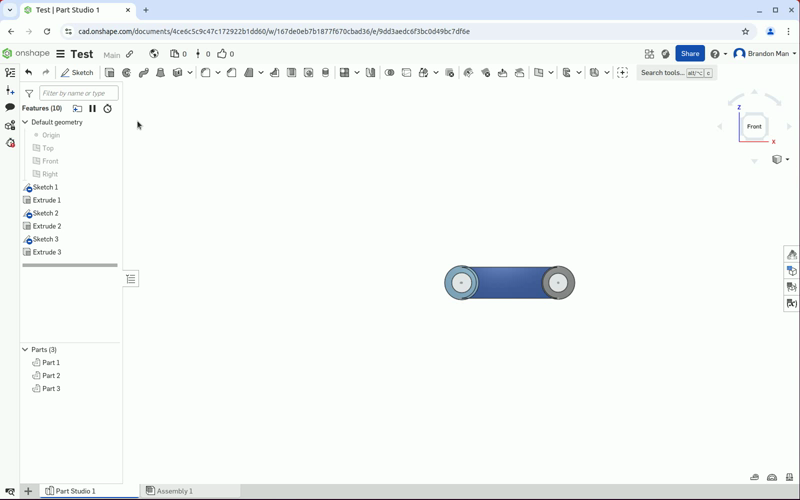
key(left, 2)
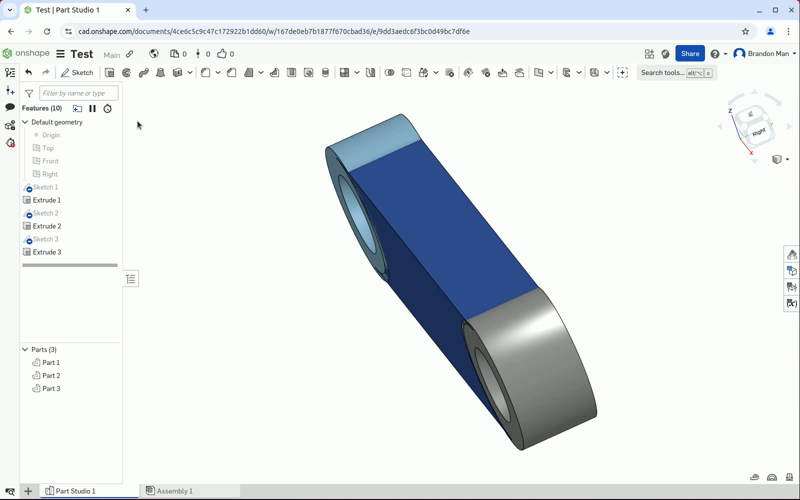
key(down, 2)
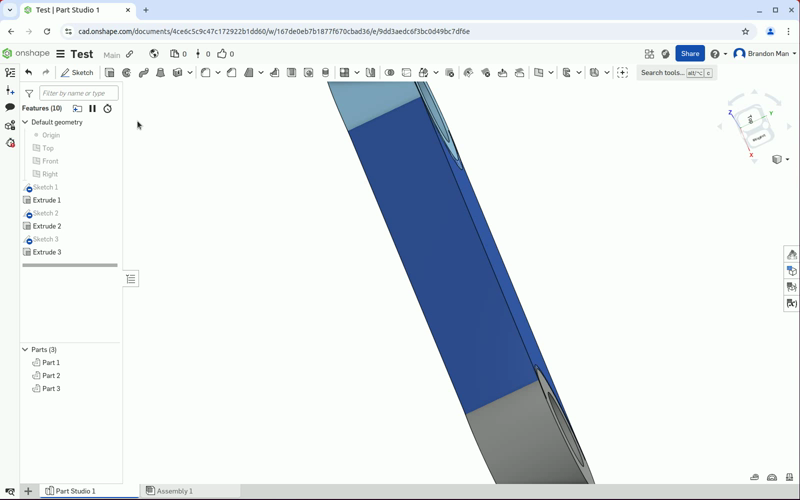
key(up, 2)
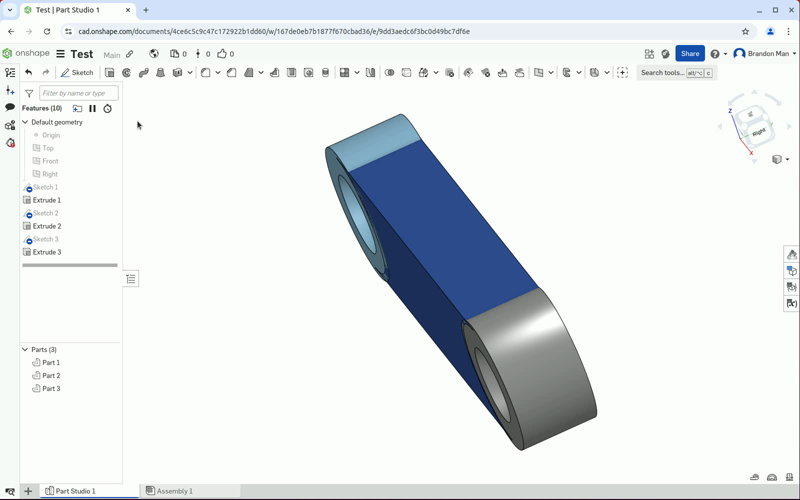
key(right, 2)
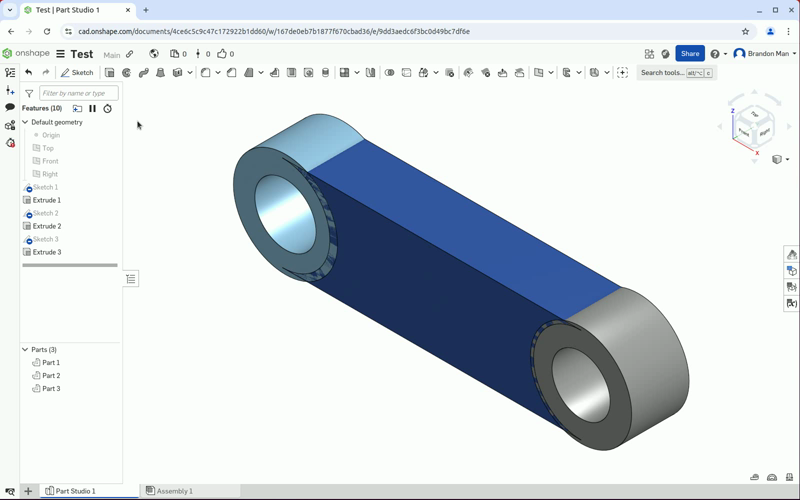
mouse_move(73, 189)
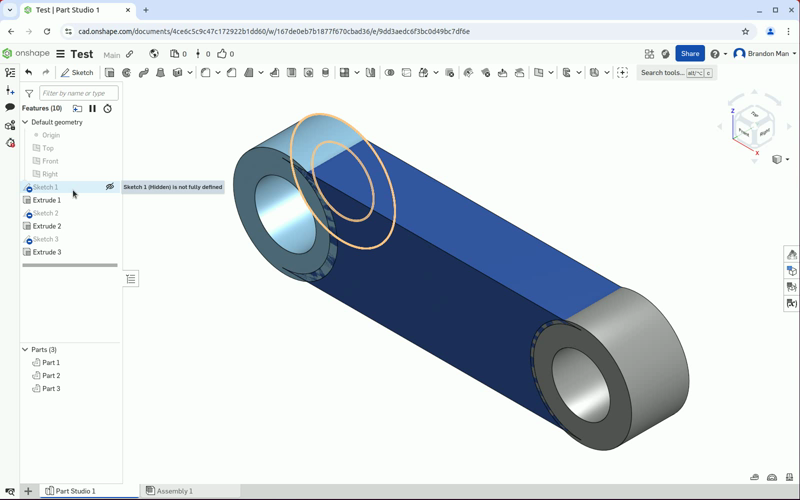
click(73, 189)